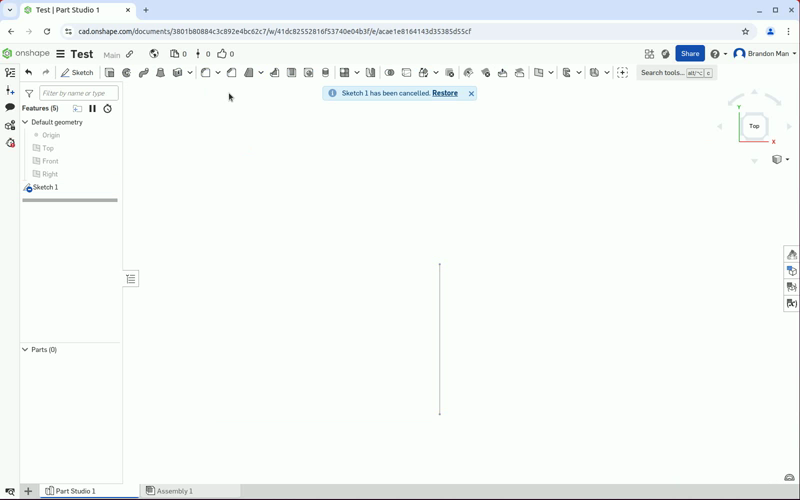
key(shift+h)
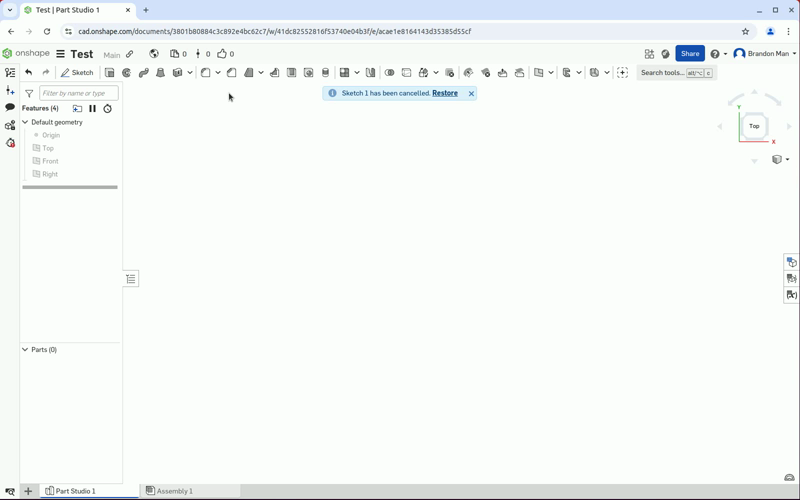
mouse_move(73, 352)
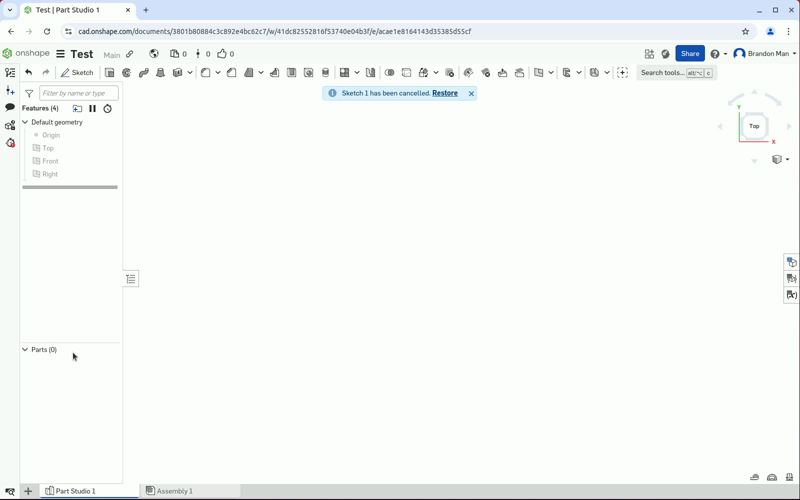
key(y)
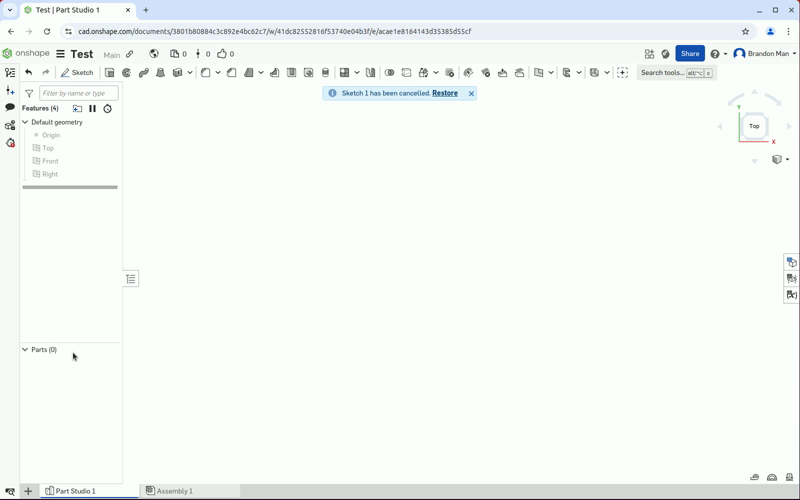
key(shift+p)
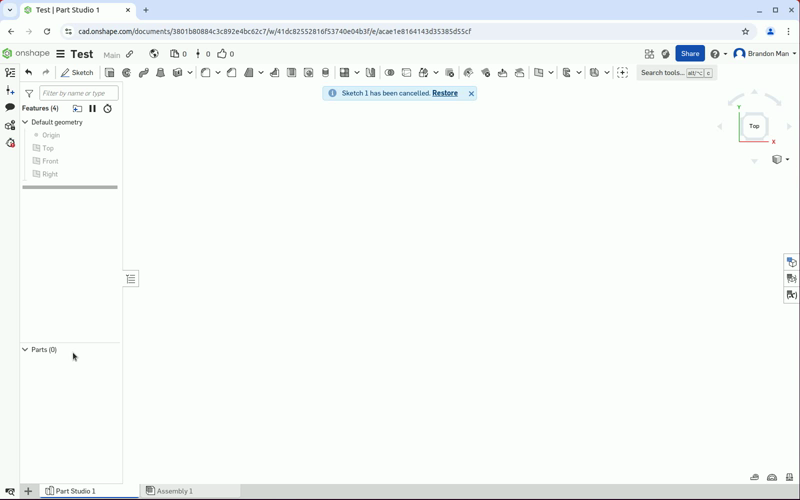
key(space)
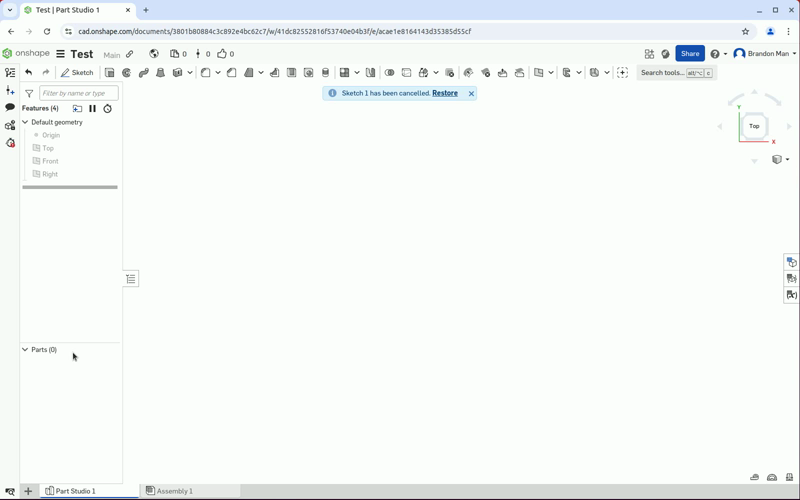
key_down(shift)
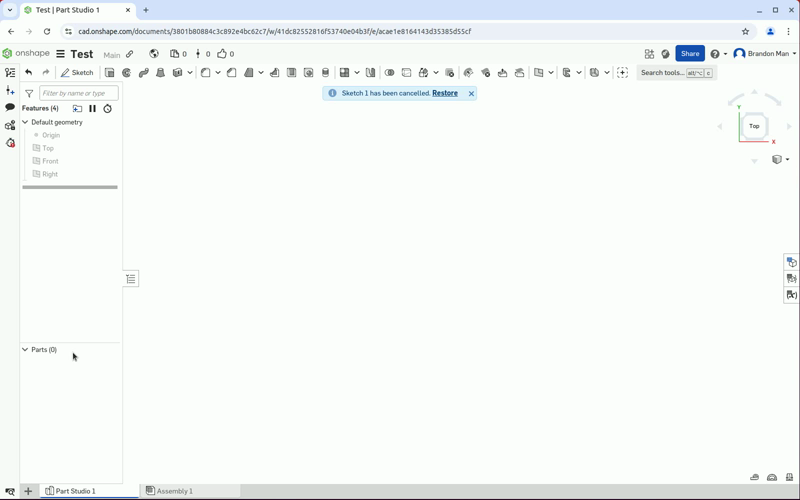
key(up)
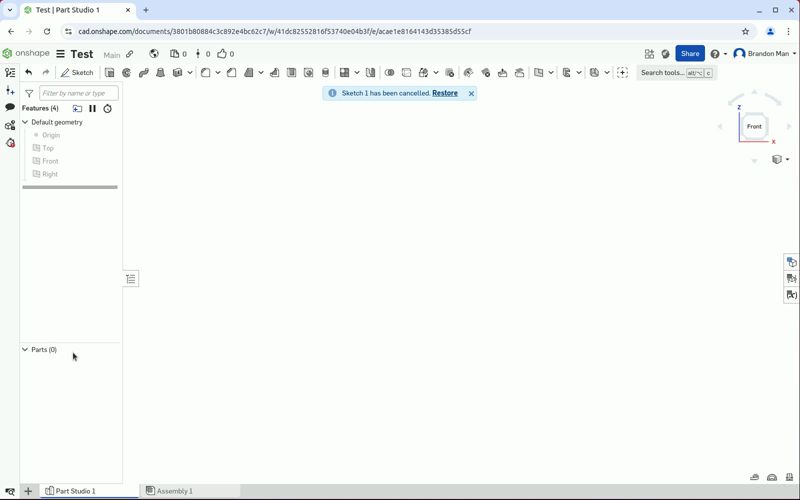
key_up(shift)
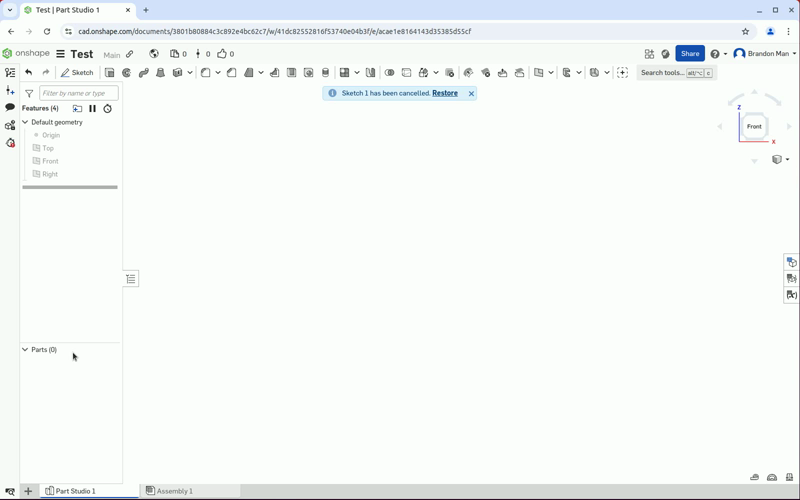
key(space)
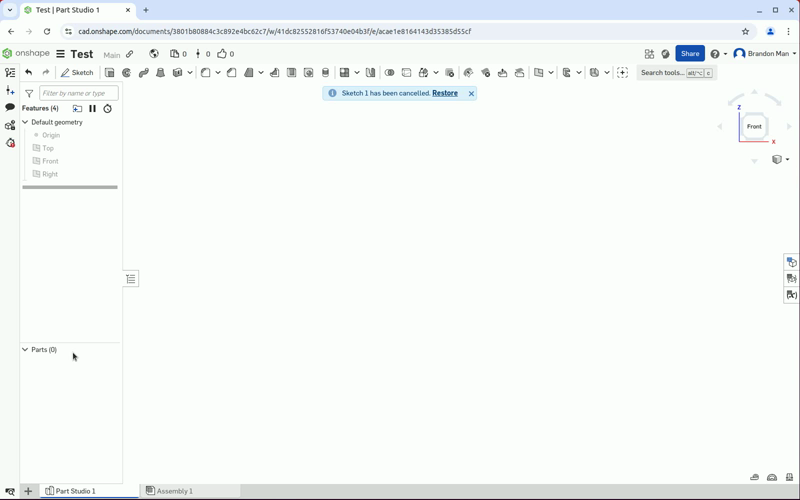
key_down(shift)
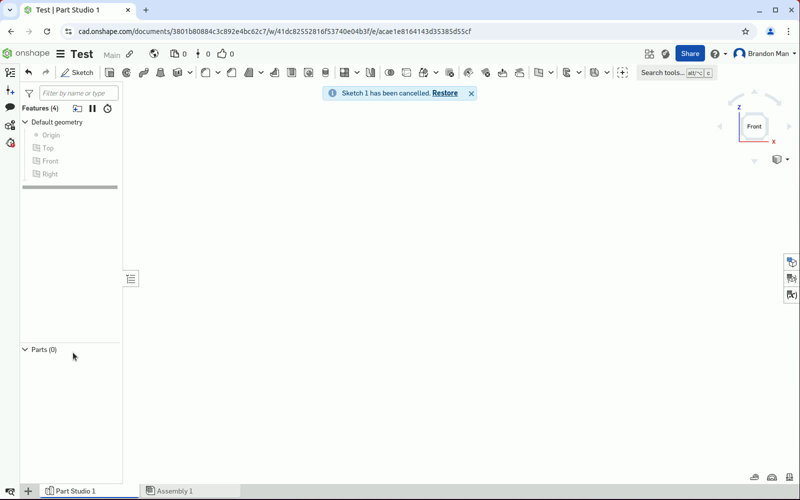
key(left)
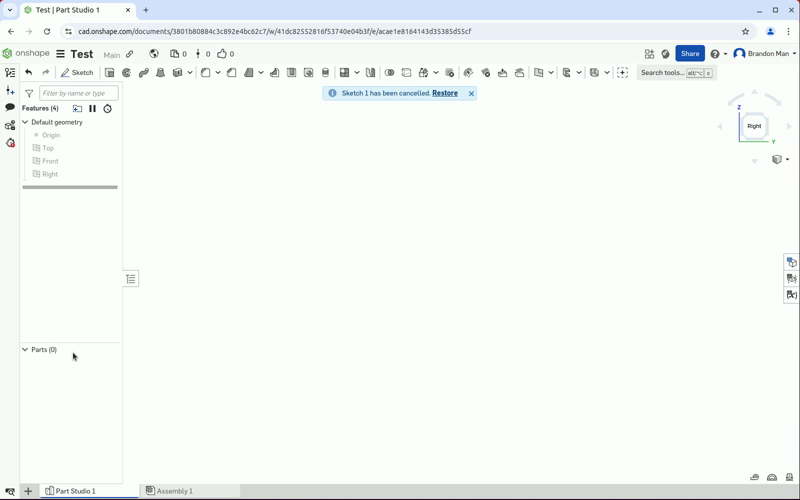
key_up(shift)
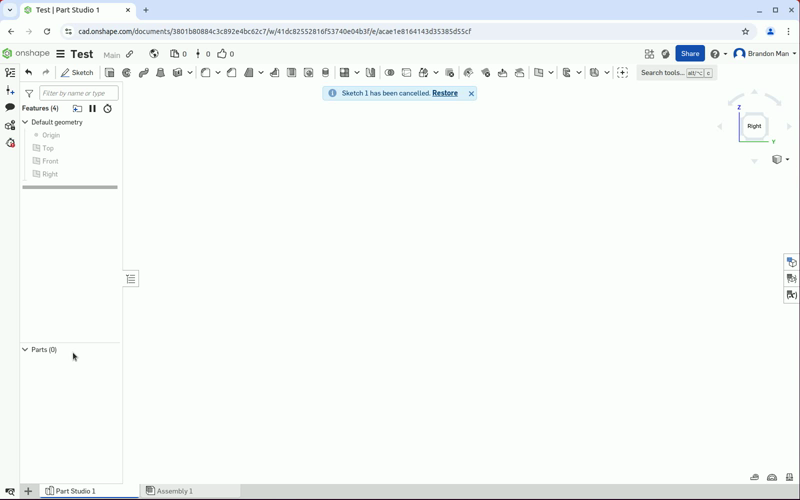
mouse_move(73, 352)
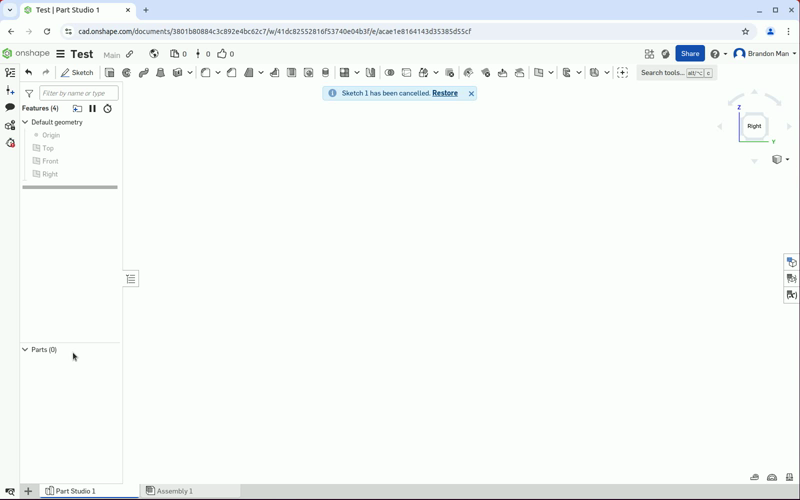
key(shift+y)
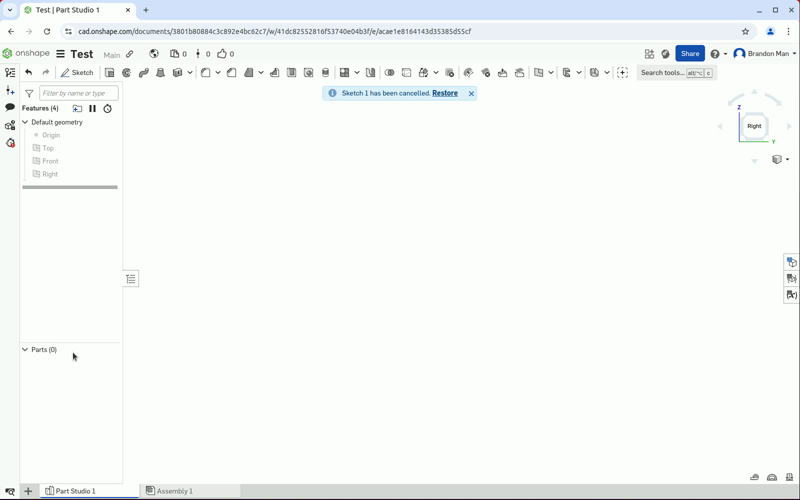
key(shift+s)
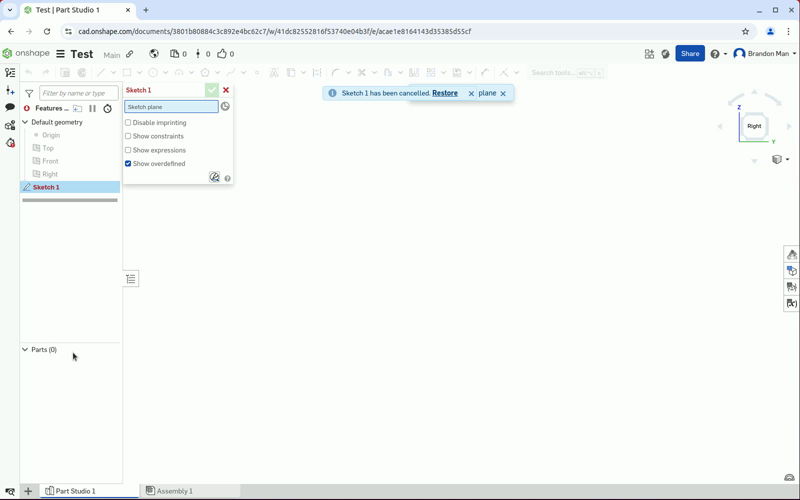
mouse_move(73, 176)
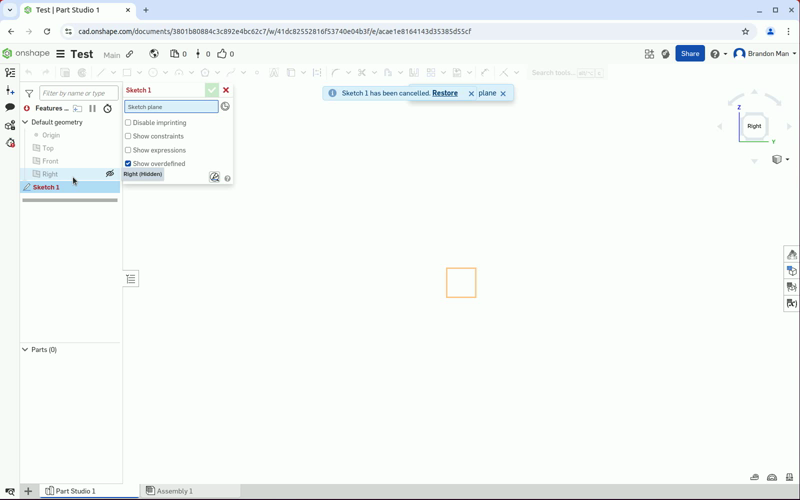
click(73, 176)
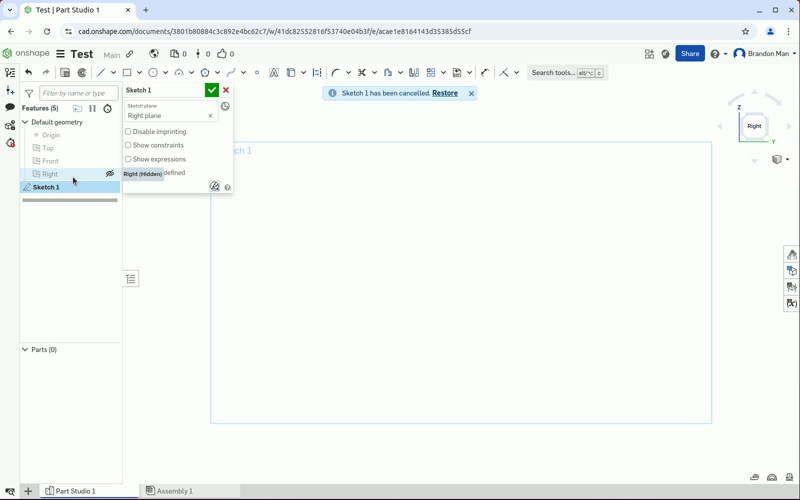
mouse_move(73, 352)
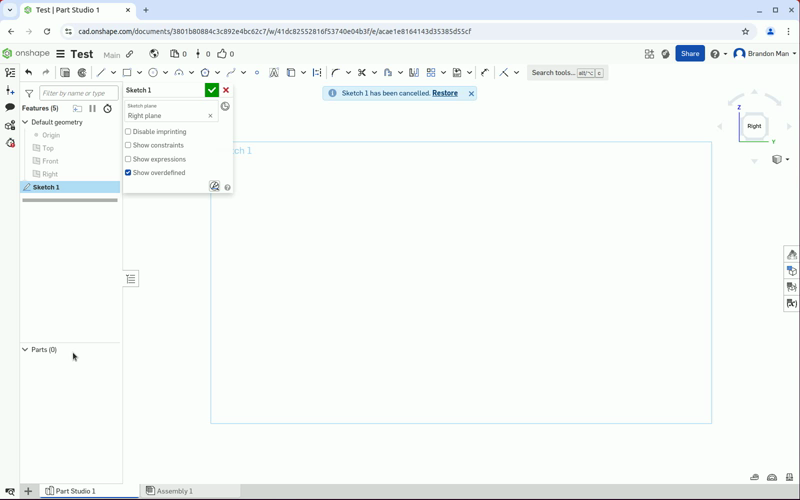
key(y)
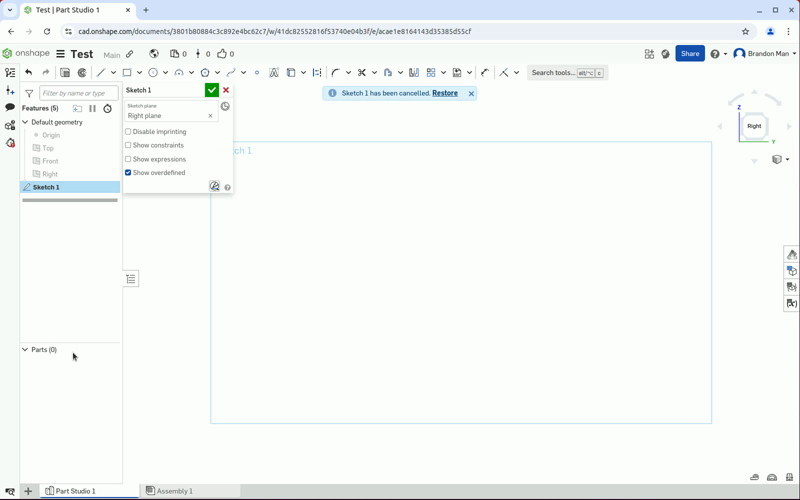
key(l)
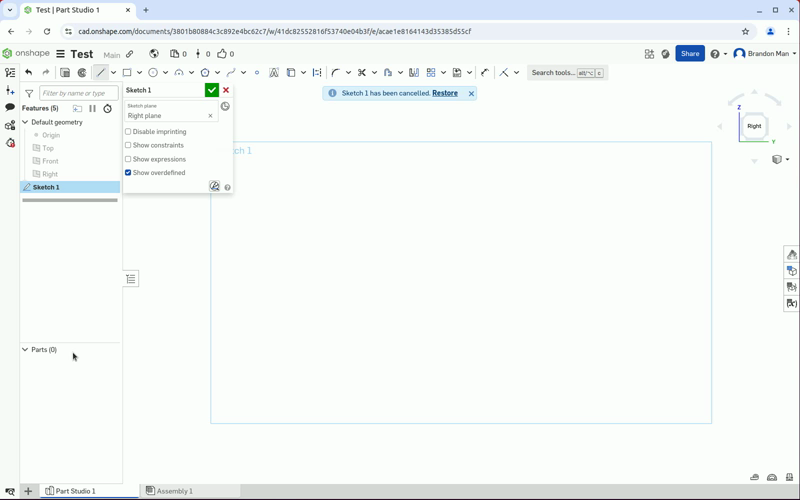
key_down(shift)
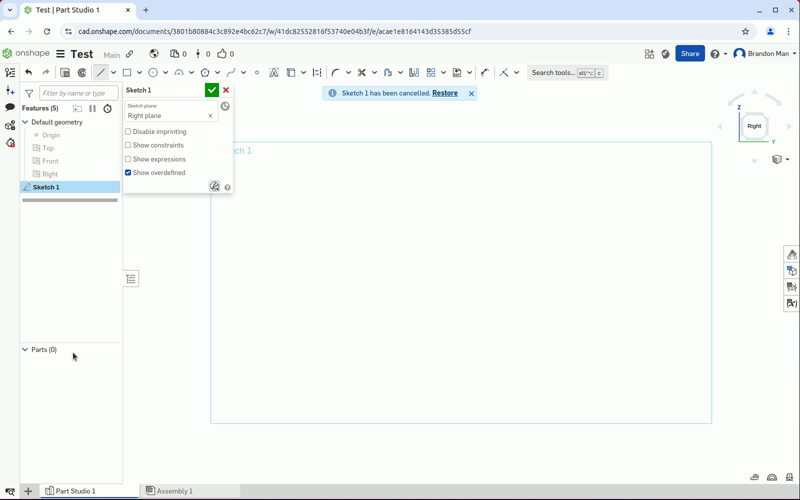
mouse_move(348, 254)
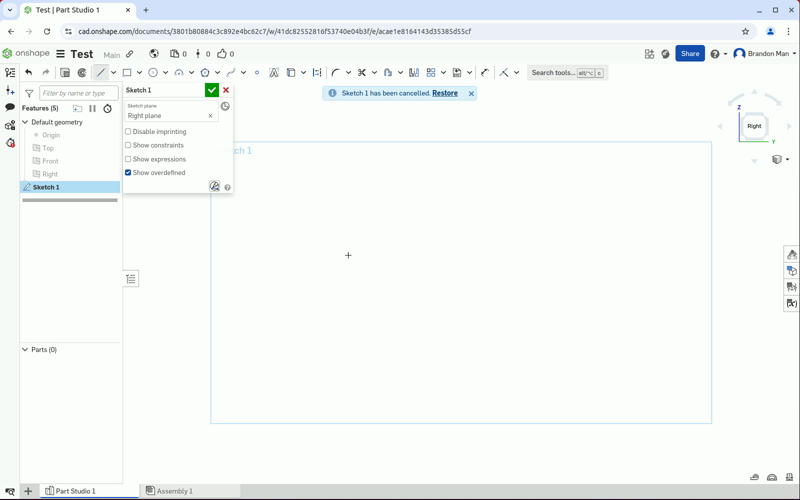
click(348, 254)
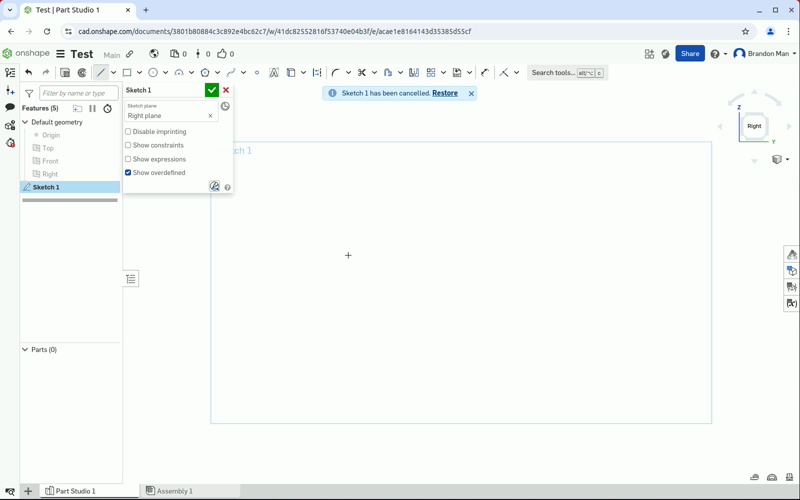
key_up(shift)
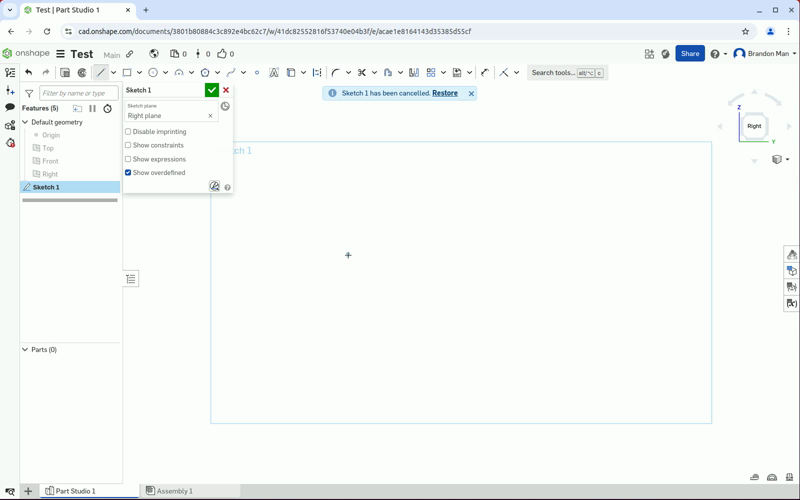
key_down(shift)
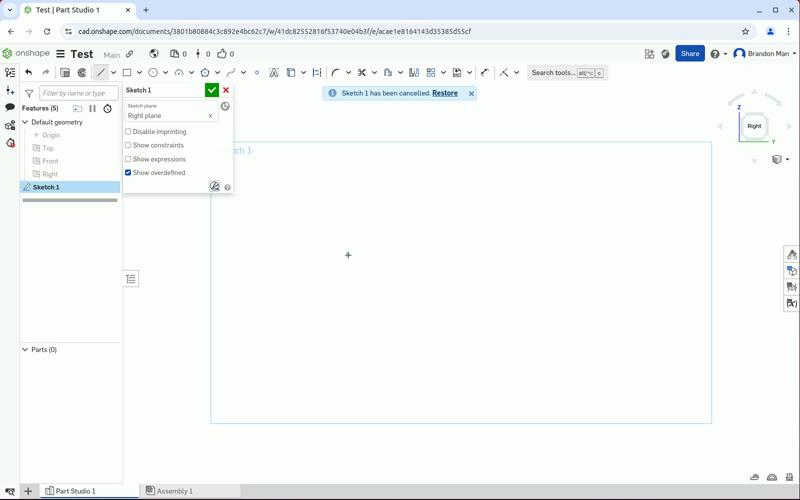
mouse_move(378, 254)
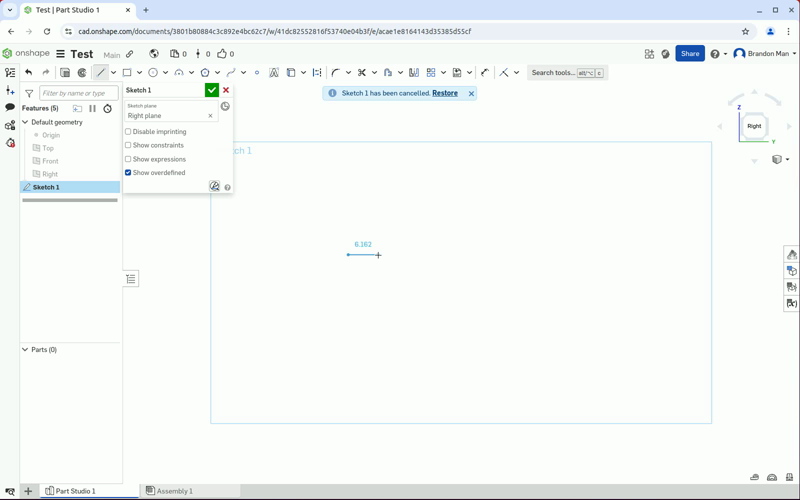
mouse_move(376, 283)
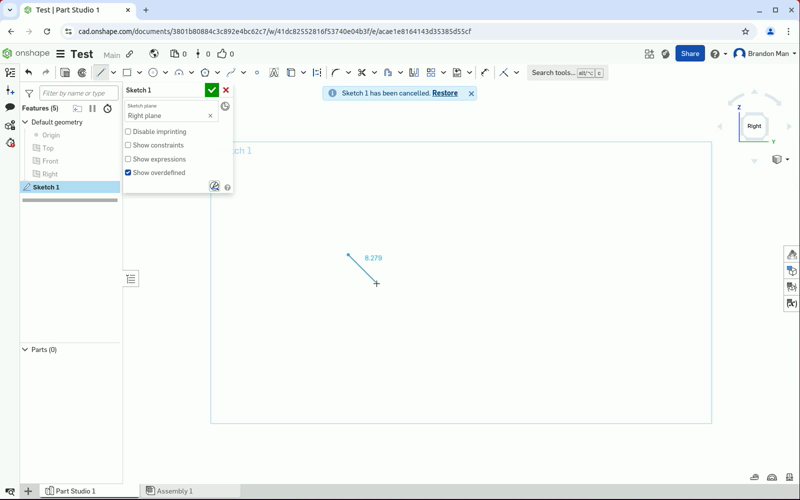
click(376, 283)
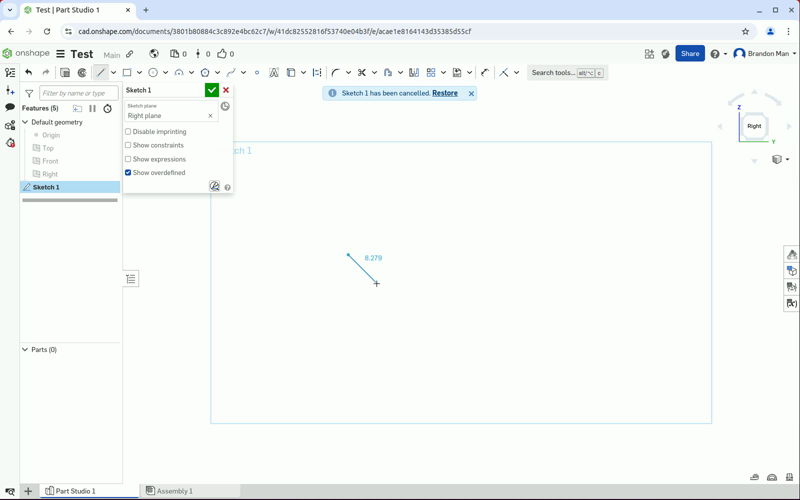
key_up(shift)
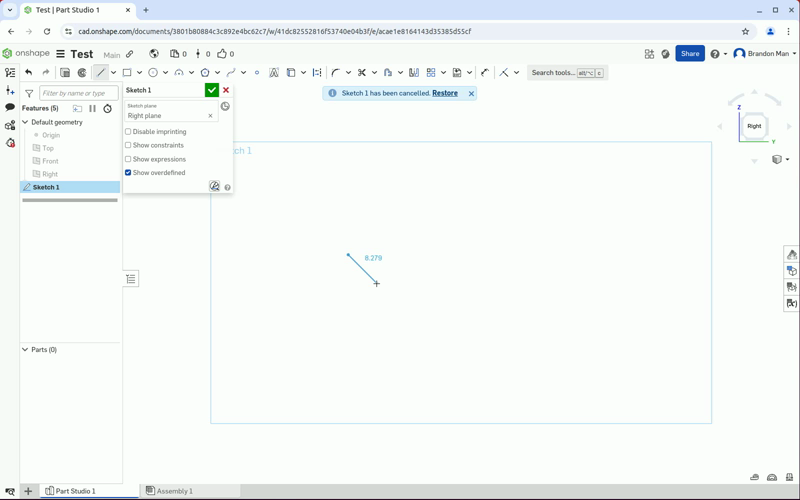
key_down(shift)
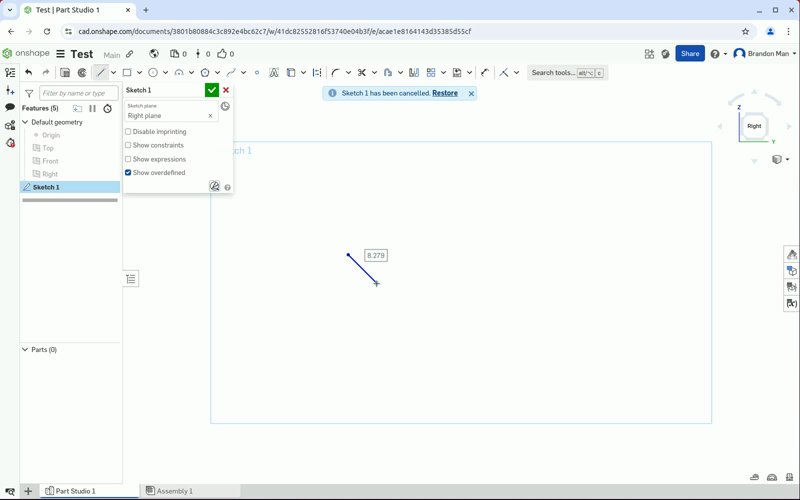
mouse_move(460, 283)
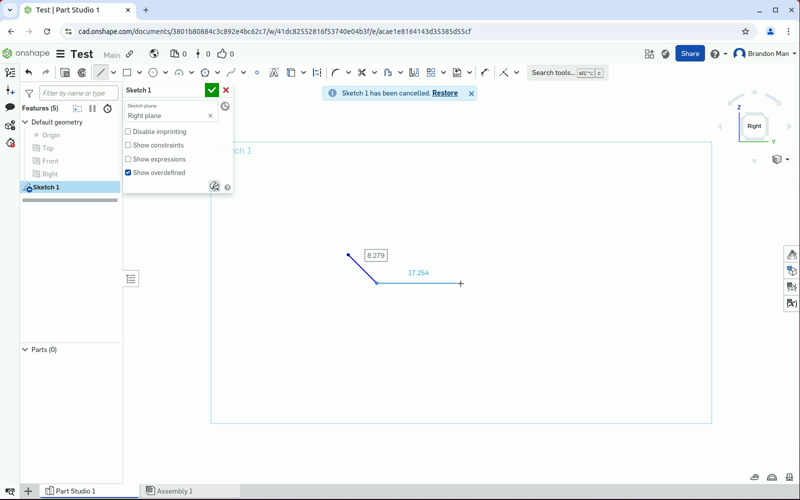
click(460, 283)
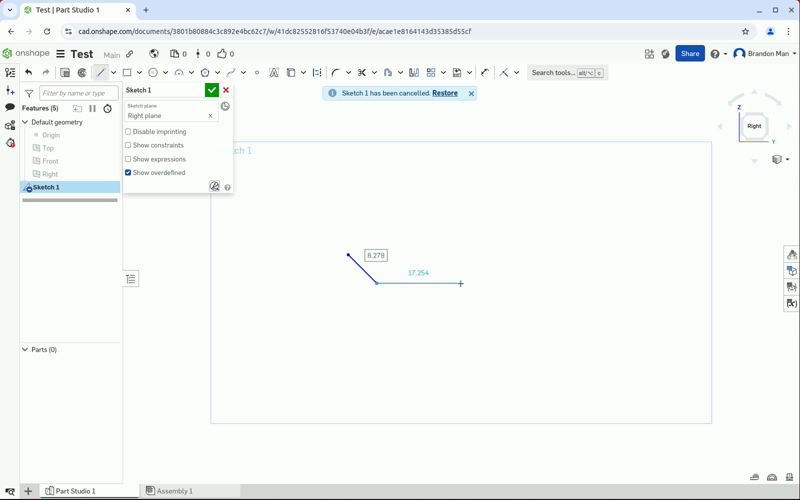
key_up(shift)
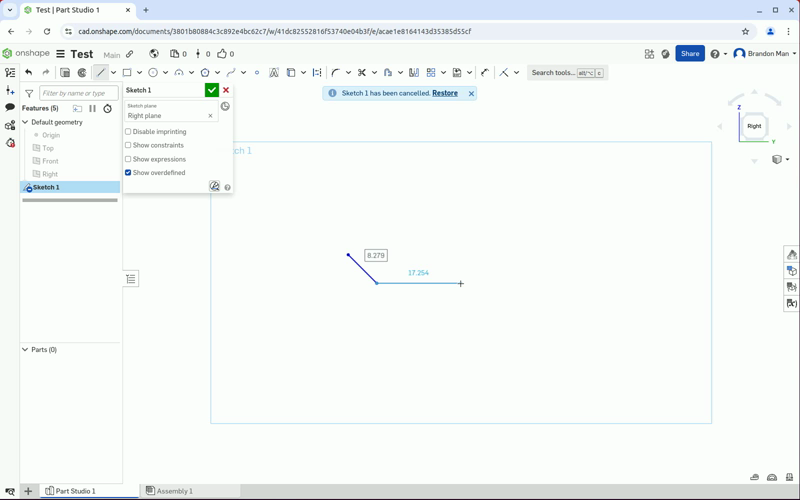
key_down(shift)
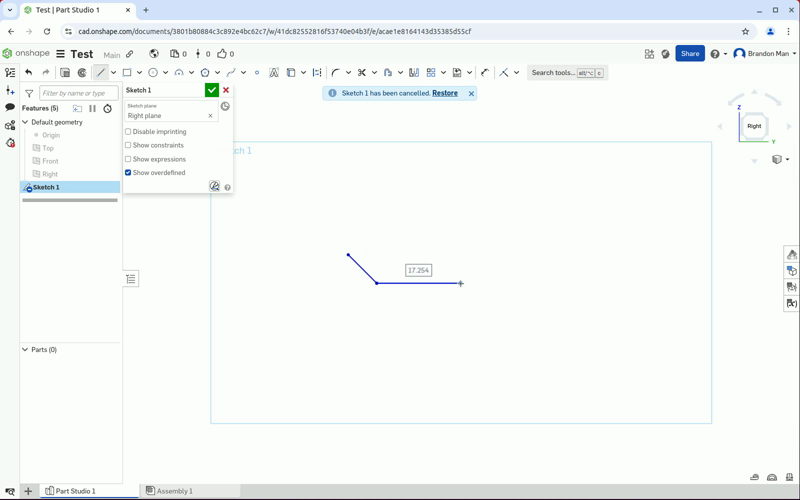
mouse_move(460, 170)
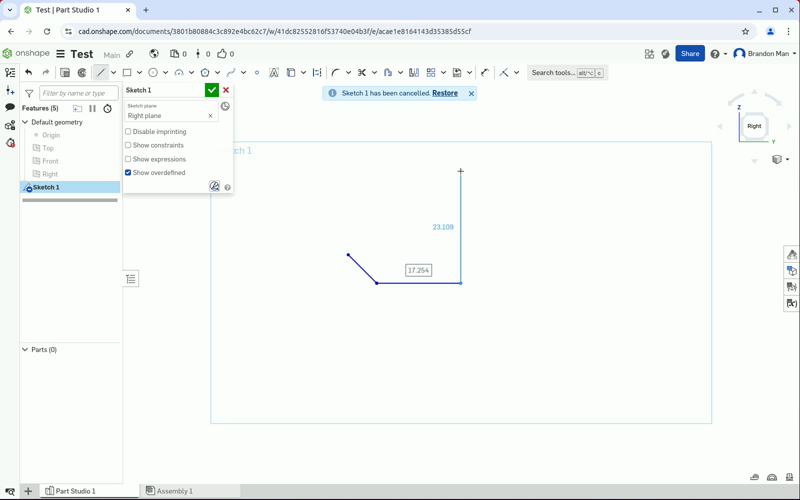
click(460, 170)
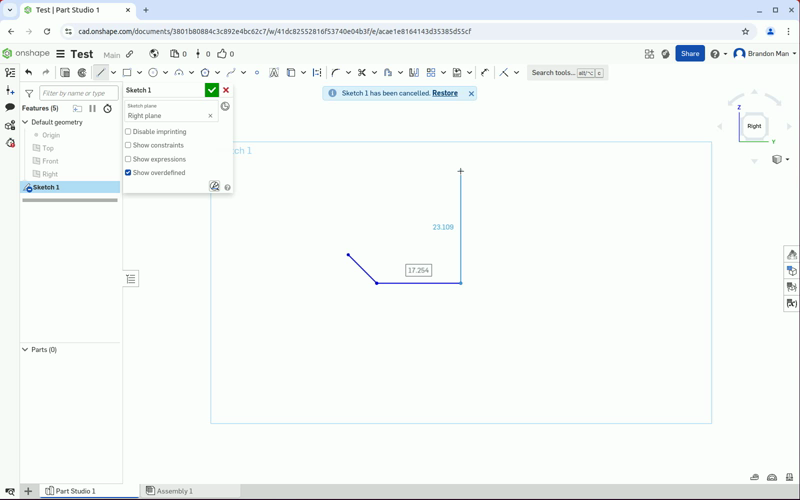
key_up(shift)
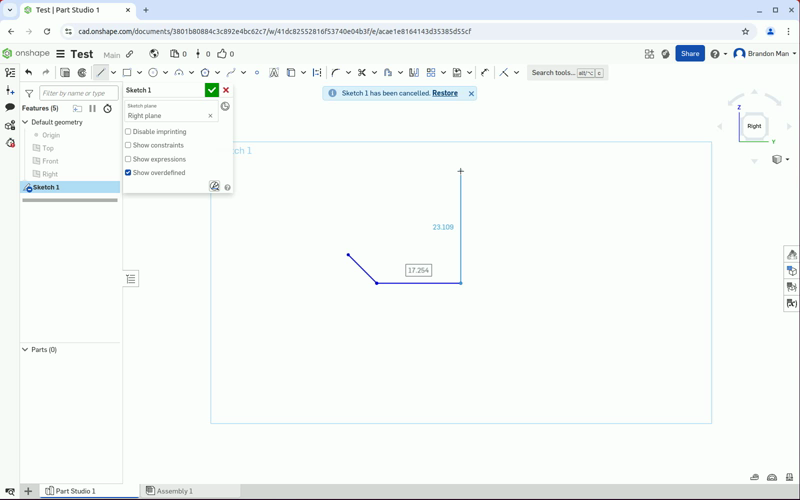
key_down(shift)
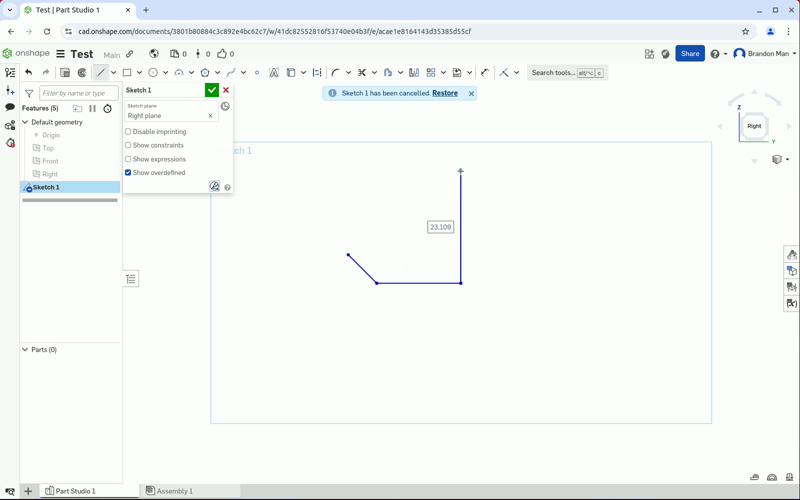
mouse_move(376, 226)
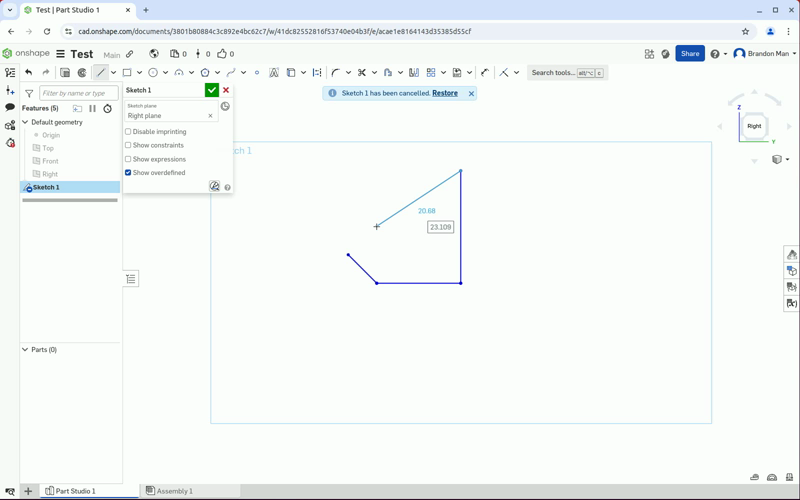
click(376, 226)
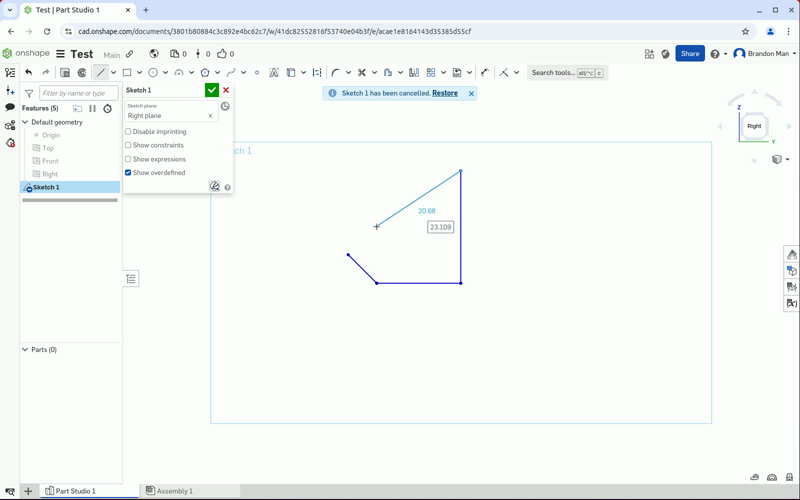
key_up(shift)
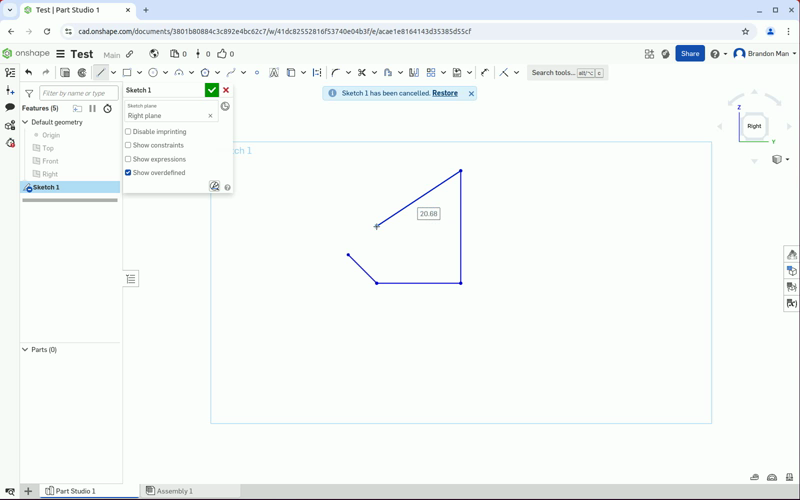
key_down(shift)
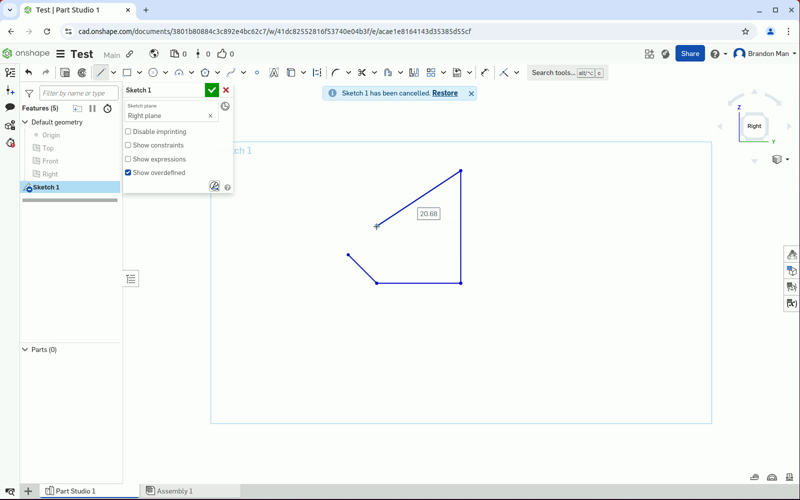
mouse_move(406, 226)
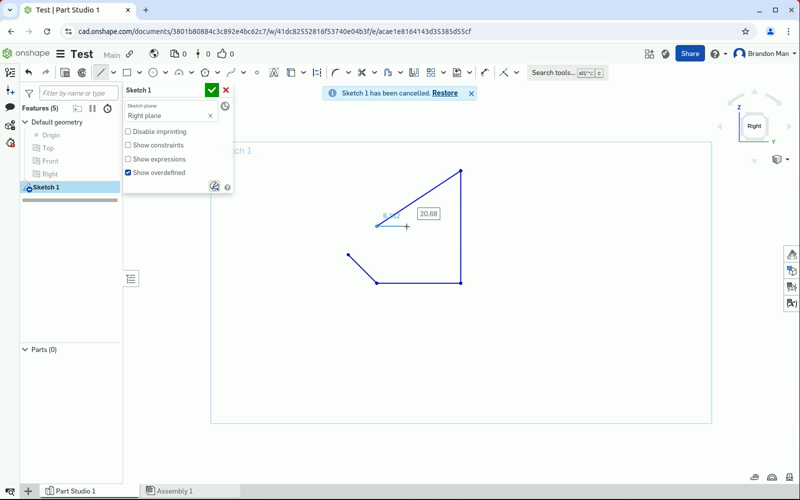
mouse_move(348, 226)
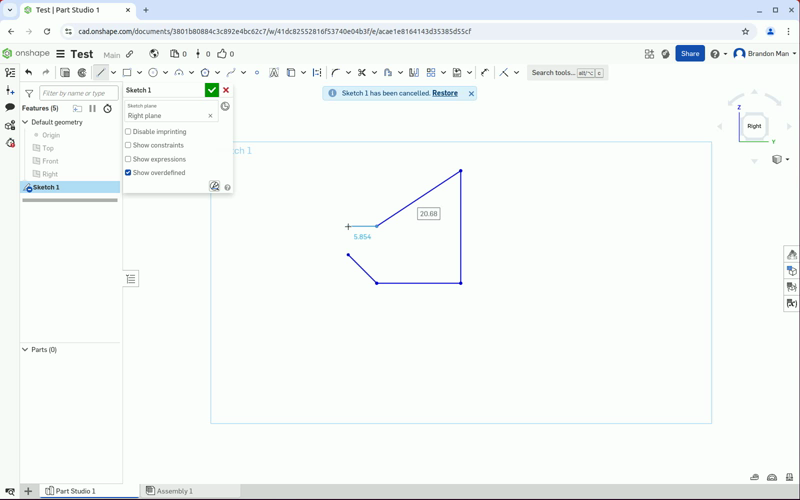
click(348, 226)
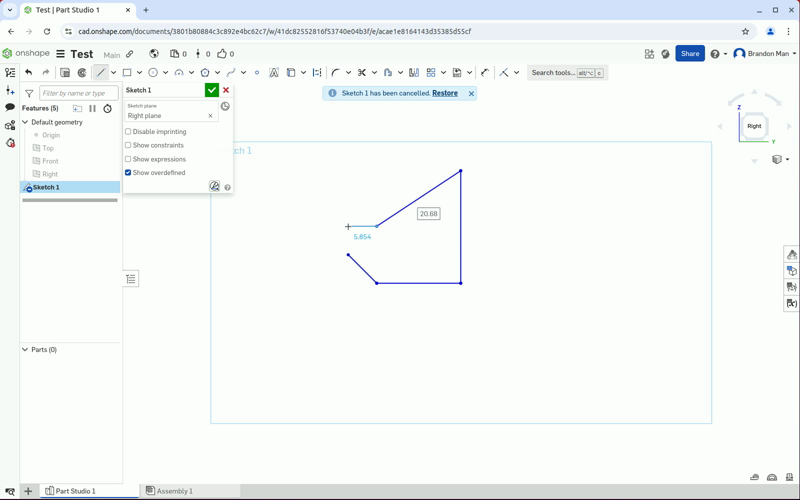
key_up(shift)
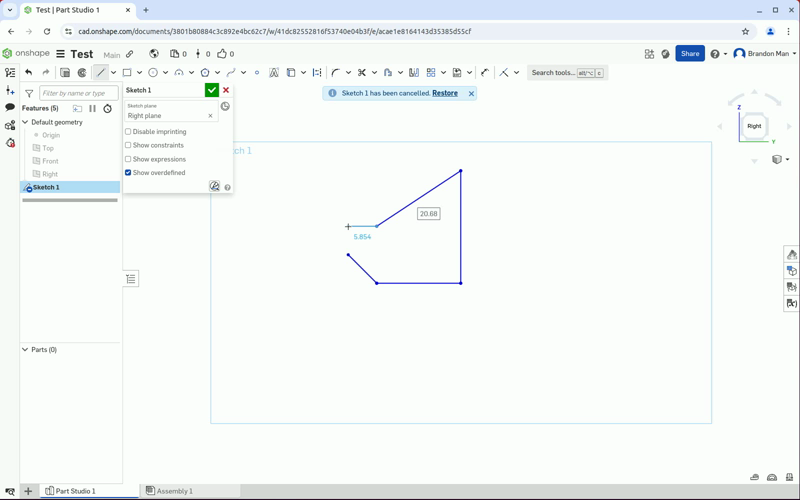
mouse_move(378, 226)
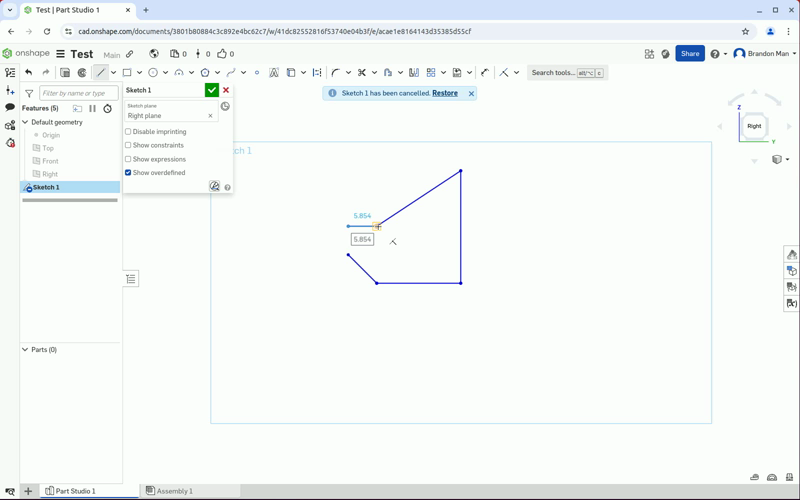
key_down(shift)
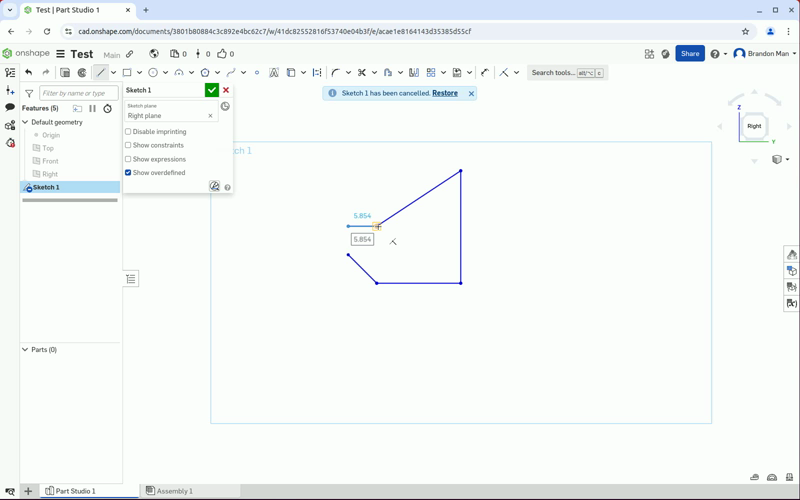
mouse_move(348, 254)
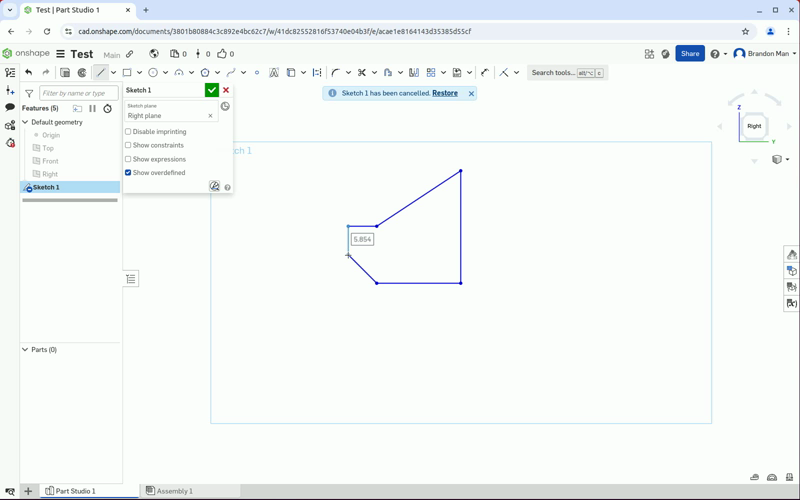
key_up(shift)
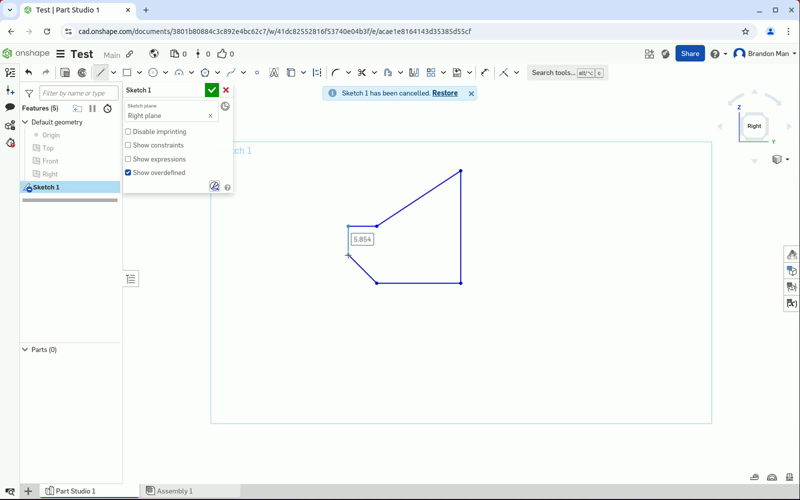
click(348, 254)
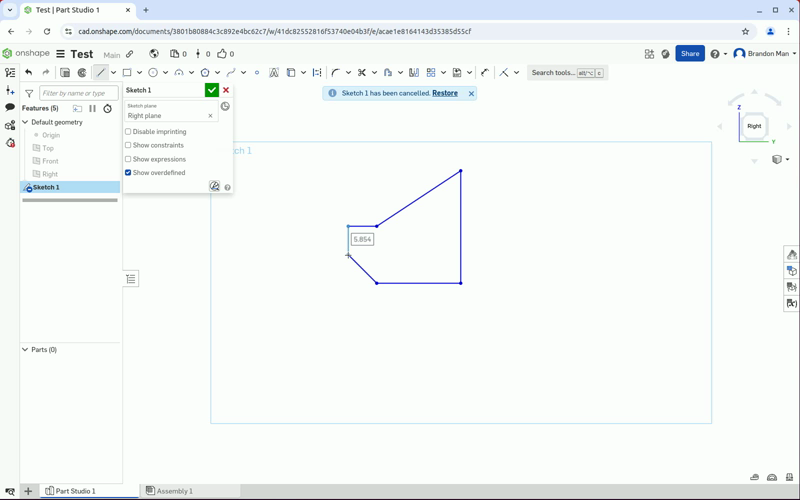
key(esc)
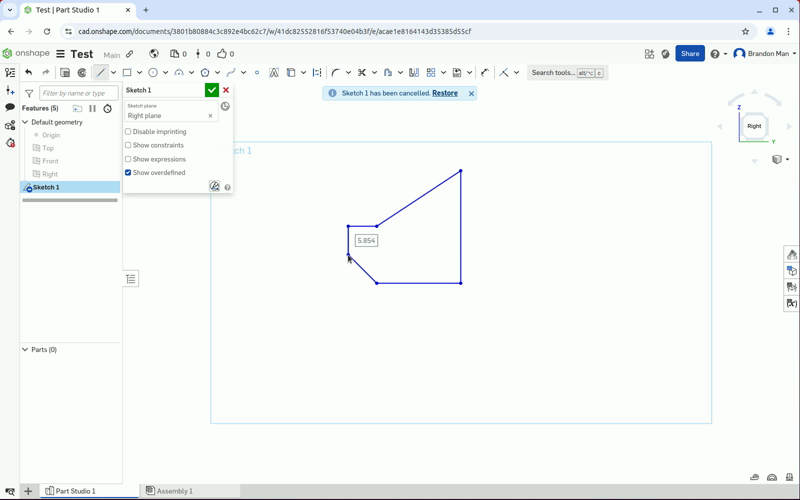
mouse_move(402, 256)
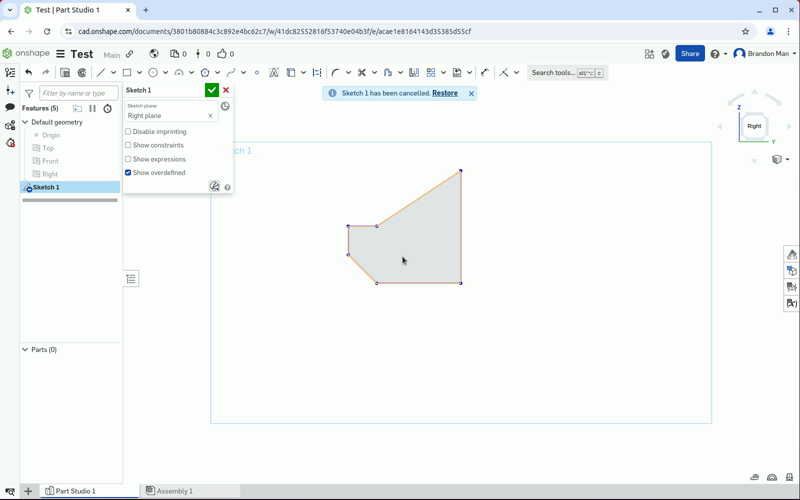
click(402, 256)
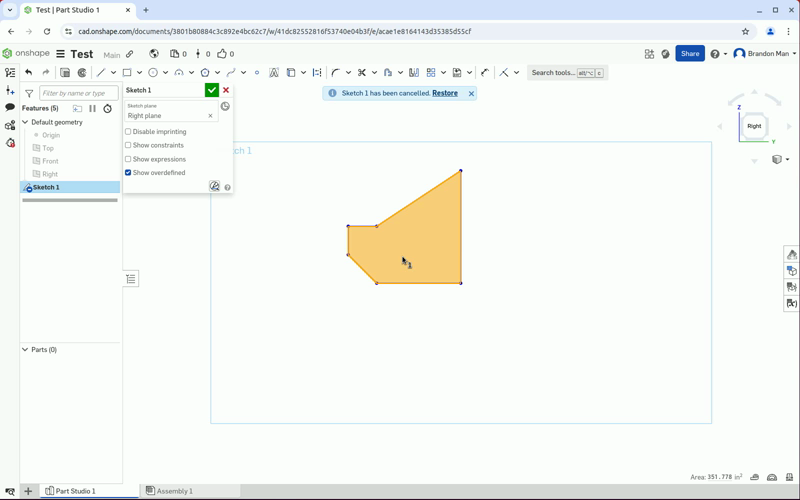
mouse_move(73, 352)
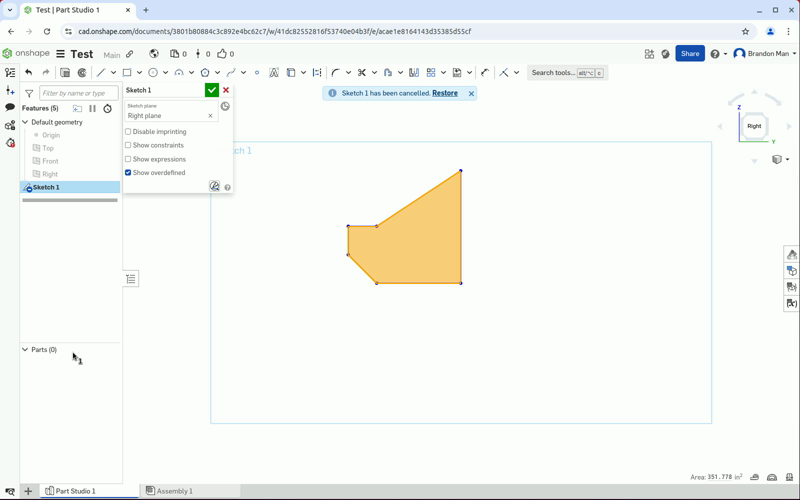
key(shift+y)
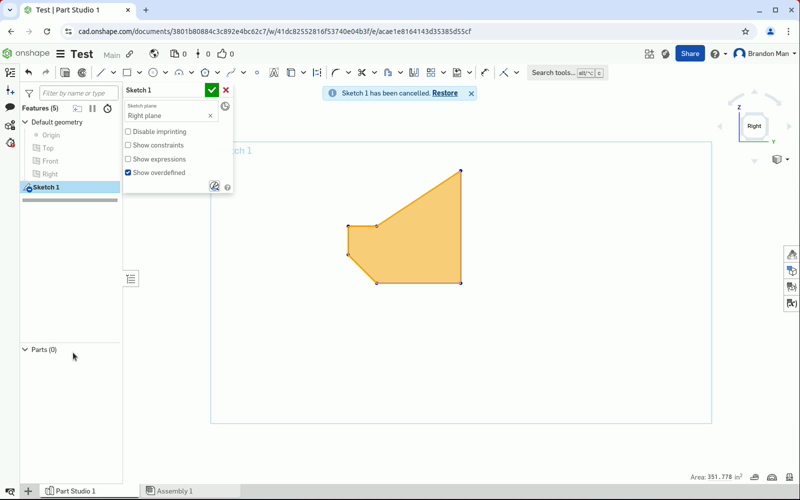
key(shift+e)
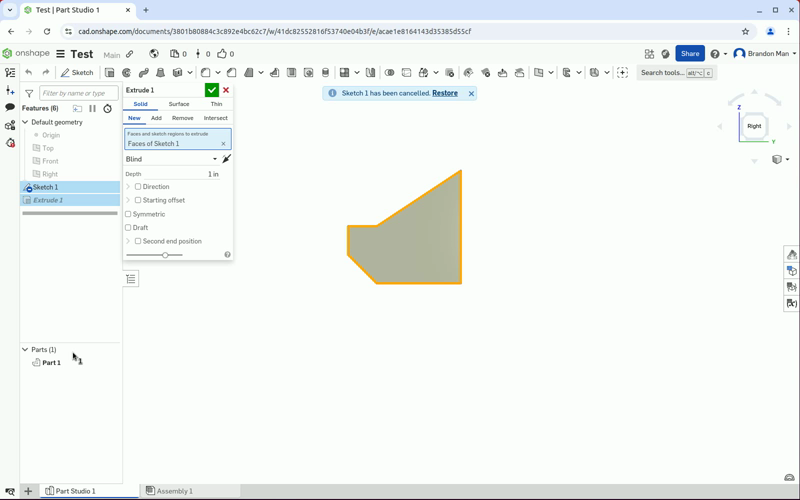
mouse_move(143, 106)
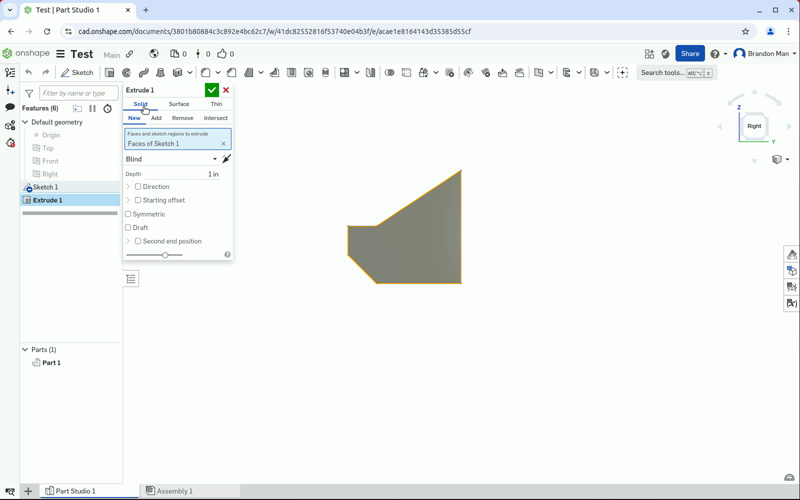
click(143, 106)
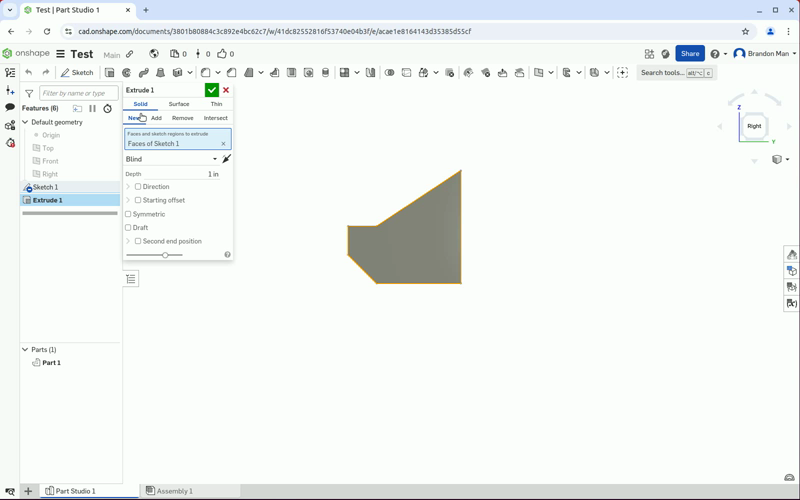
mouse_move(137, 120)
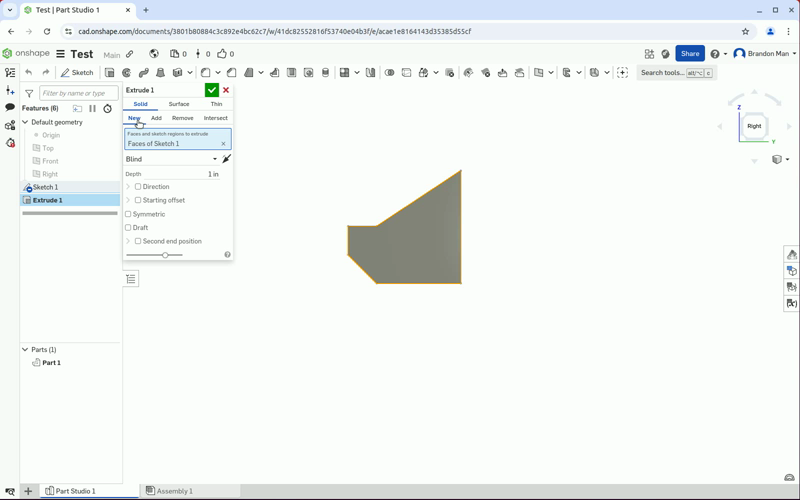
click(137, 120)
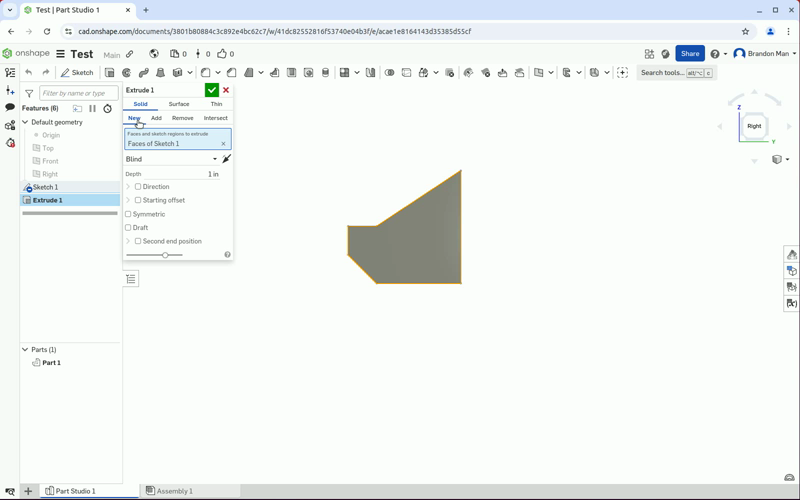
key(tab, 4)
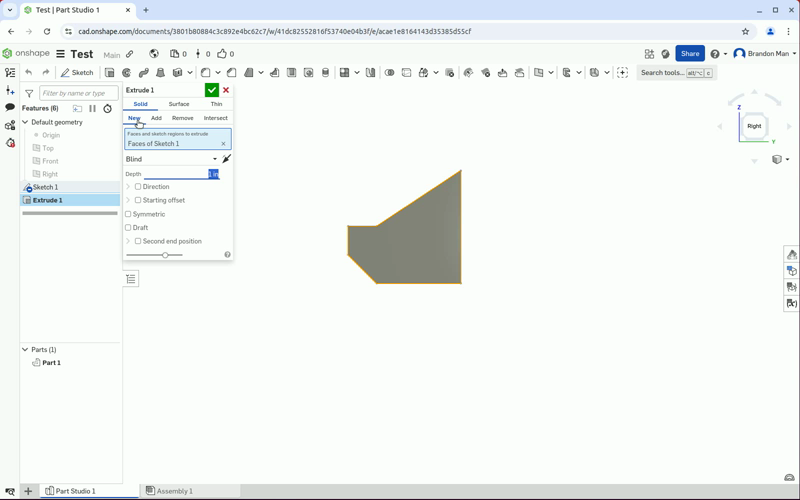
text(34.662)
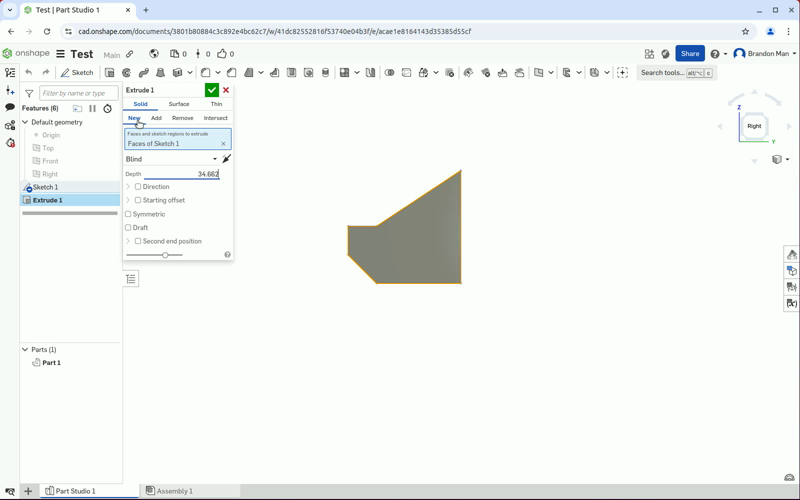
key(tab, 3)
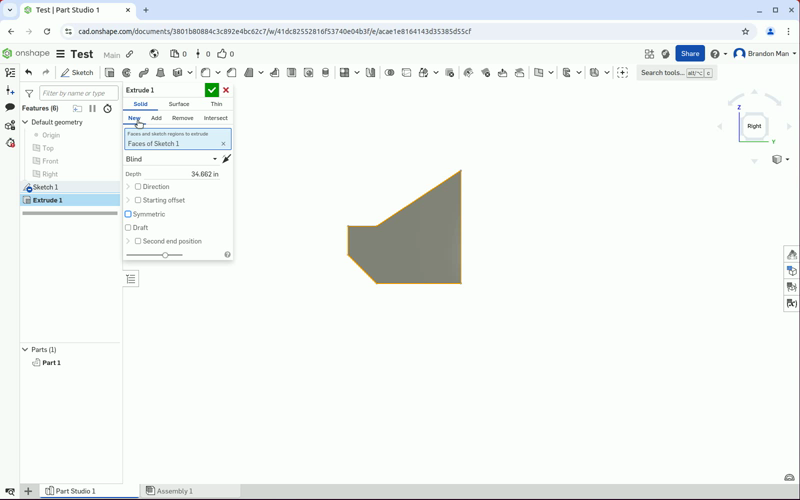
key(space)
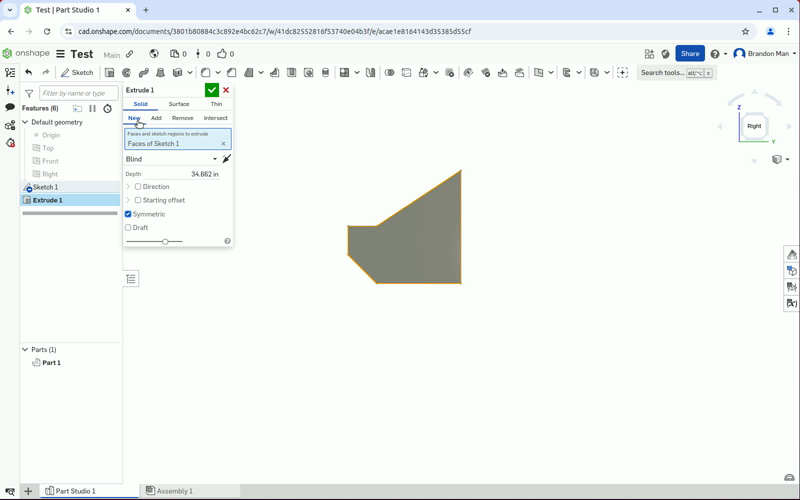
key(enter)
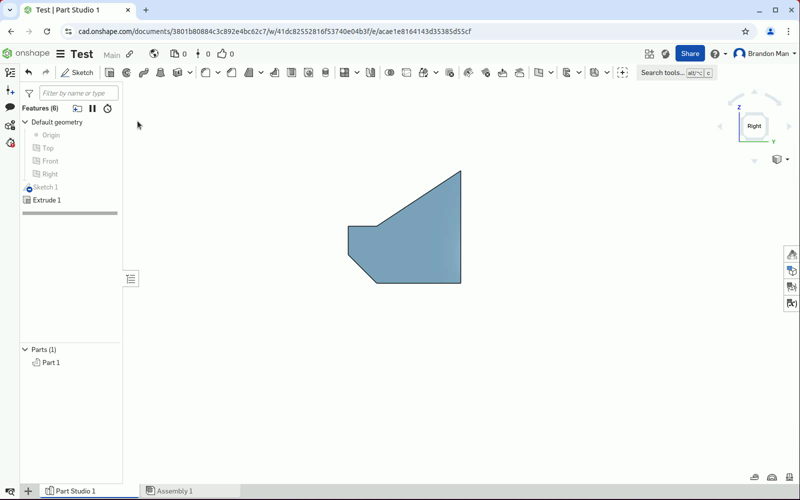
key(shift+h)
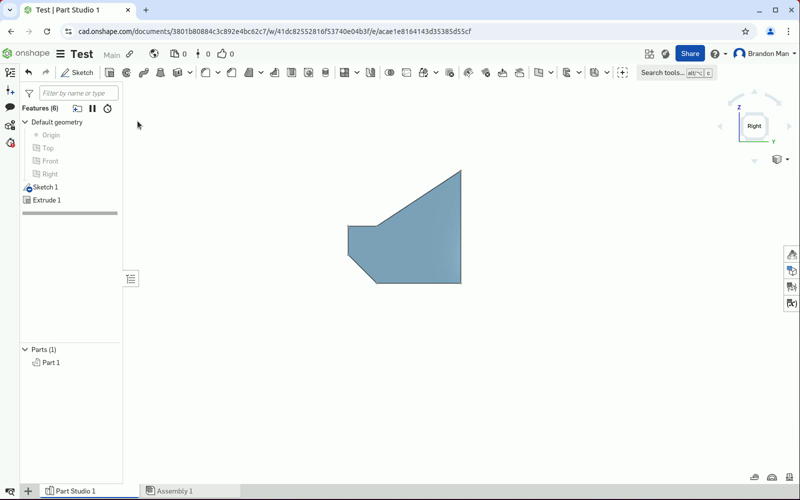
key(shift+h)
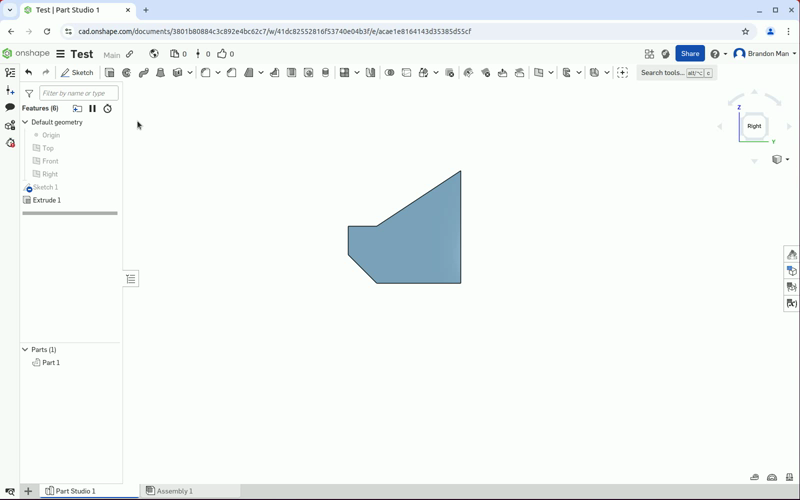
mouse_move(73, 189)
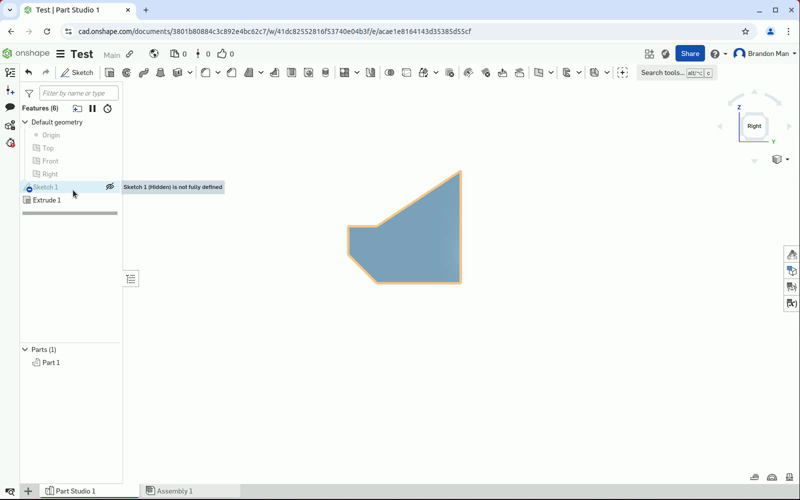
click(73, 189)
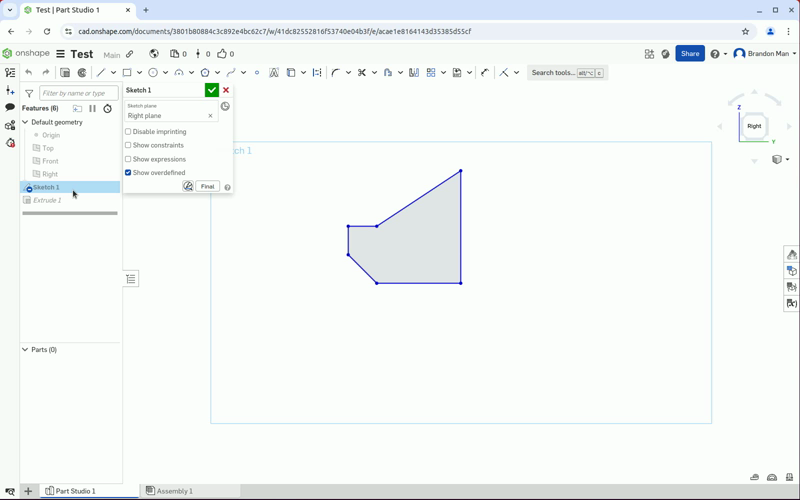
mouse_move(229, 92)
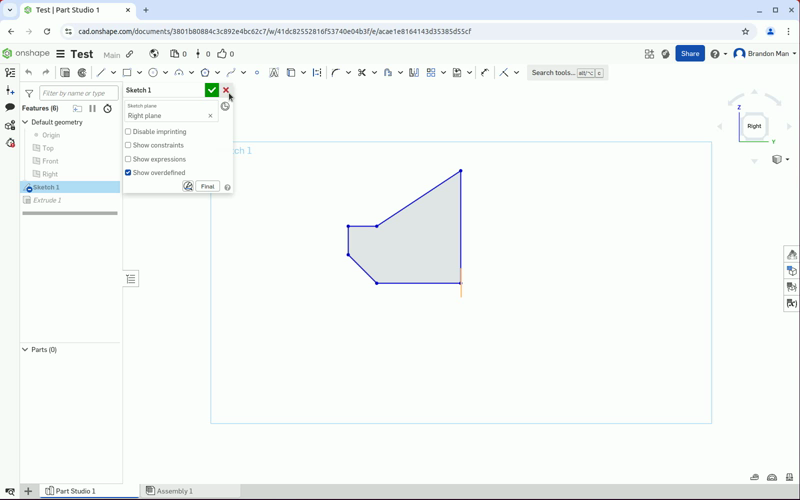
click(229, 92)
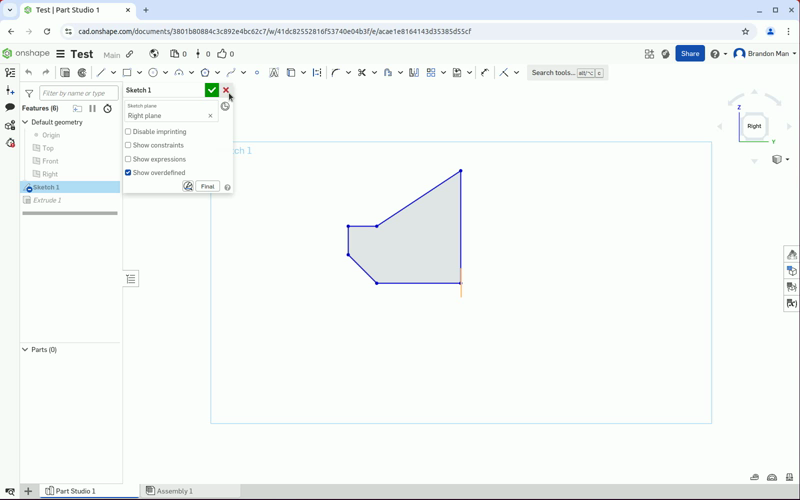
key(shift+s)
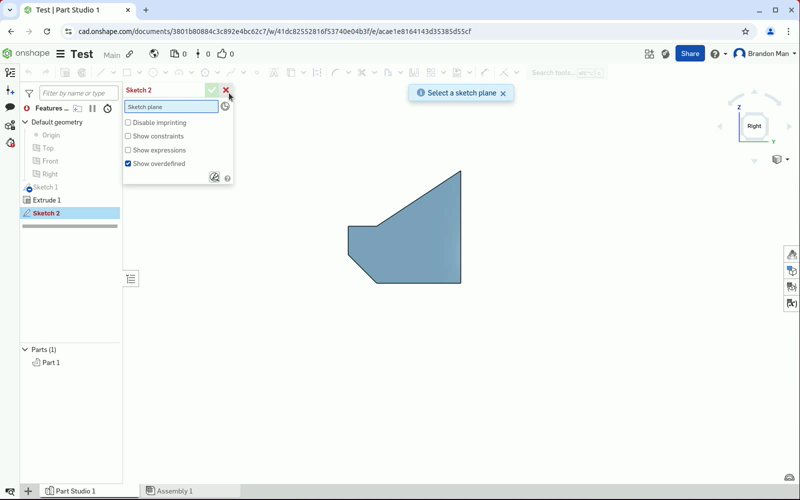
mouse_move(73, 176)
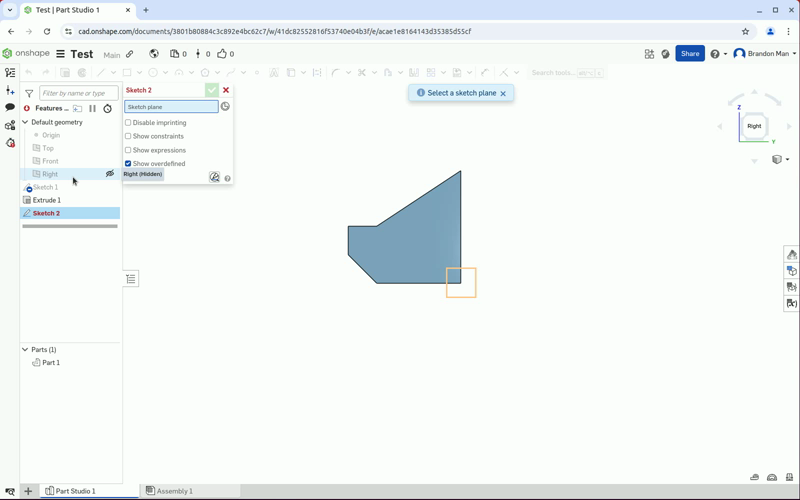
click(73, 176)
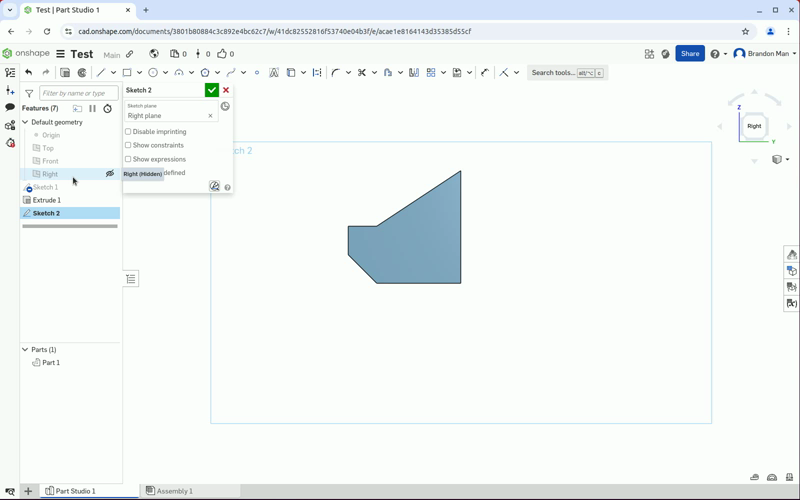
mouse_move(73, 352)
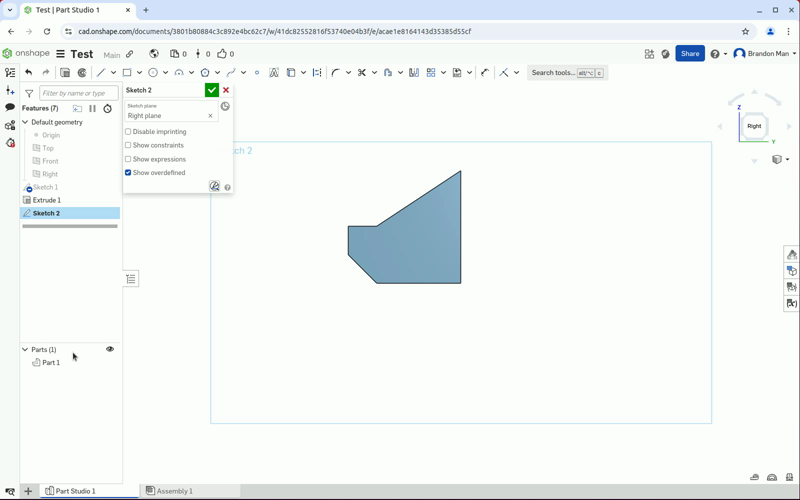
key(y)
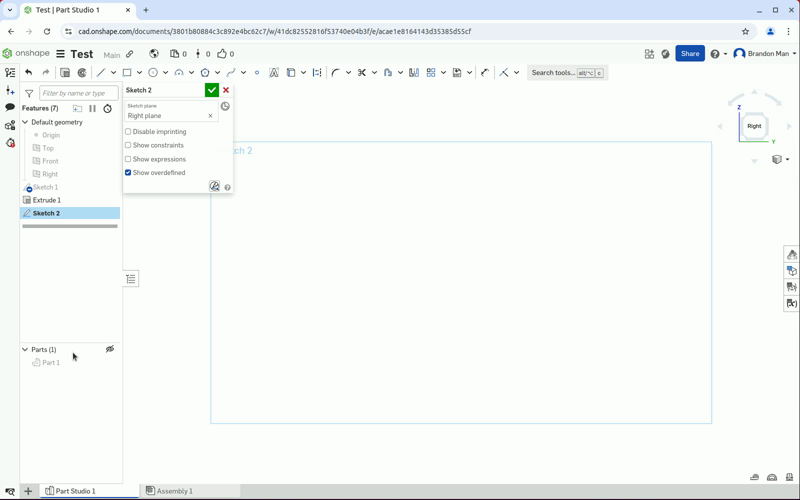
key(l)
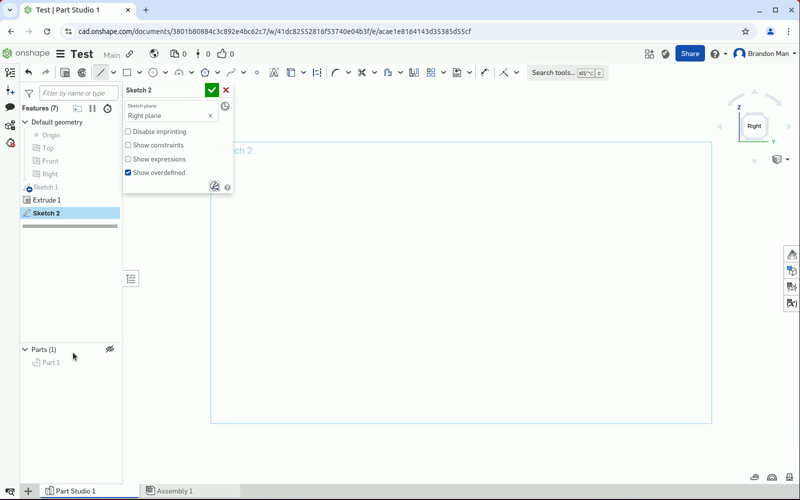
key_down(shift)
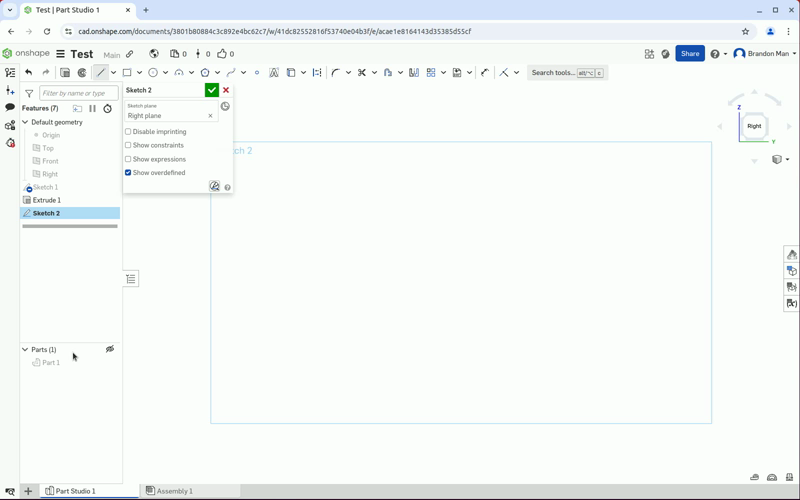
mouse_move(376, 226)
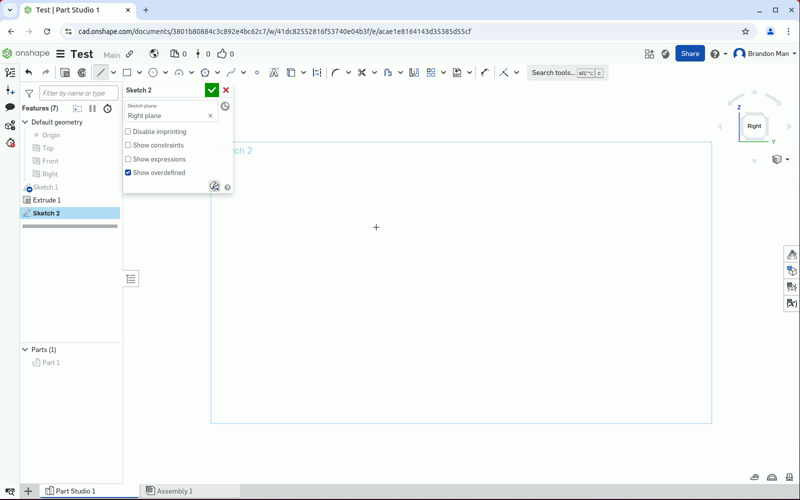
click(376, 226)
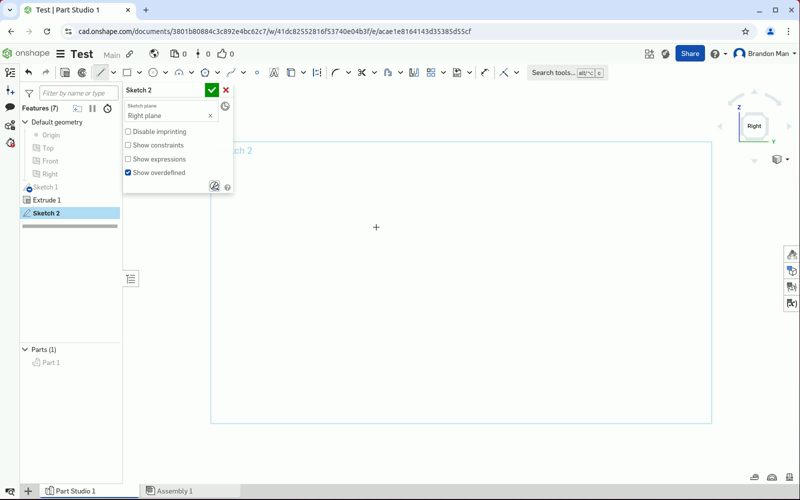
key_up(shift)
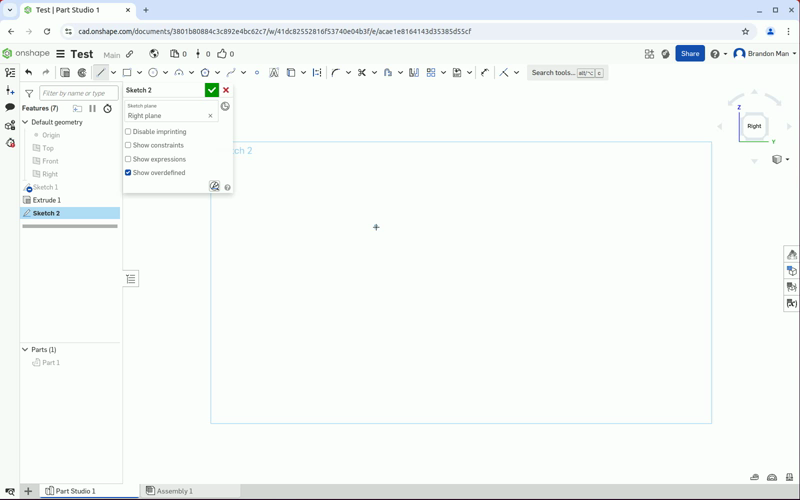
key_down(shift)
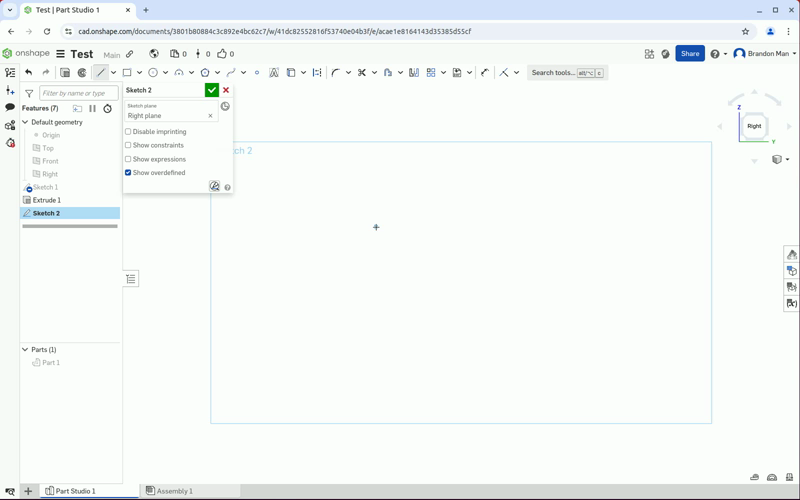
mouse_move(461, 170)
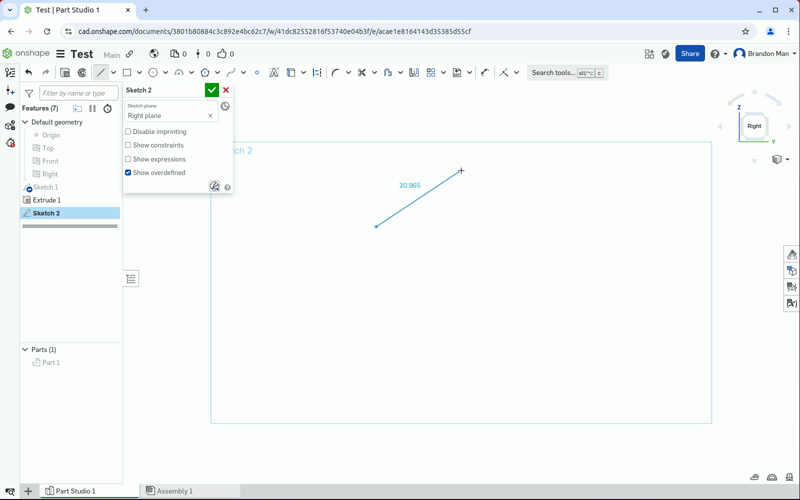
click(461, 170)
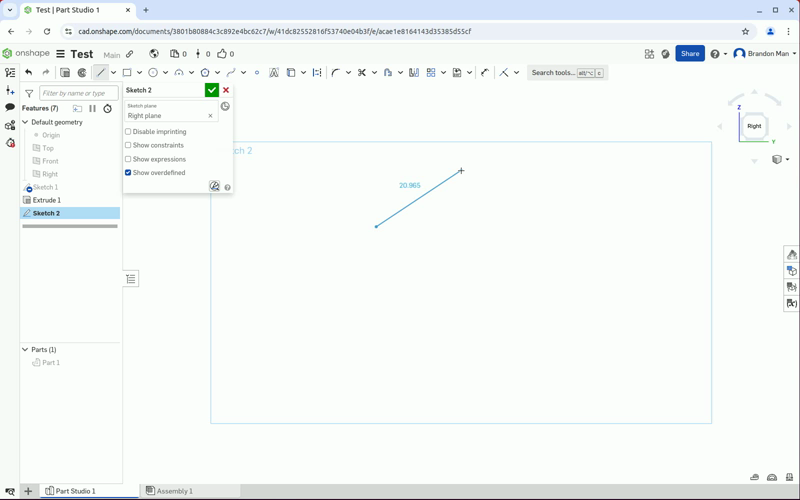
key_up(shift)
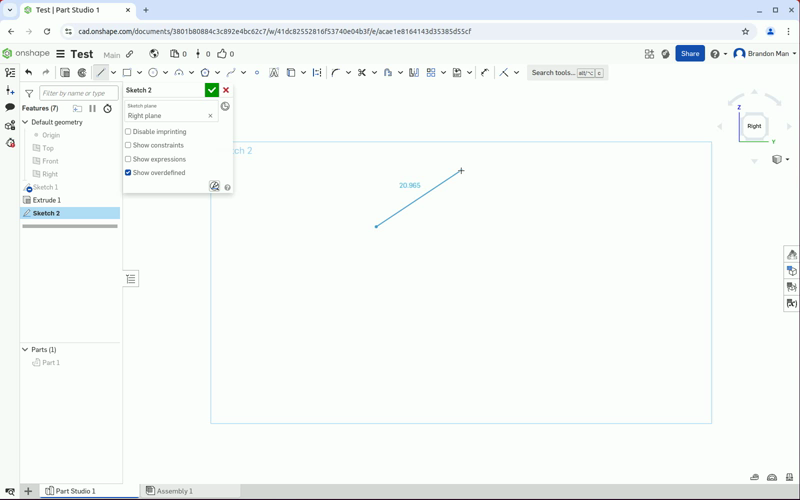
key_down(shift)
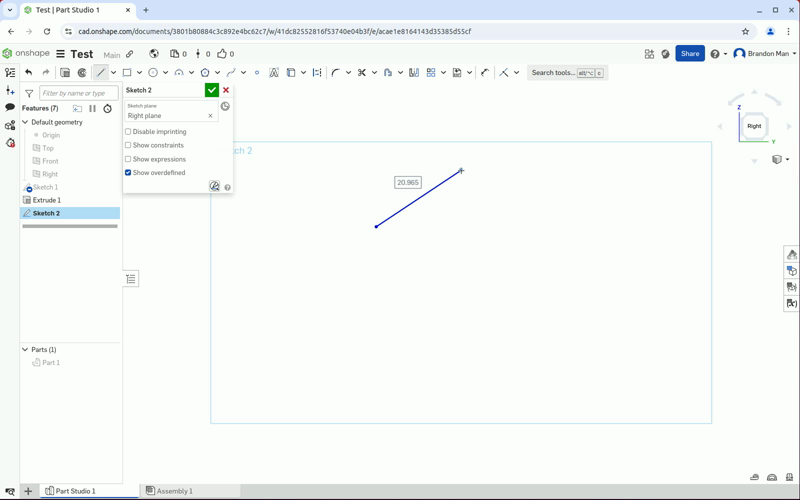
mouse_move(491, 170)
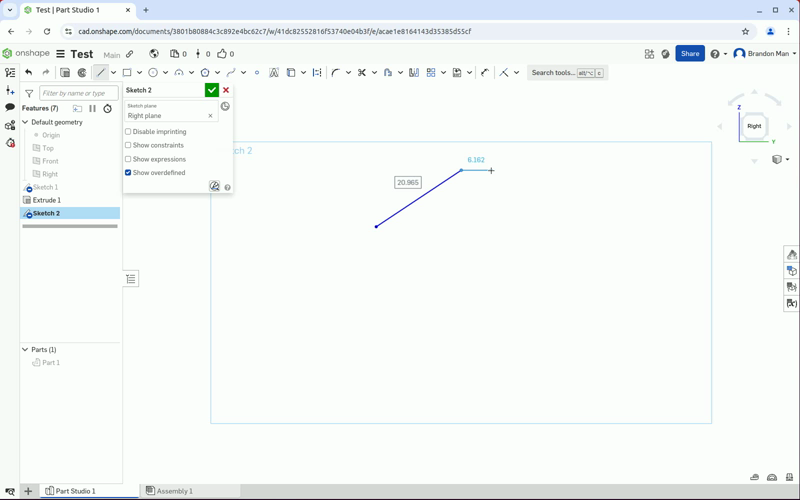
mouse_move(404, 170)
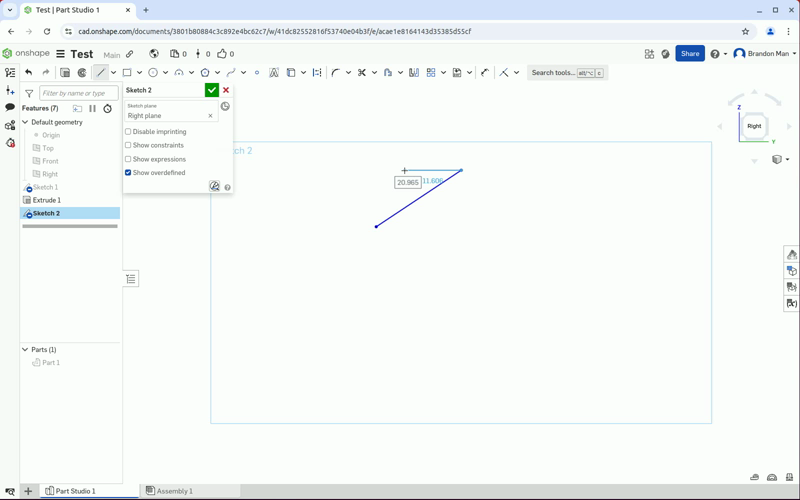
click(404, 170)
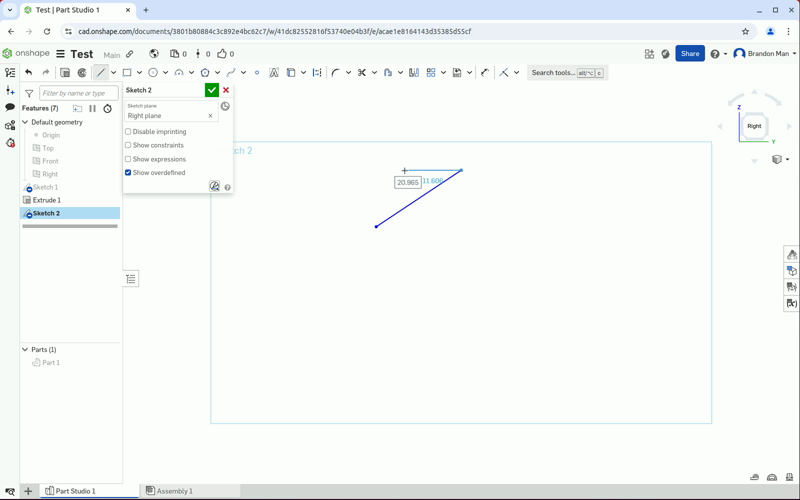
key_up(shift)
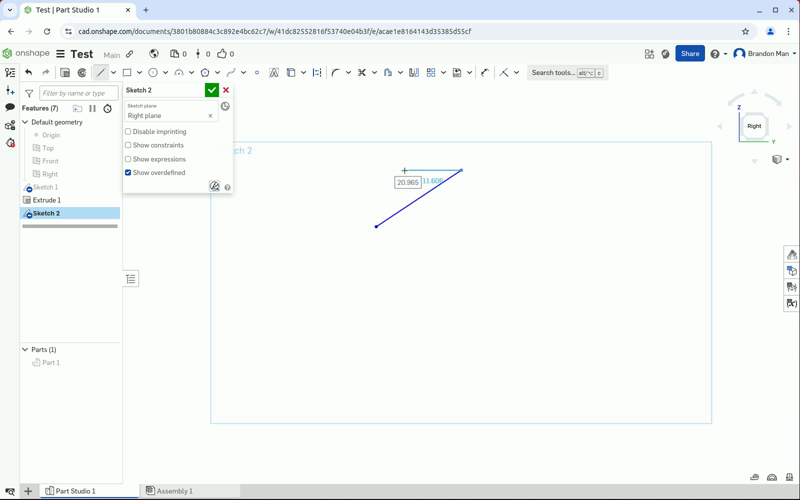
key_down(shift)
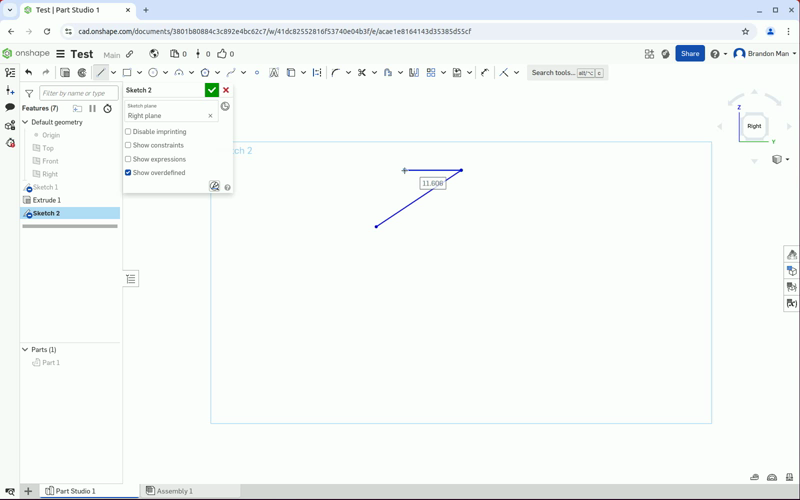
mouse_move(376, 226)
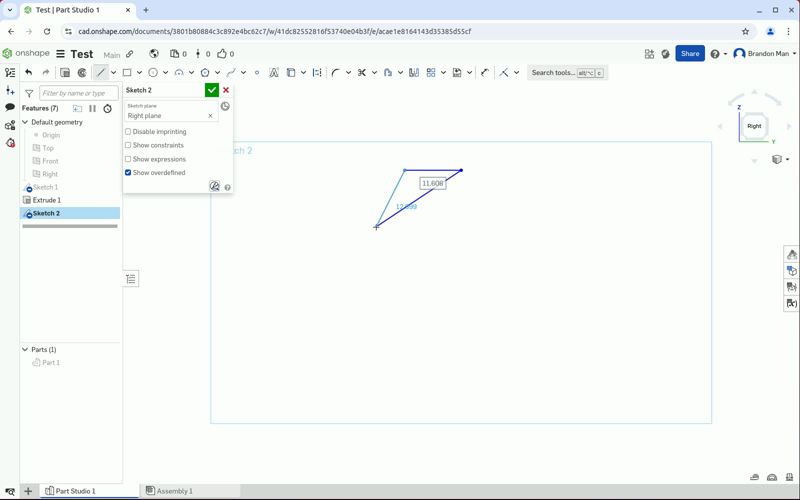
key_up(shift)
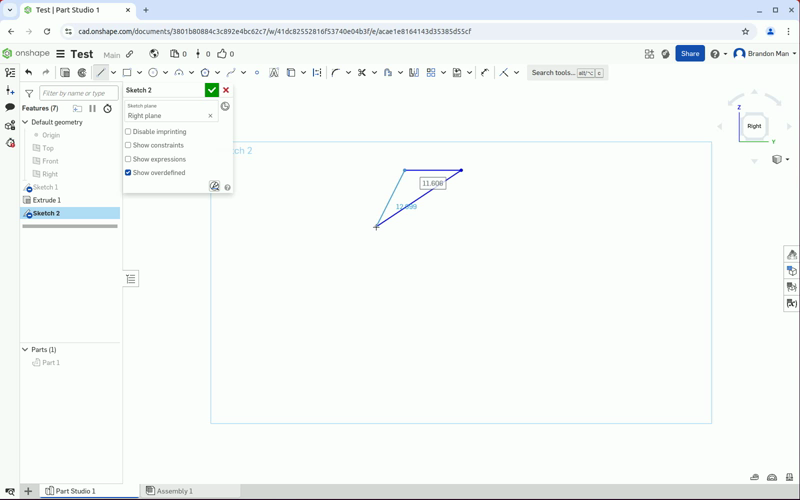
click(376, 226)
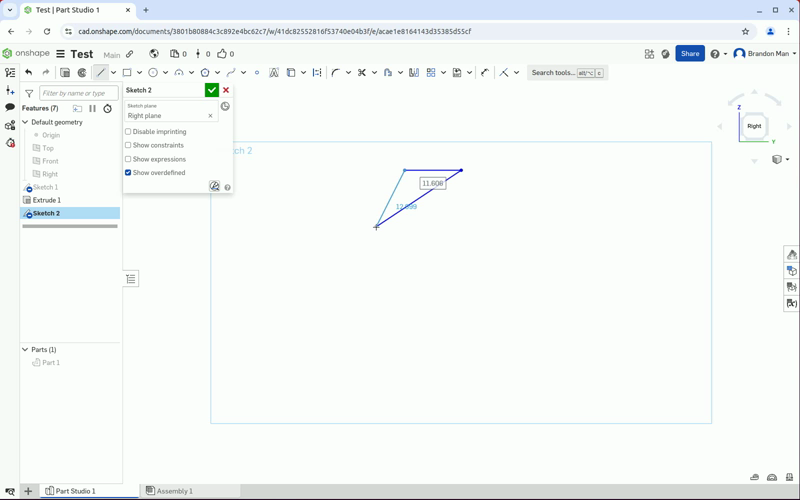
key(esc)
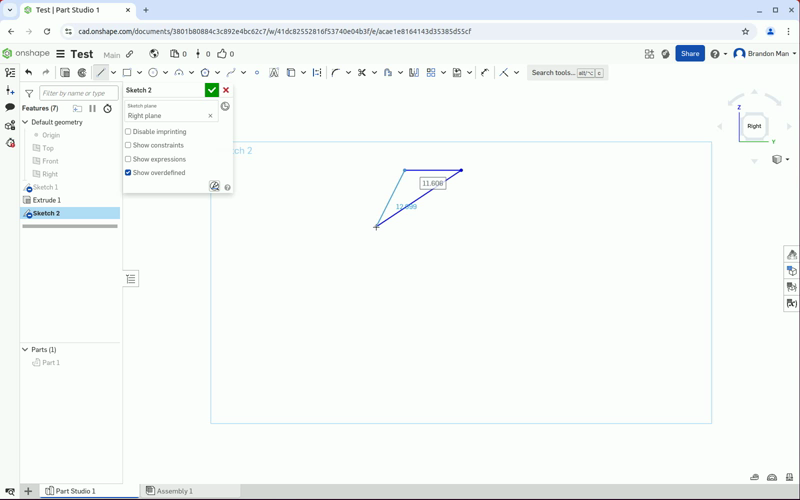
mouse_move(435, 177)
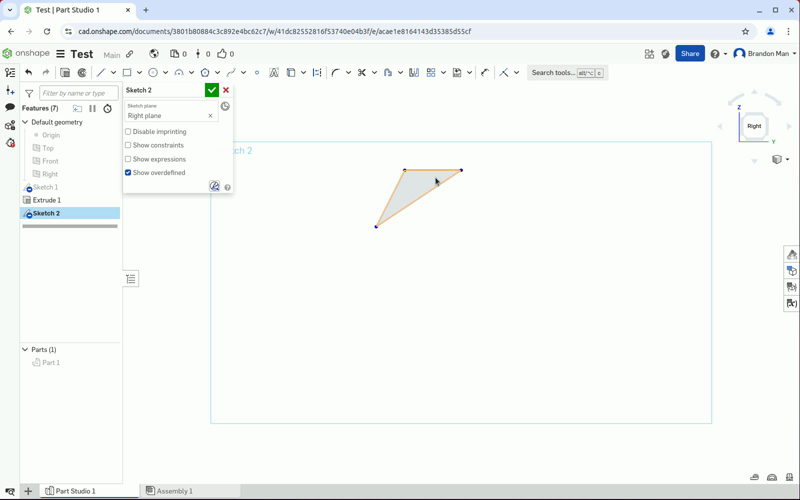
scroll(6)
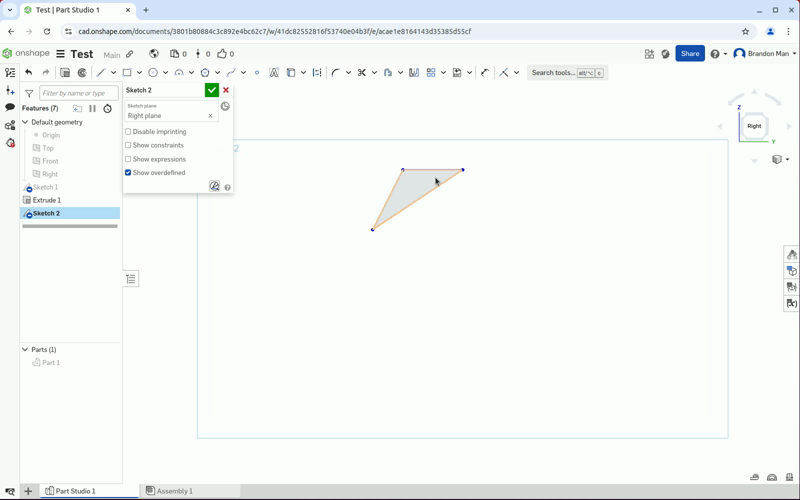
scroll(6)
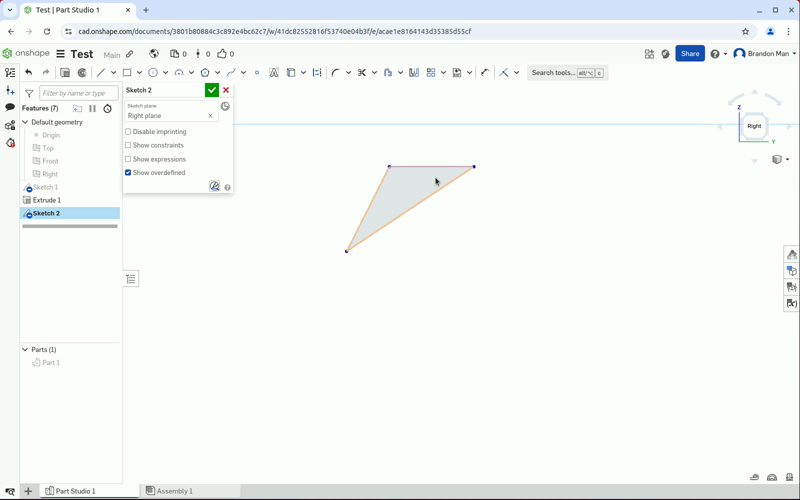
scroll(6)
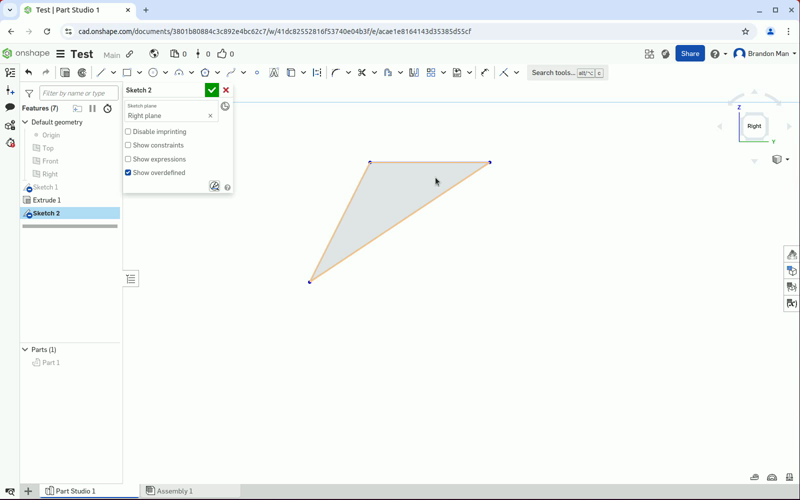
scroll(6)
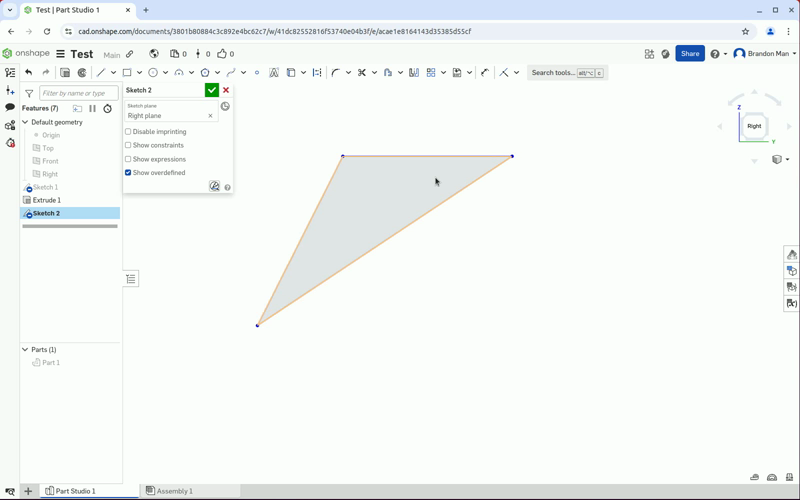
scroll(6)
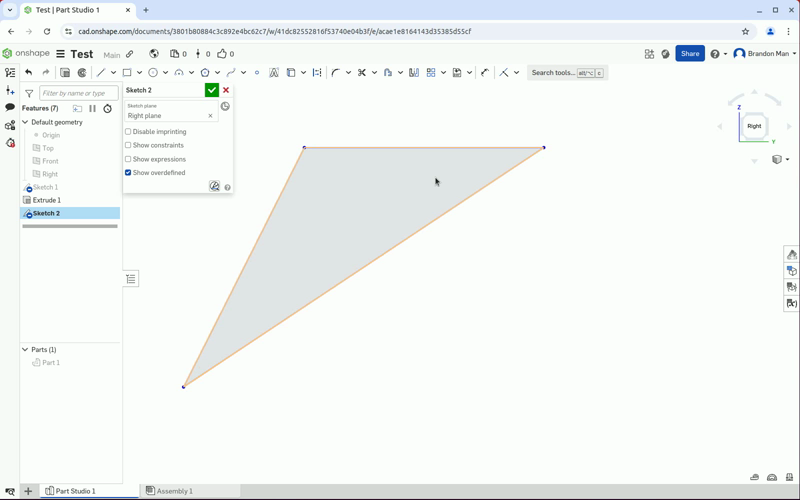
scroll(6)
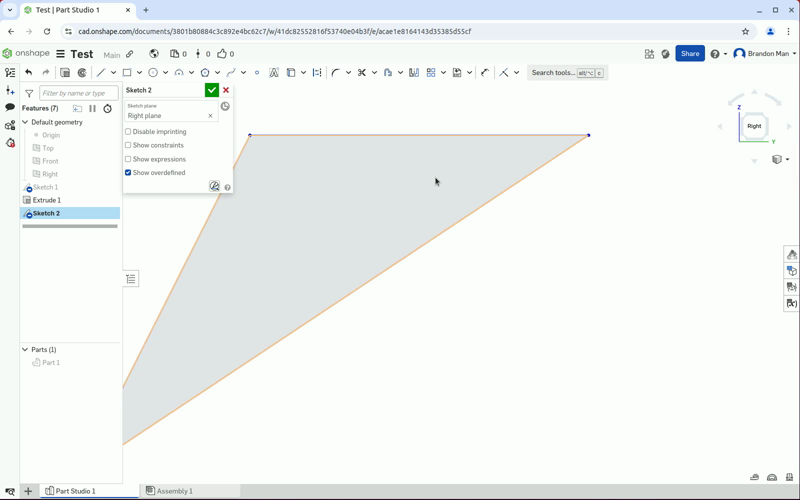
scroll(6)
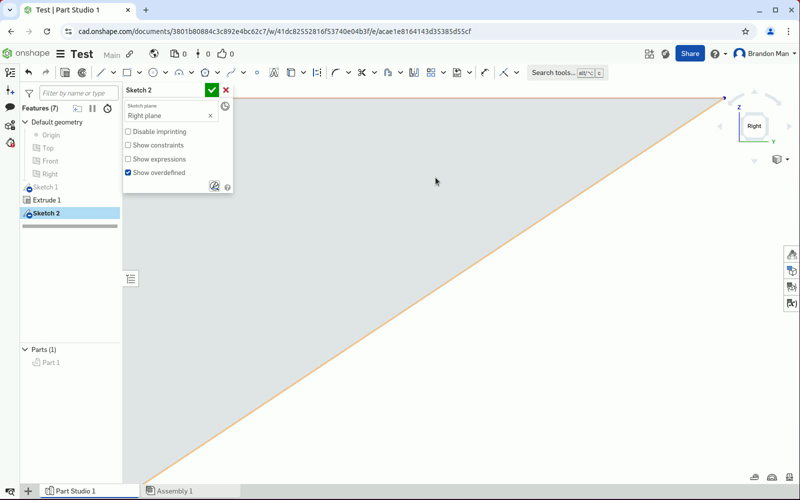
click(435, 177)
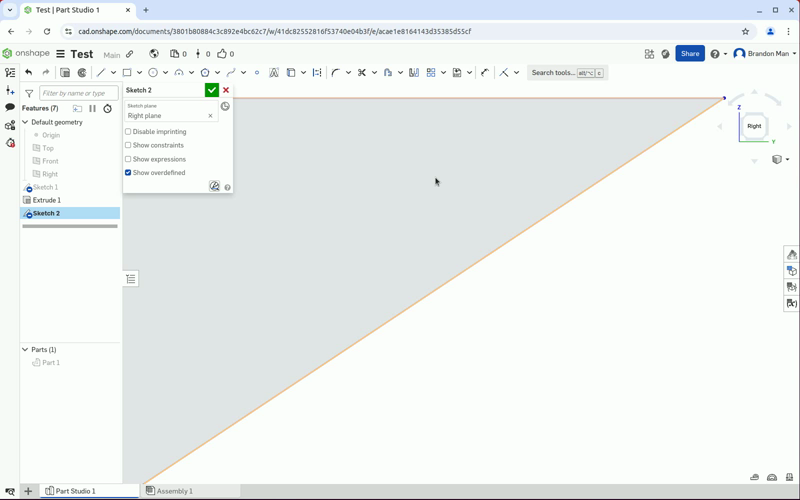
scroll(-6)
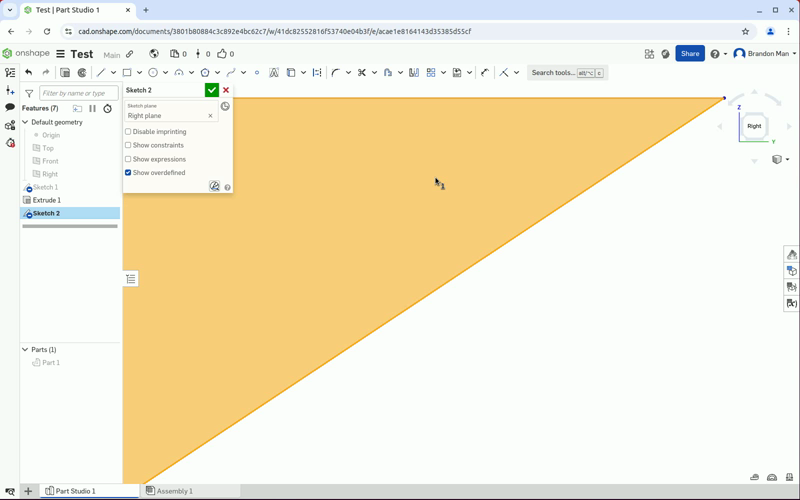
scroll(-6)
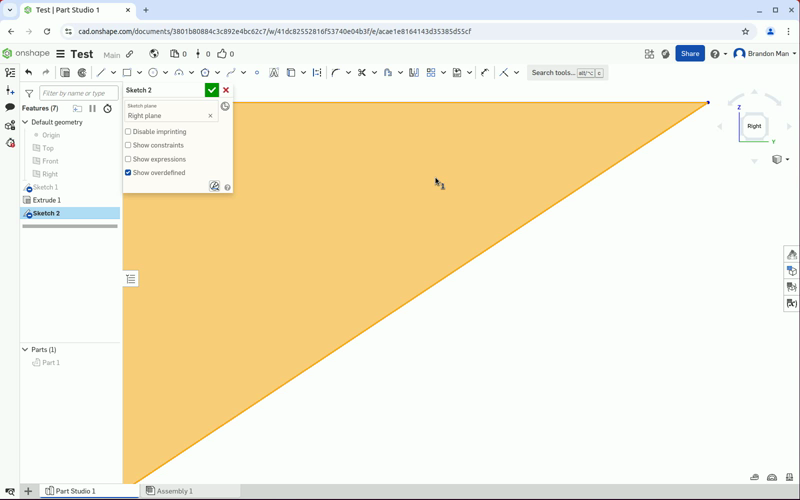
scroll(-6)
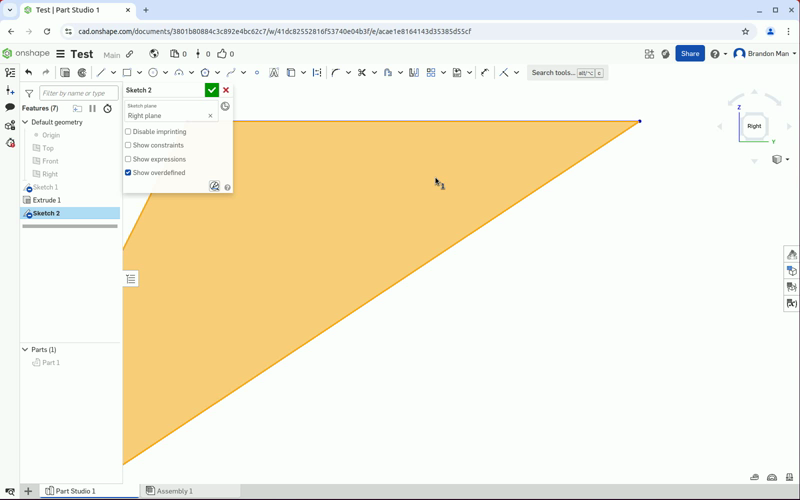
scroll(-6)
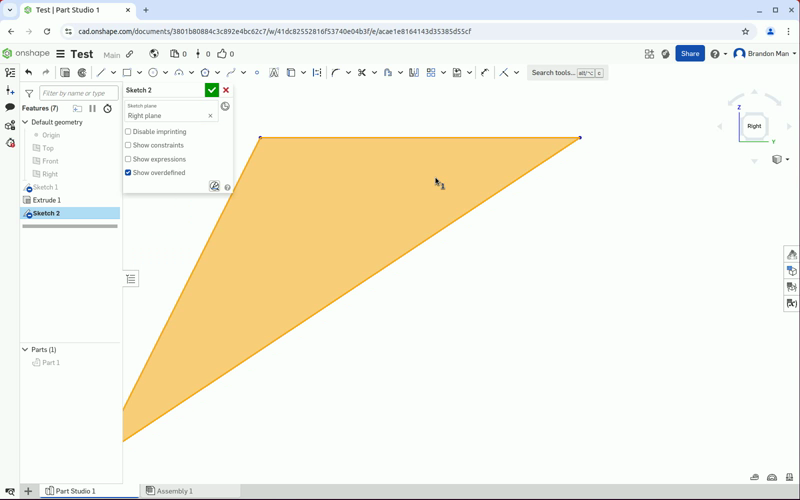
scroll(-6)
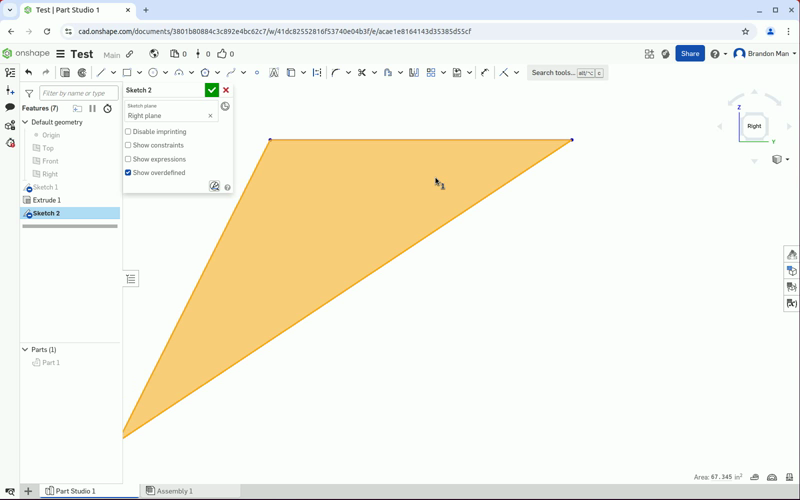
scroll(-6)
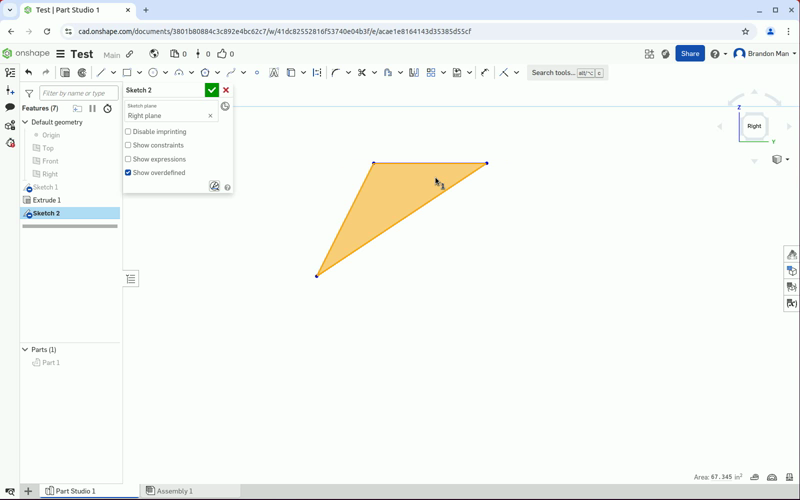
scroll(-6)
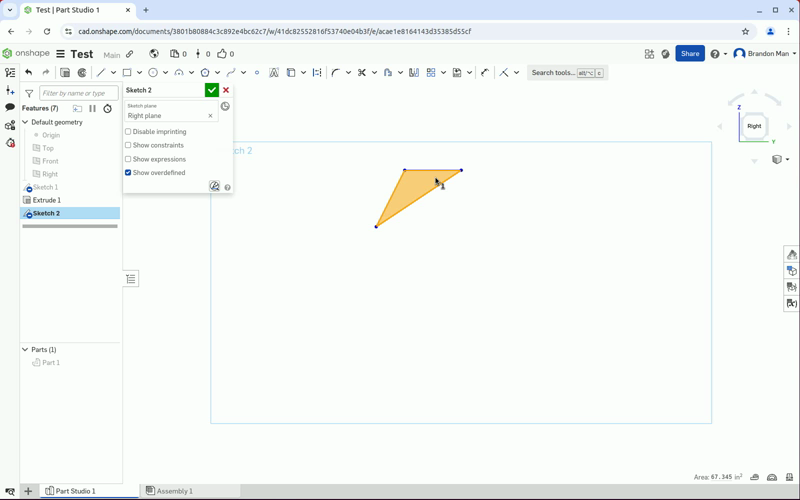
mouse_move(73, 352)
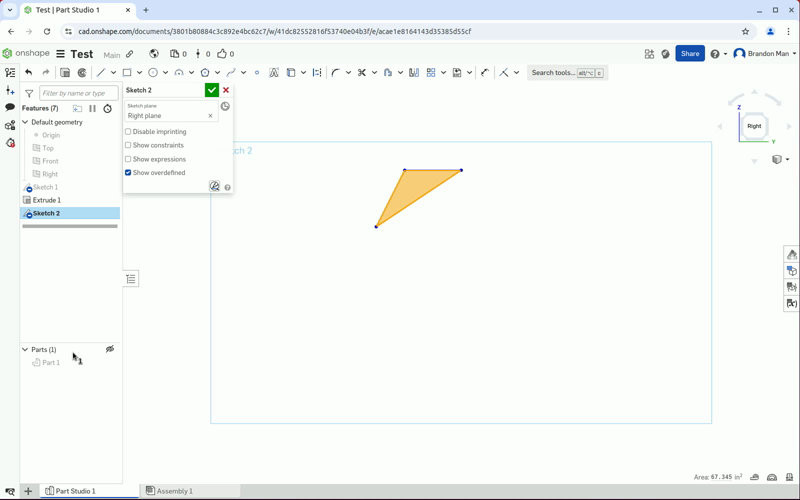
key(shift+y)
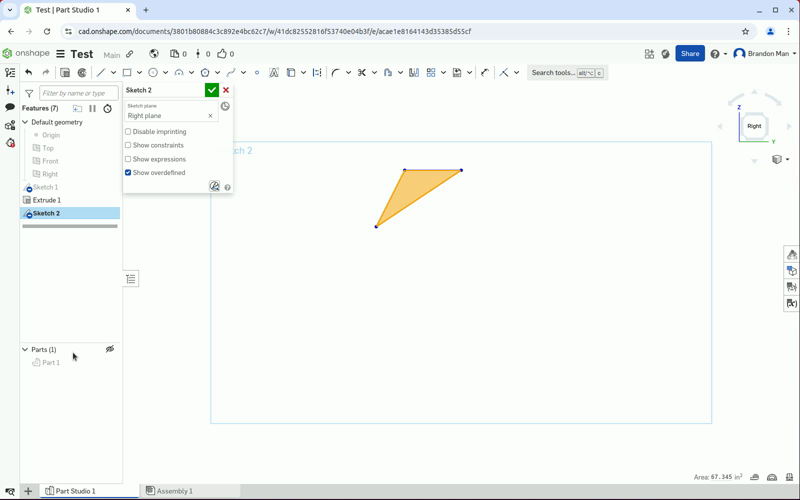
key(shift+e)
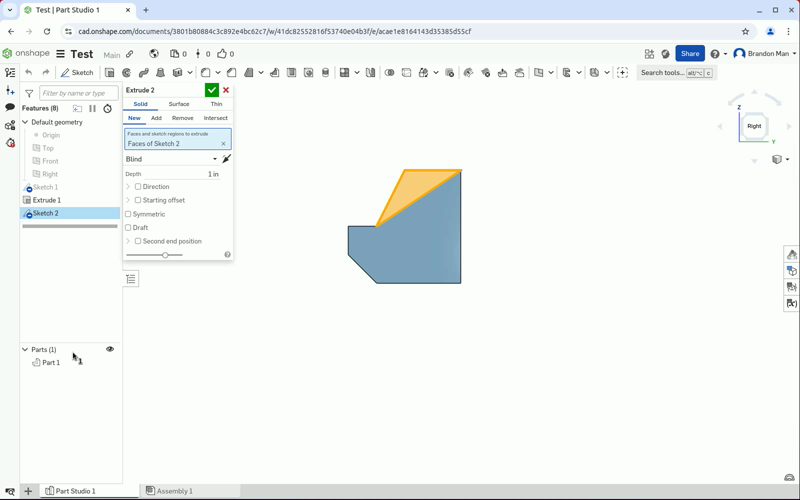
mouse_move(143, 106)
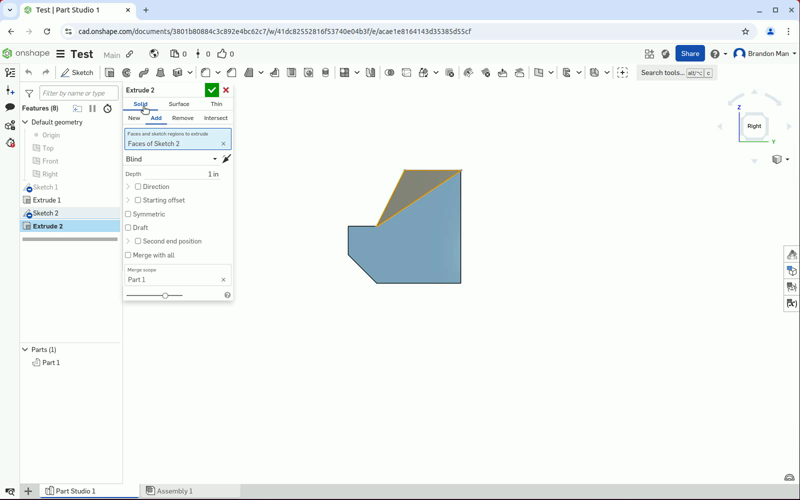
click(143, 106)
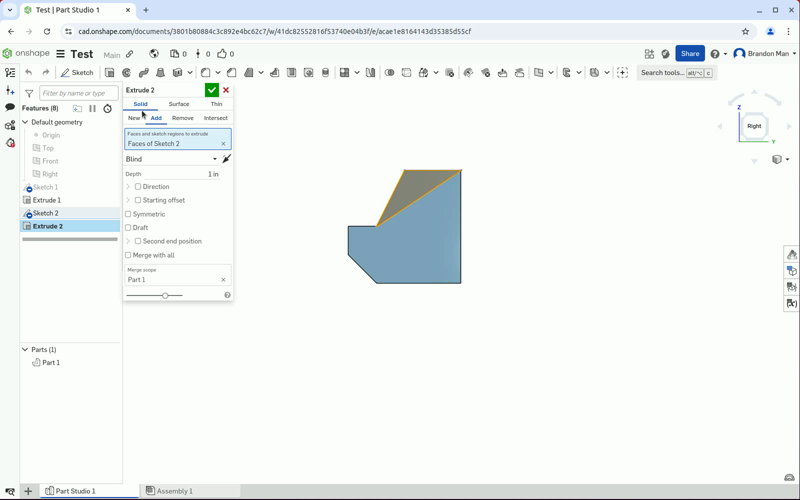
mouse_move(137, 120)
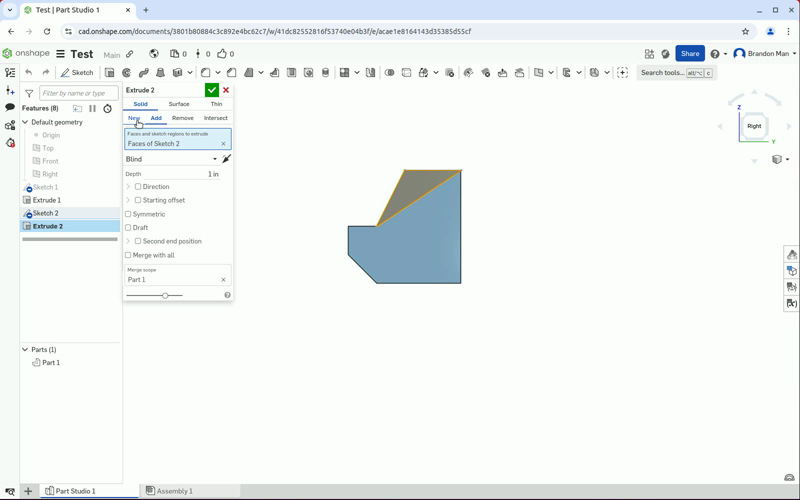
click(137, 120)
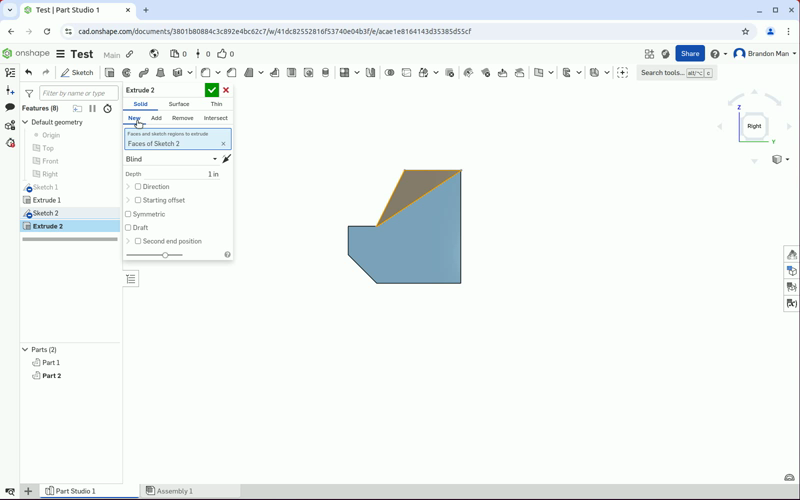
key(tab, 4)
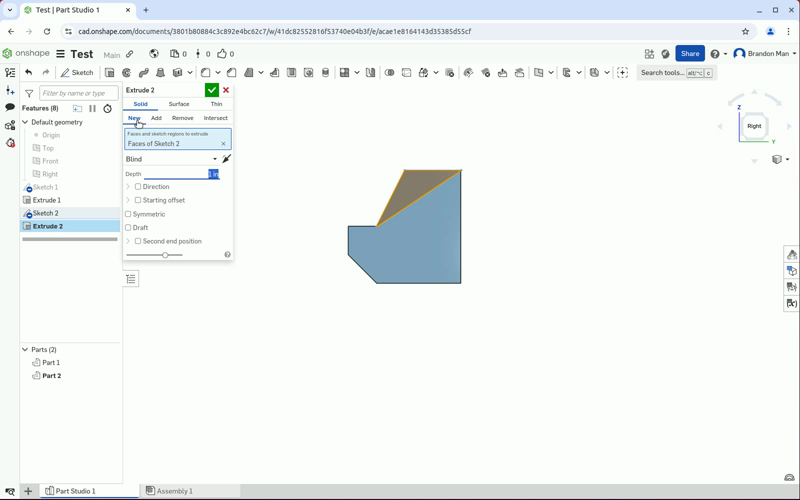
text(34.662)
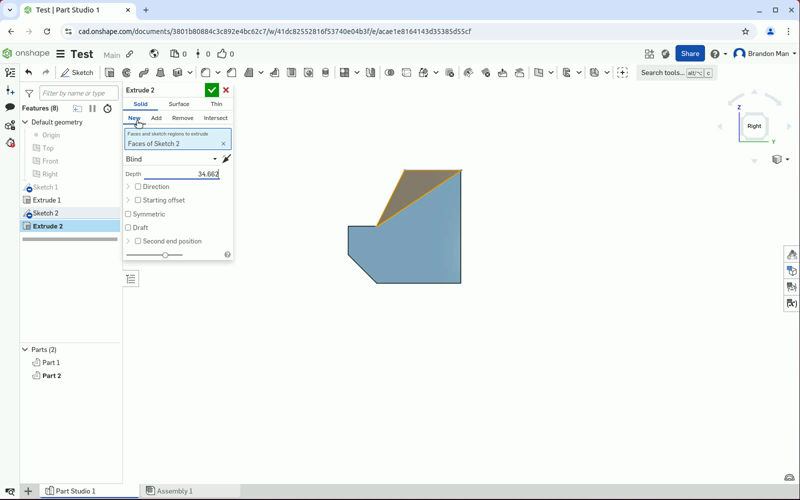
key(tab, 3)
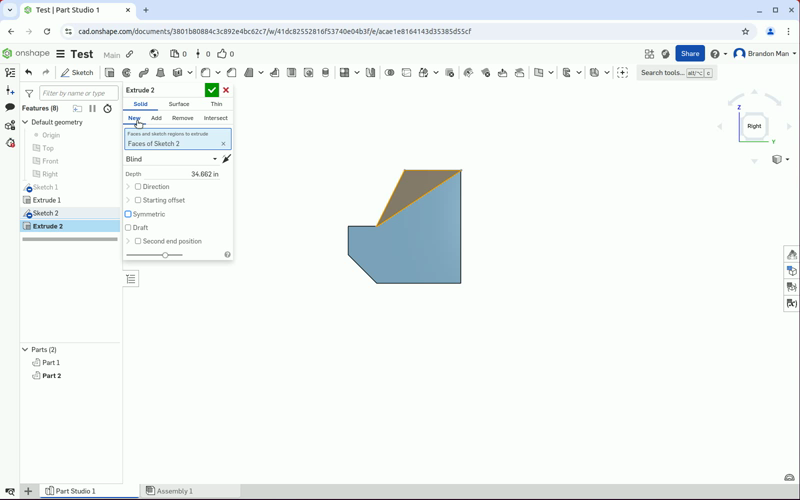
key(space)
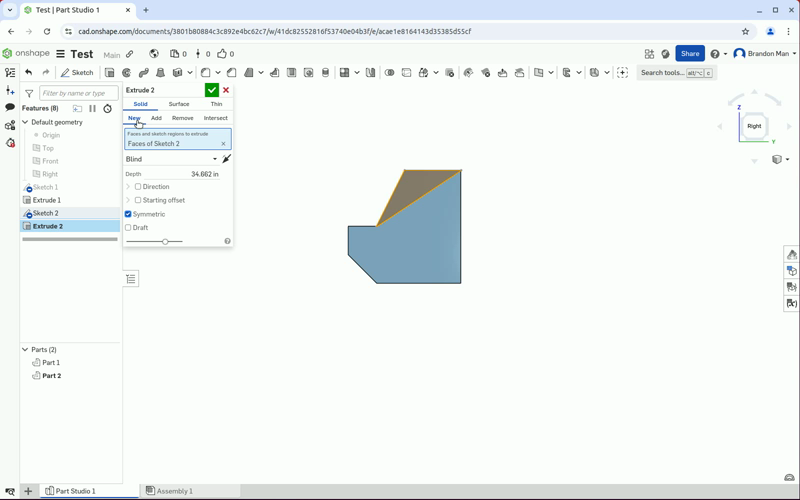
key(enter)
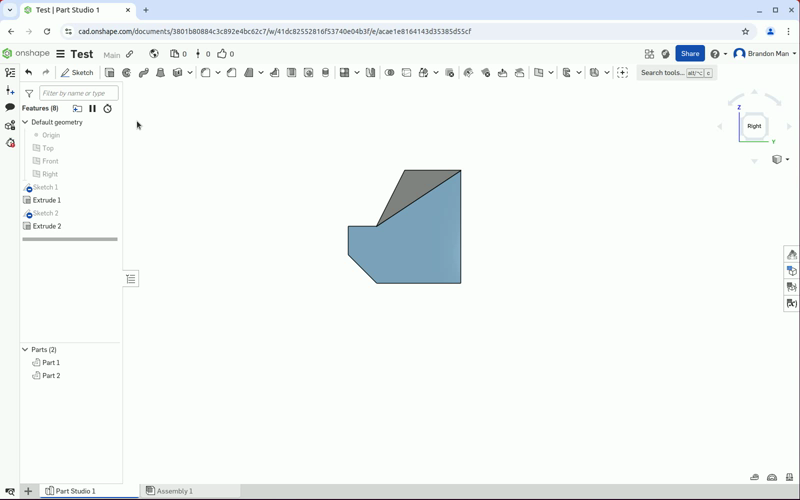
key(shift+h)
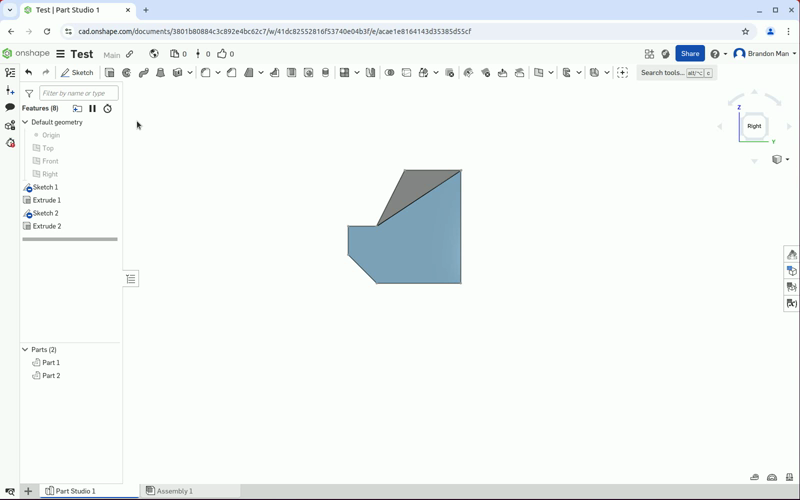
key(shift+h)
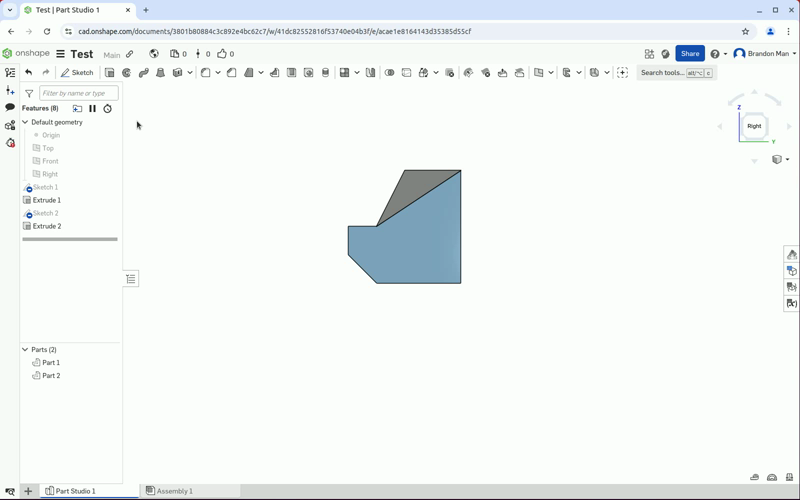
mouse_move(73, 189)
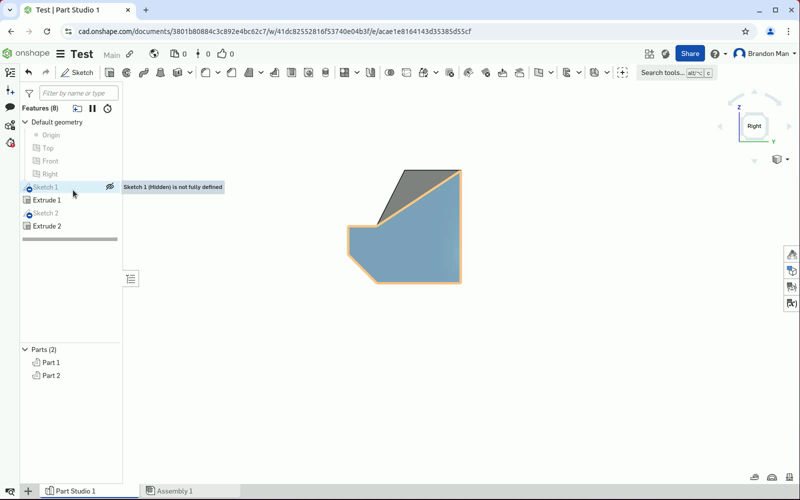
click(73, 189)
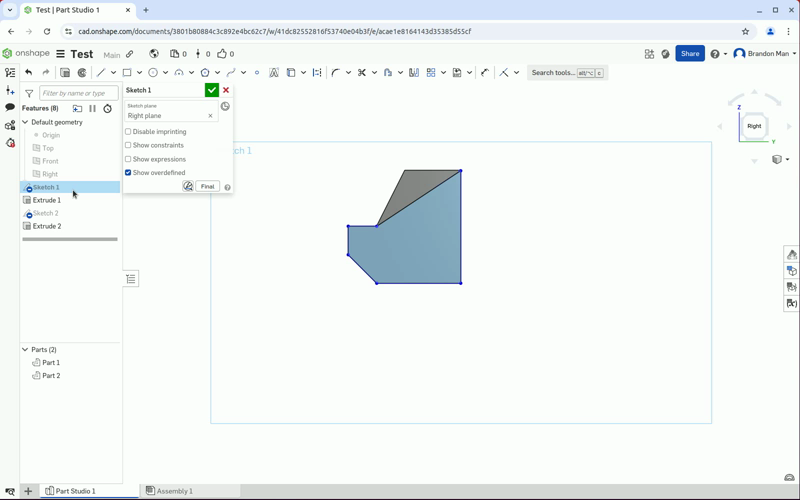
mouse_move(229, 92)
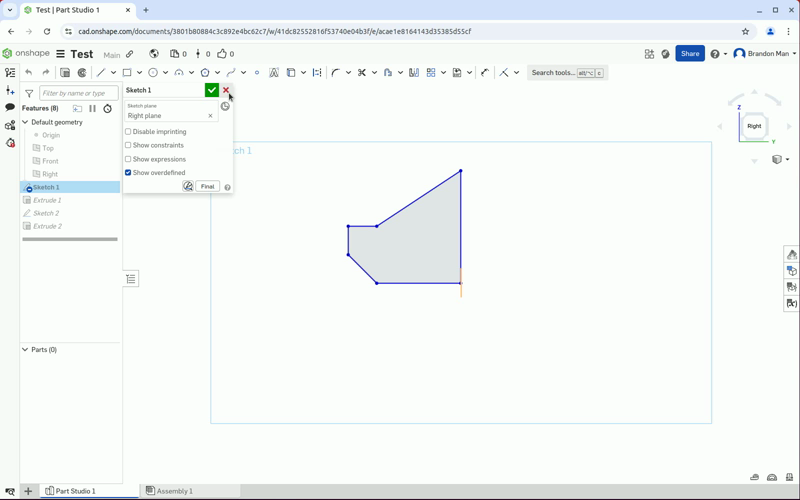
click(229, 92)
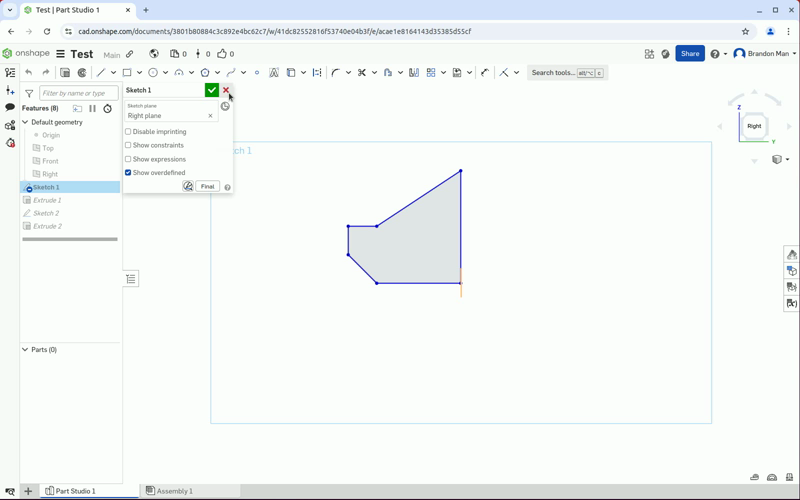
key(shift+s)
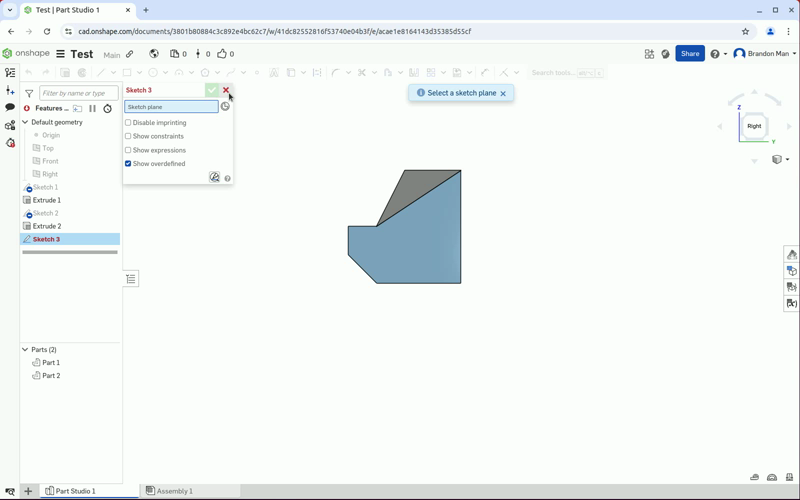
mouse_move(73, 176)
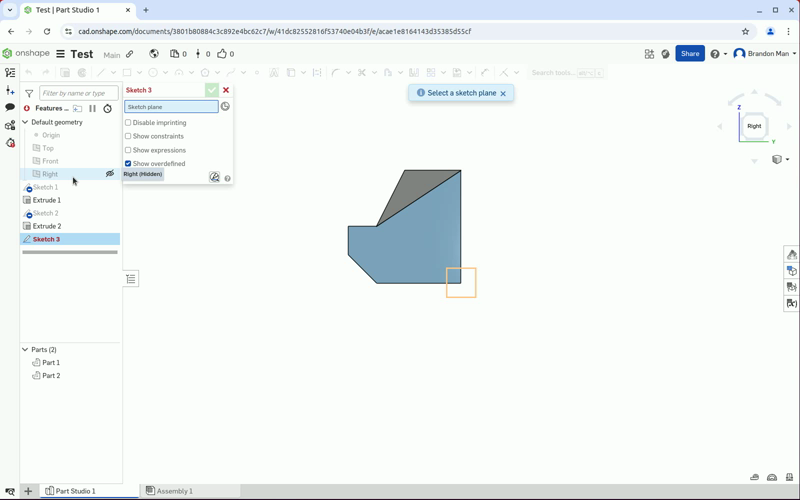
click(73, 176)
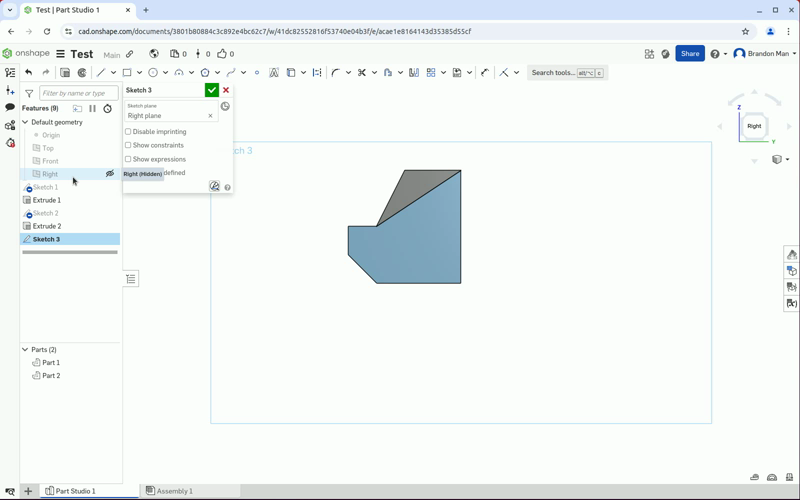
mouse_move(73, 352)
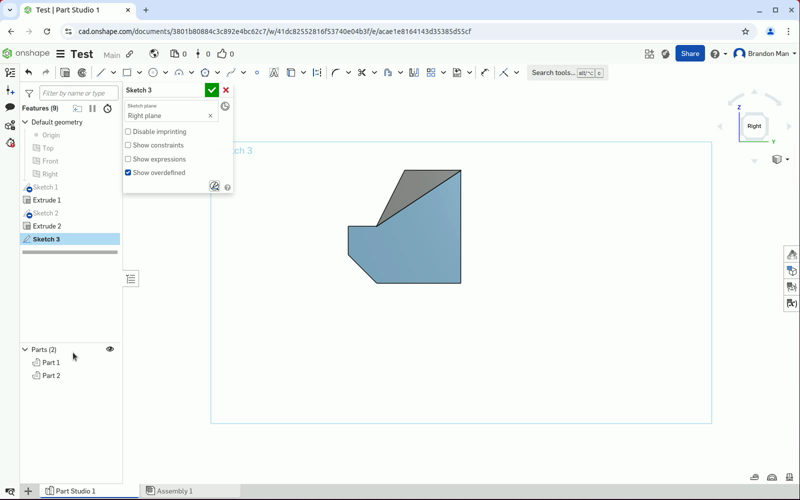
key(y)
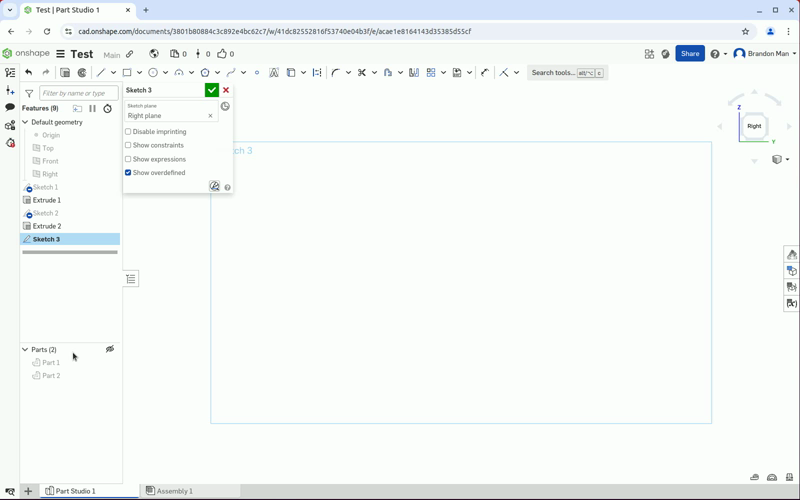
key(l)
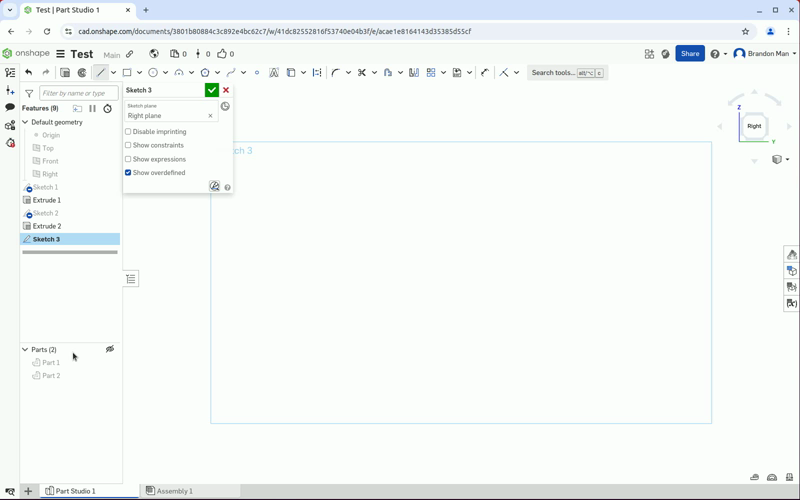
key_down(shift)
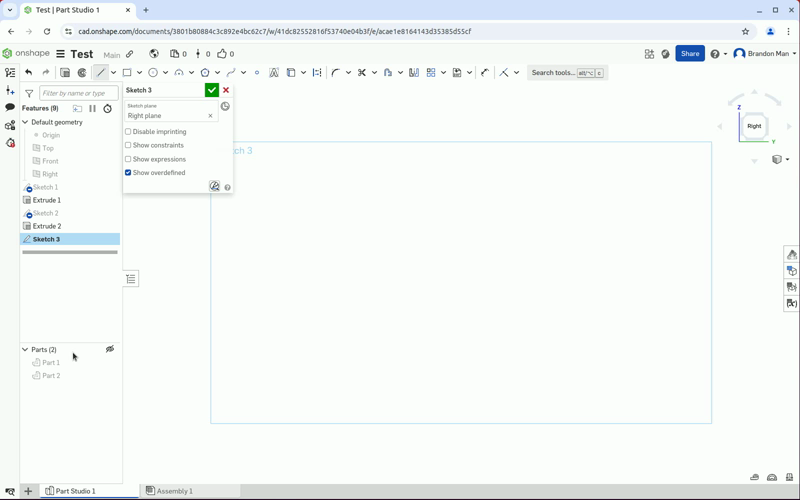
mouse_move(376, 226)
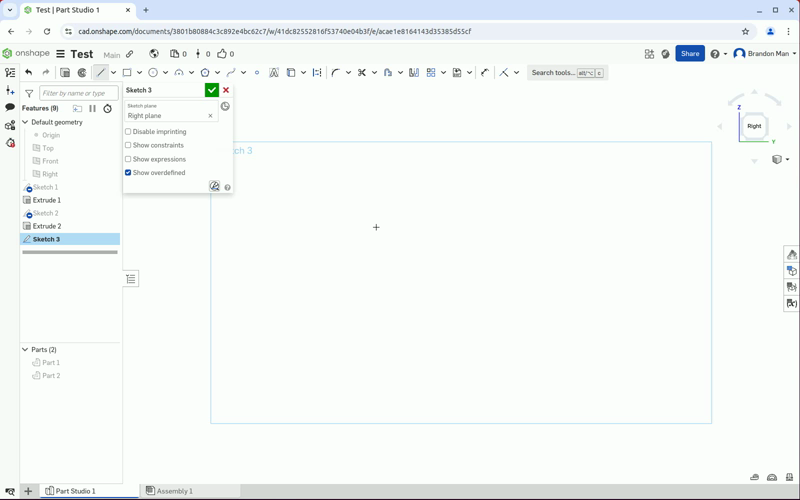
click(376, 226)
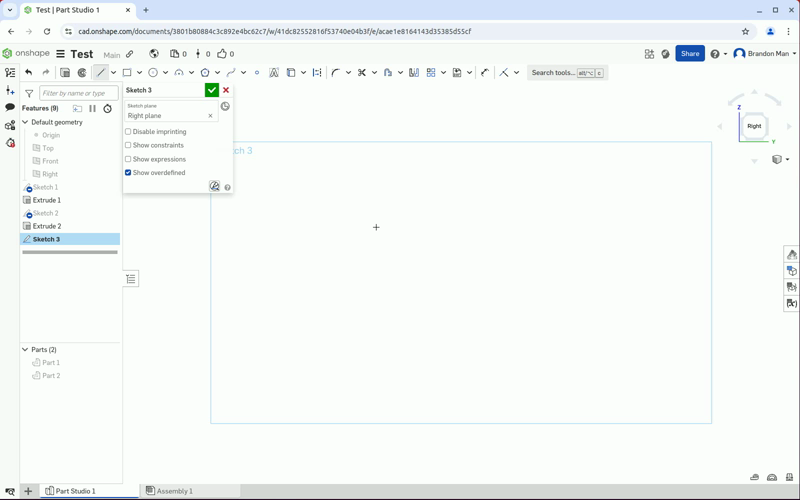
key_up(shift)
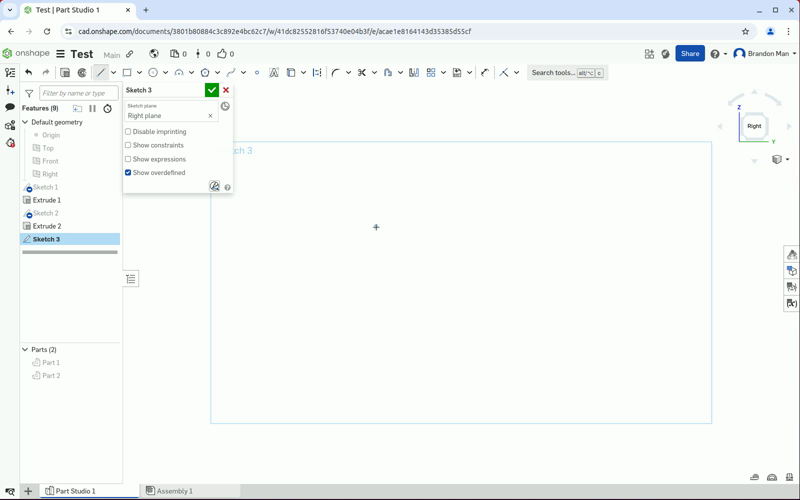
key_down(shift)
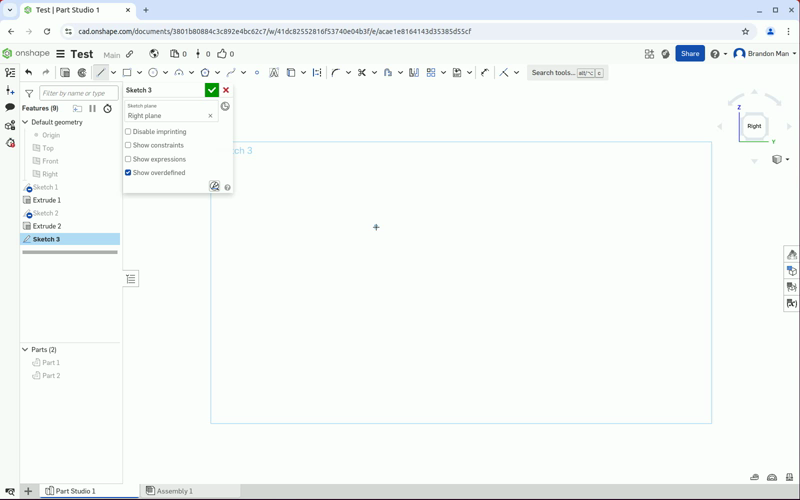
mouse_move(461, 170)
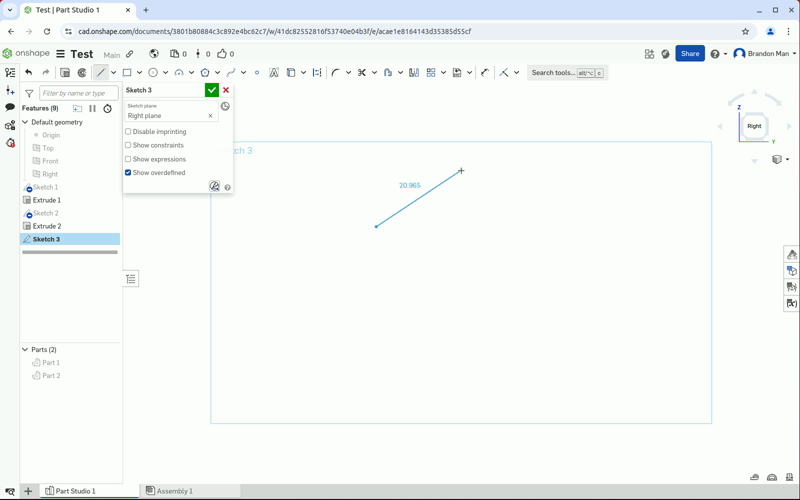
click(461, 170)
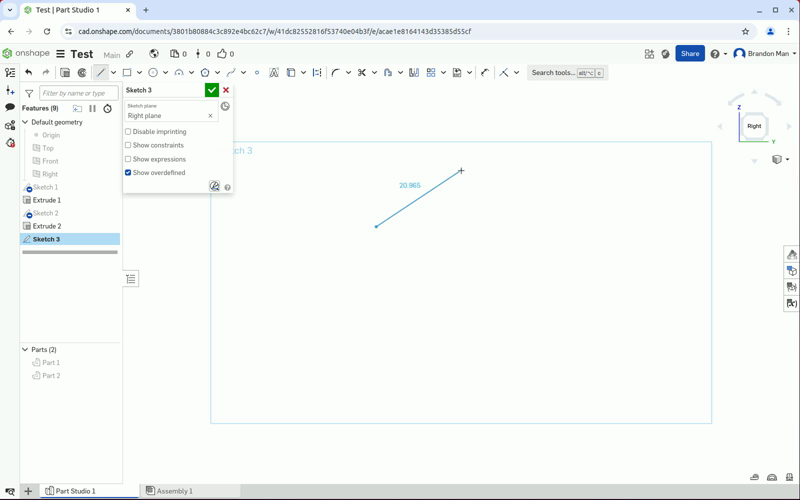
key_up(shift)
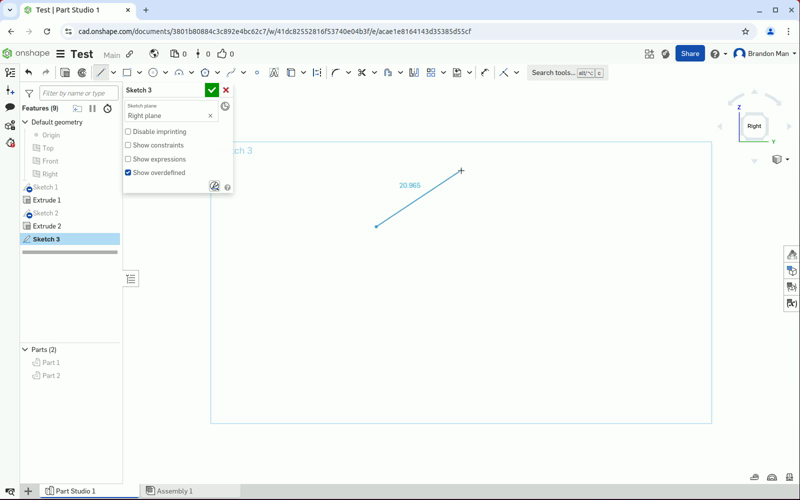
key_down(shift)
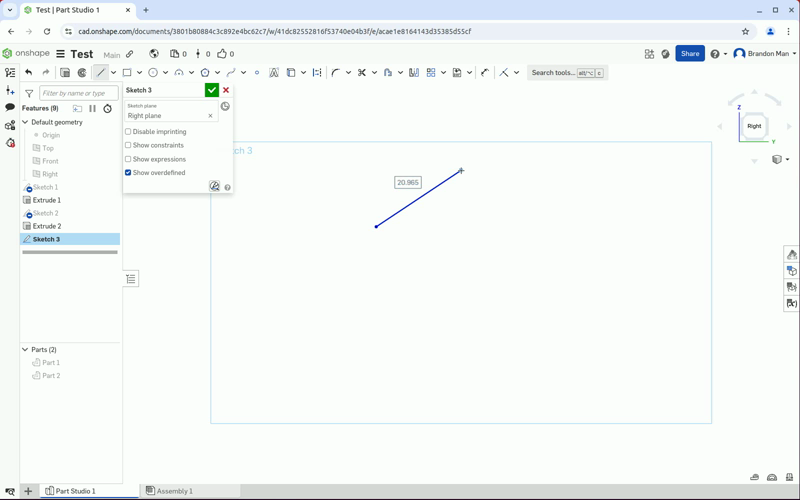
mouse_move(491, 170)
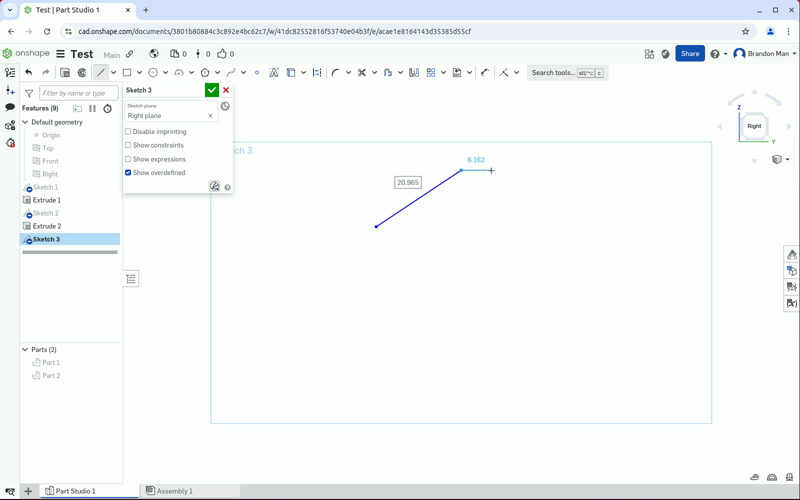
mouse_move(404, 170)
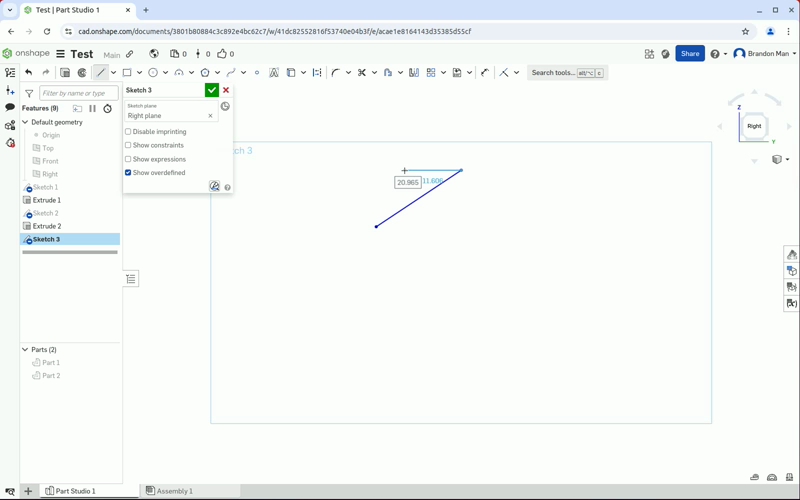
click(404, 170)
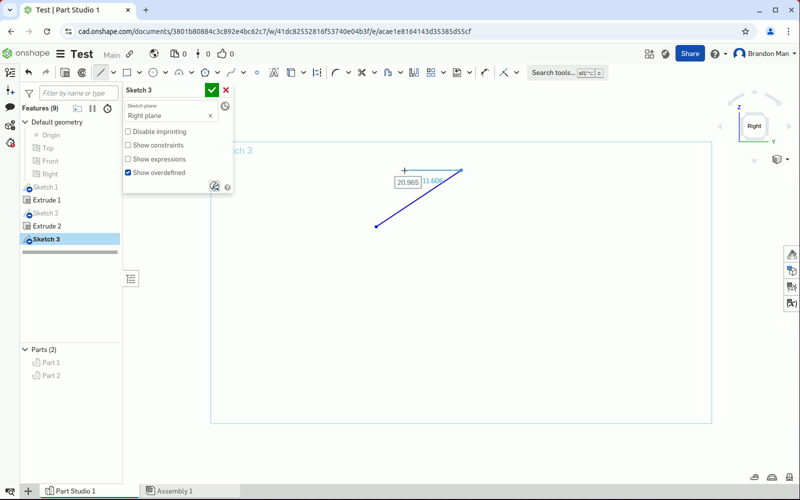
key_up(shift)
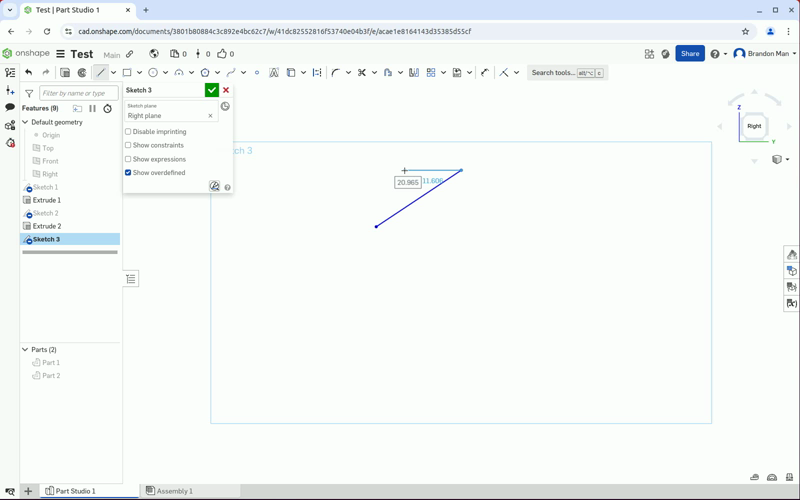
key_down(shift)
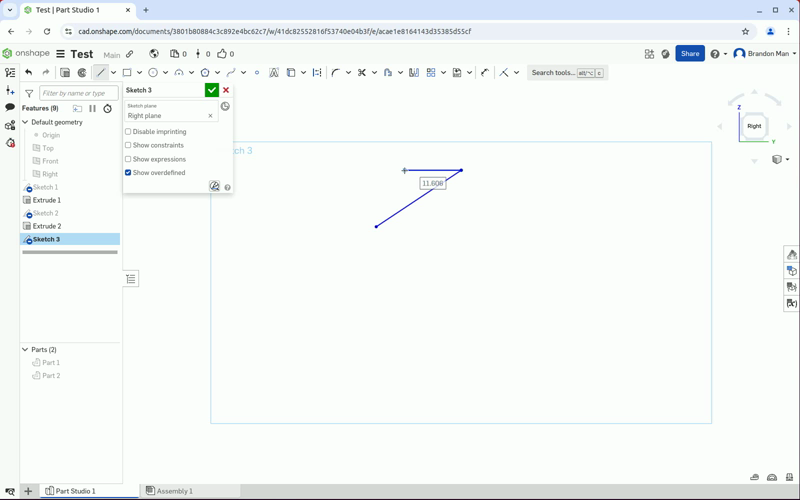
mouse_move(376, 226)
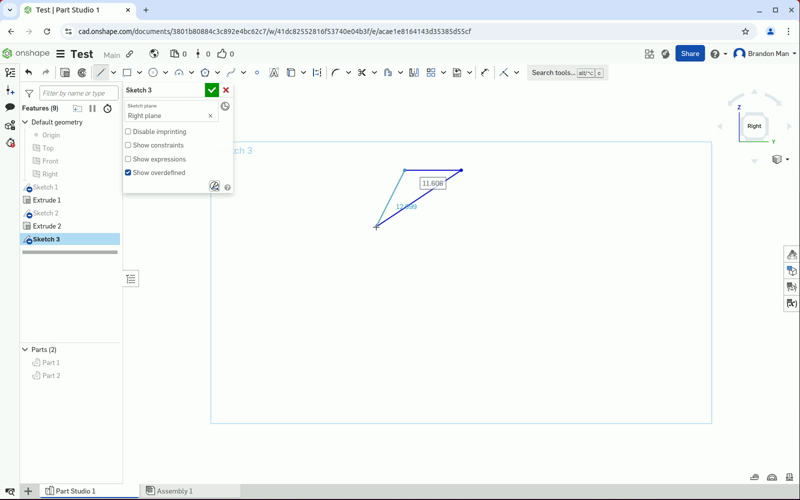
key_up(shift)
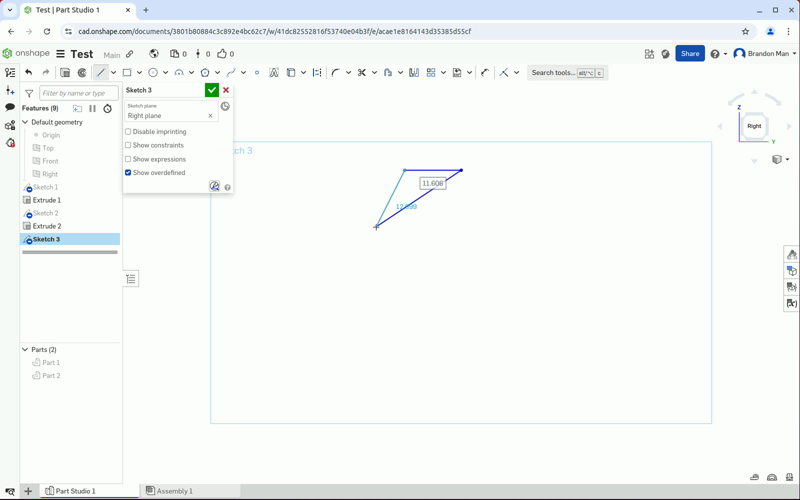
click(376, 226)
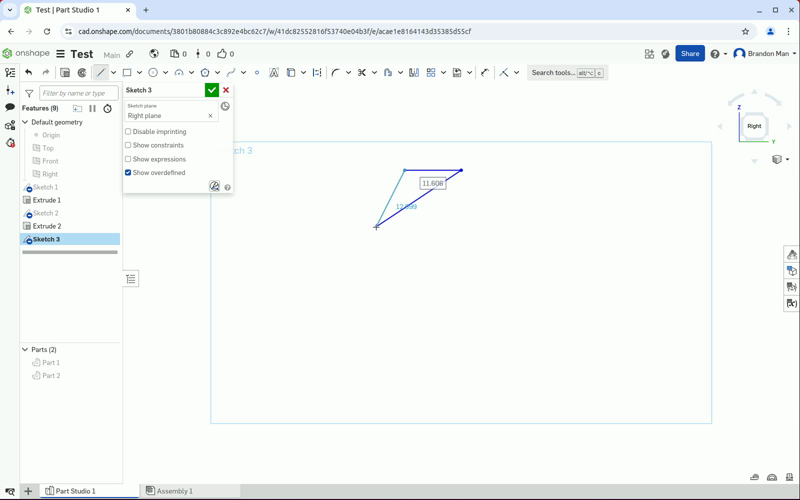
key(esc)
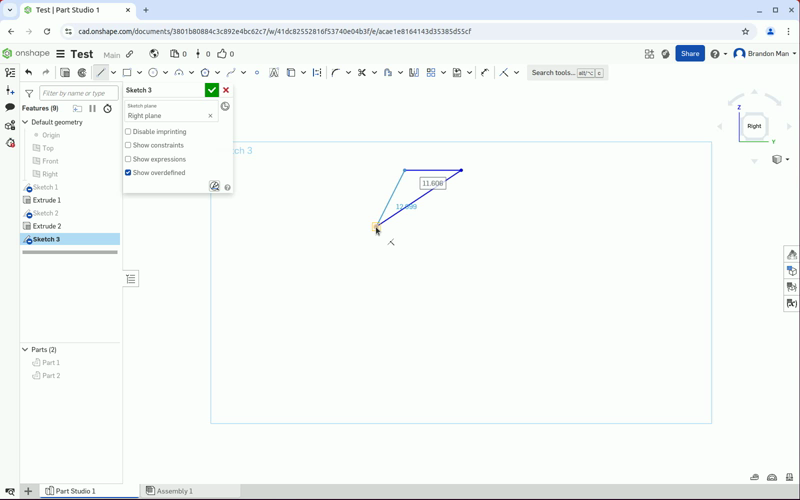
mouse_move(421, 175)
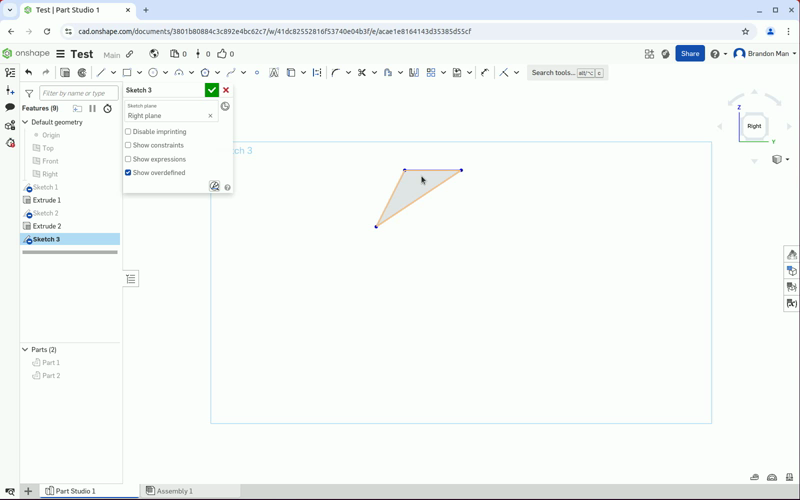
scroll(6)
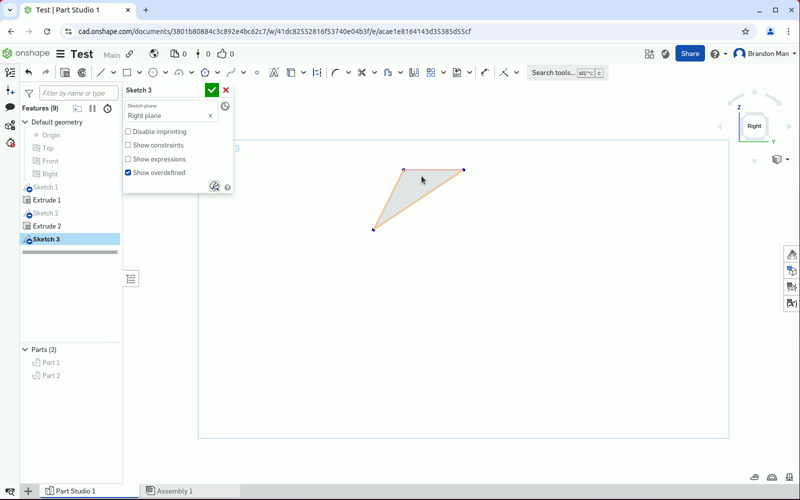
scroll(6)
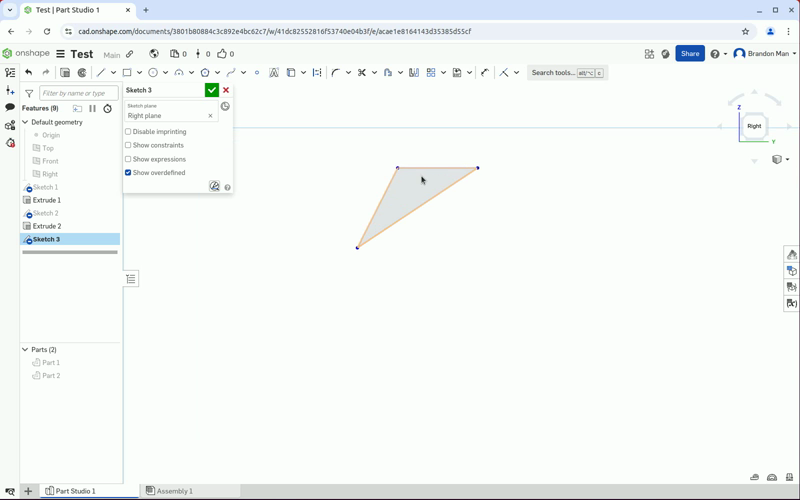
scroll(6)
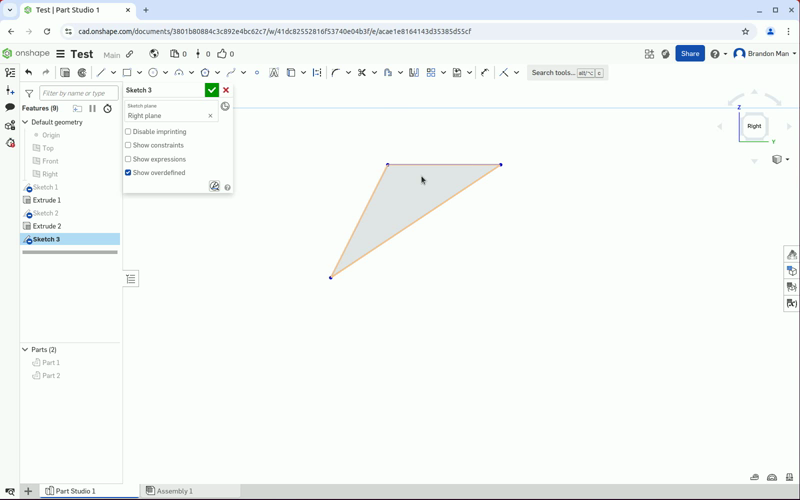
scroll(6)
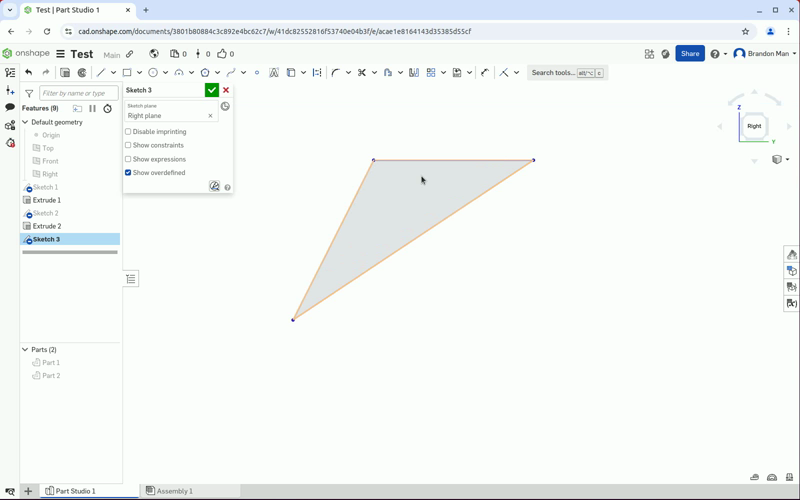
scroll(6)
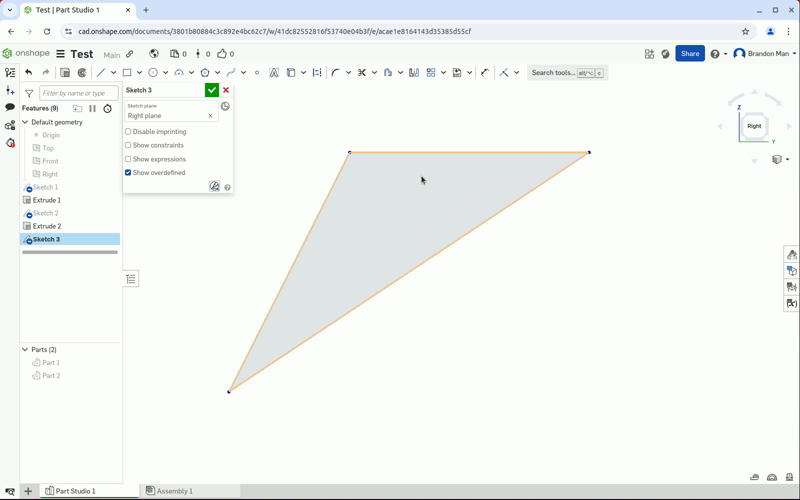
scroll(6)
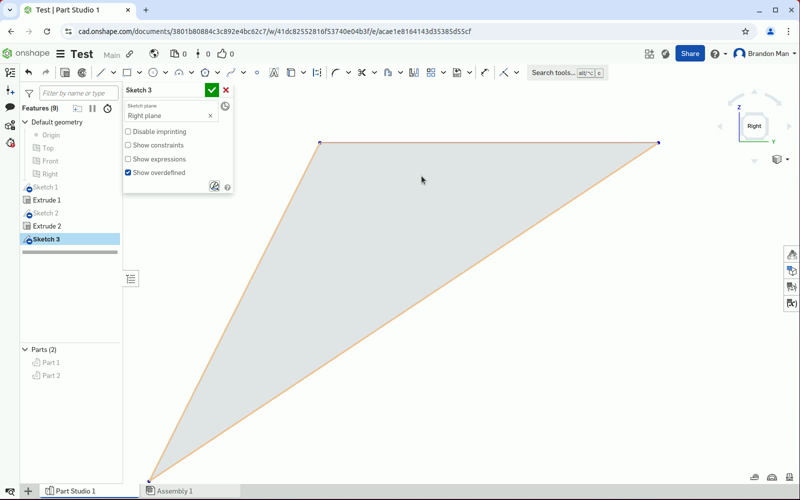
scroll(6)
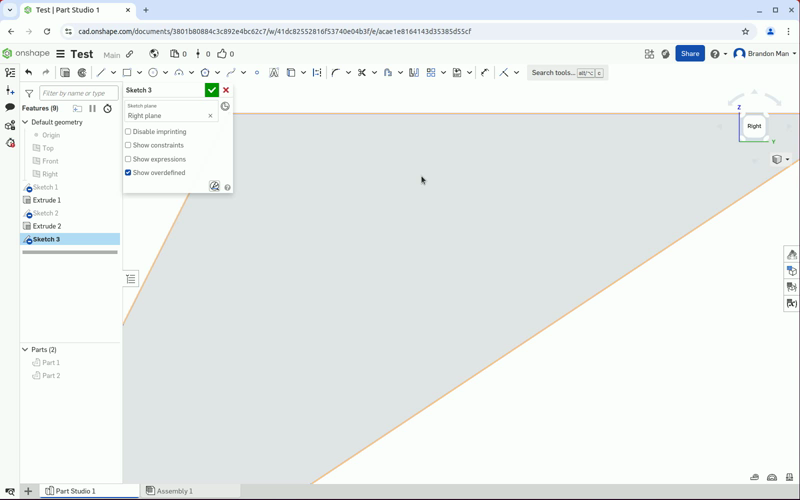
click(421, 175)
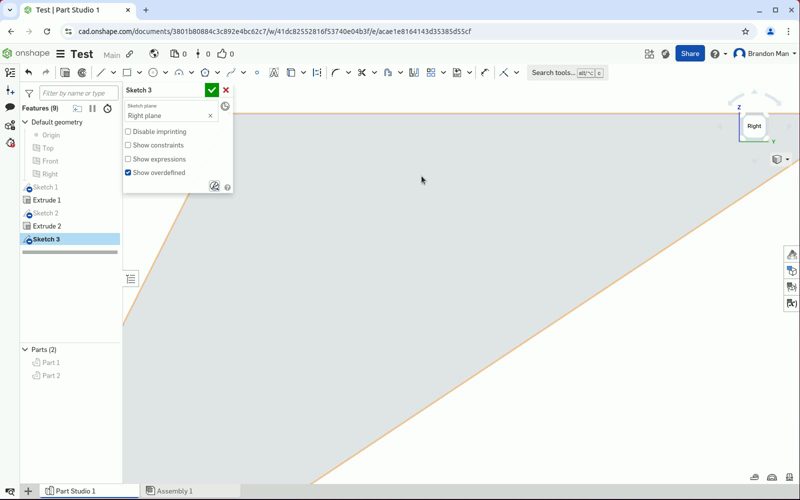
scroll(-6)
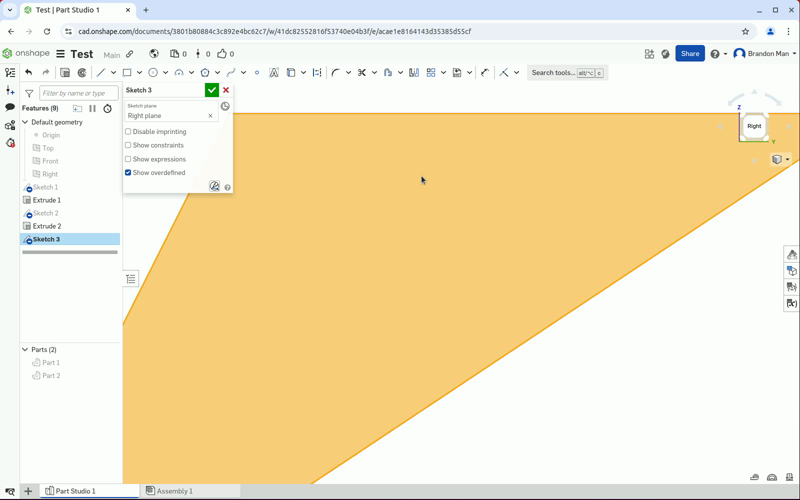
scroll(-6)
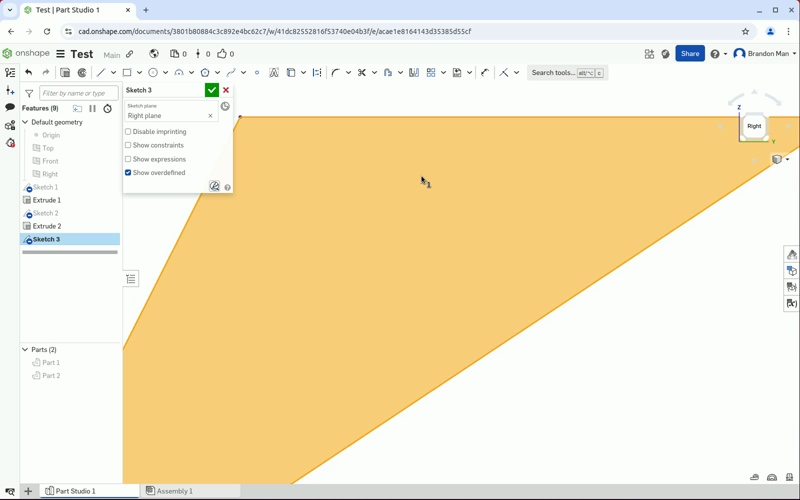
scroll(-6)
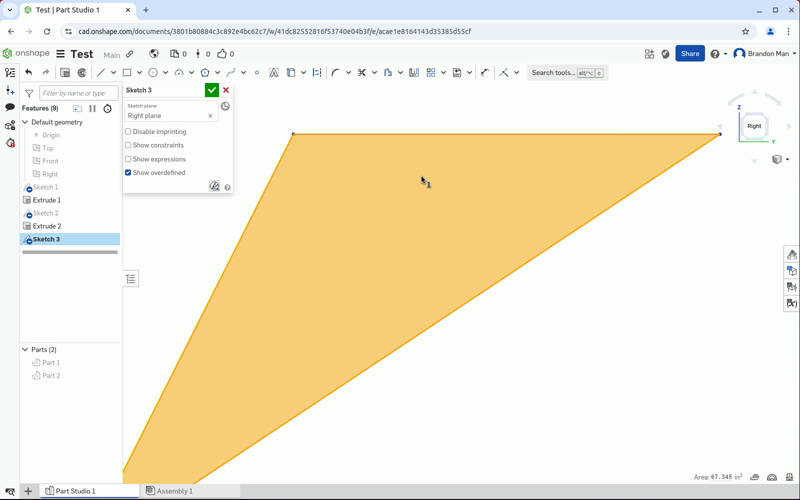
scroll(-6)
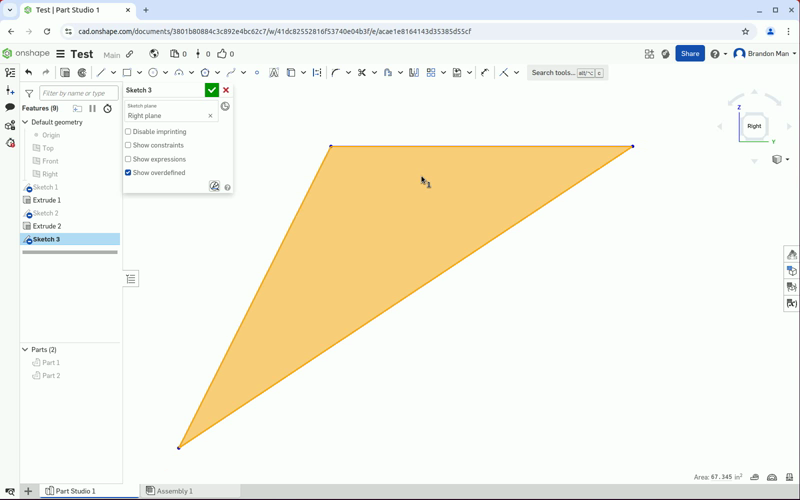
scroll(-6)
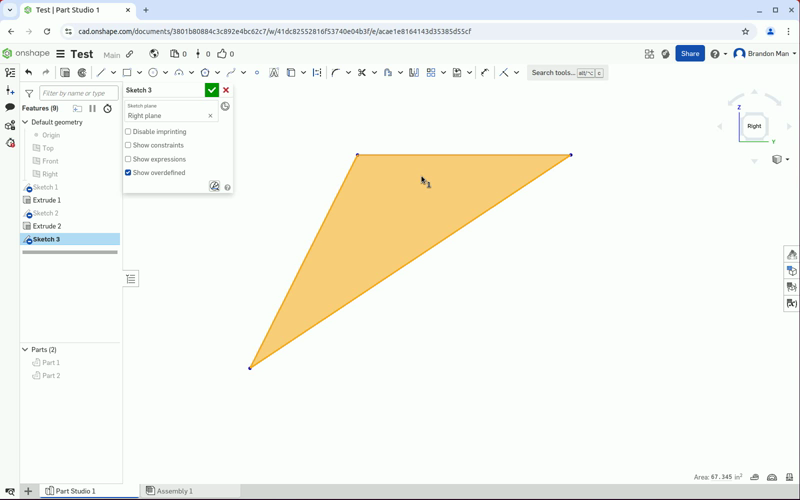
scroll(-6)
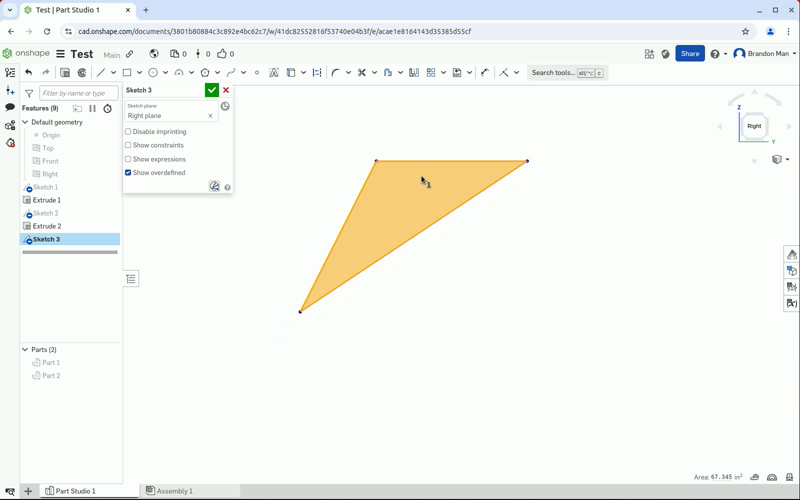
scroll(-6)
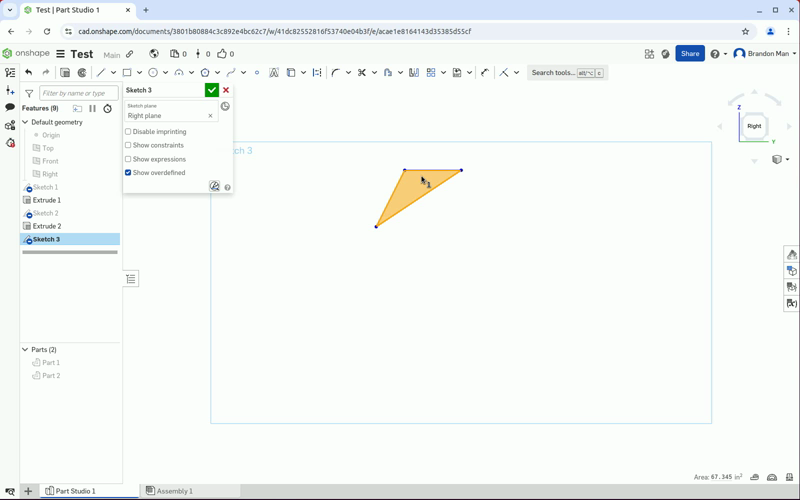
mouse_move(73, 352)
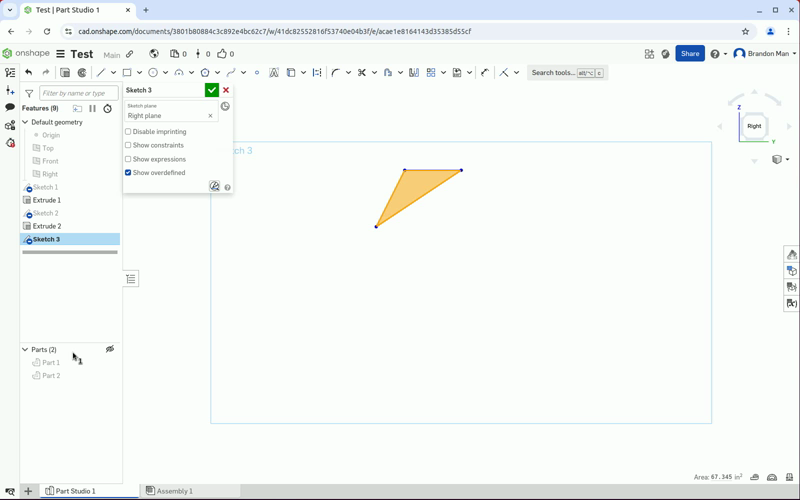
key(shift+y)
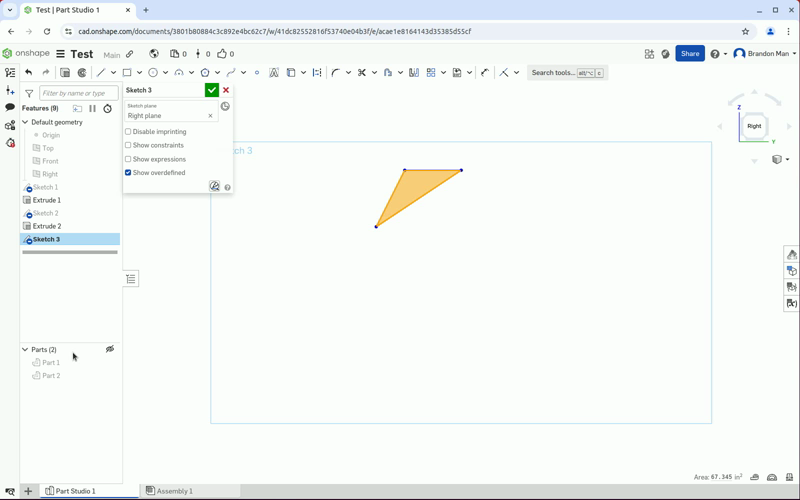
key(shift+e)
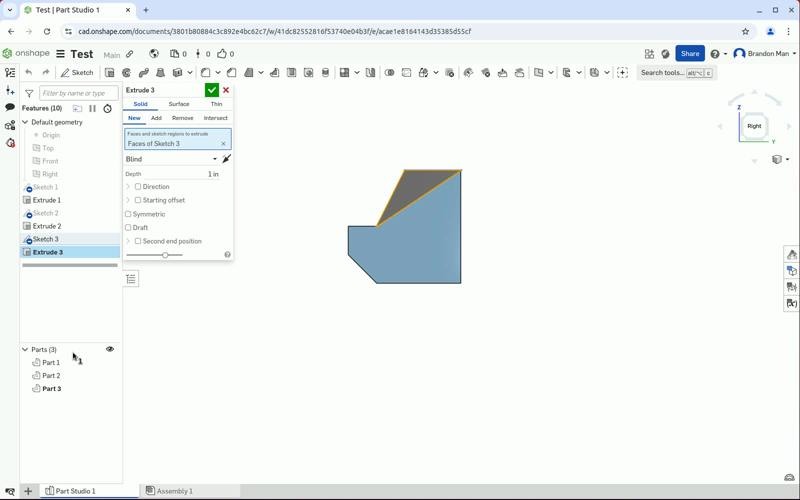
mouse_move(143, 106)
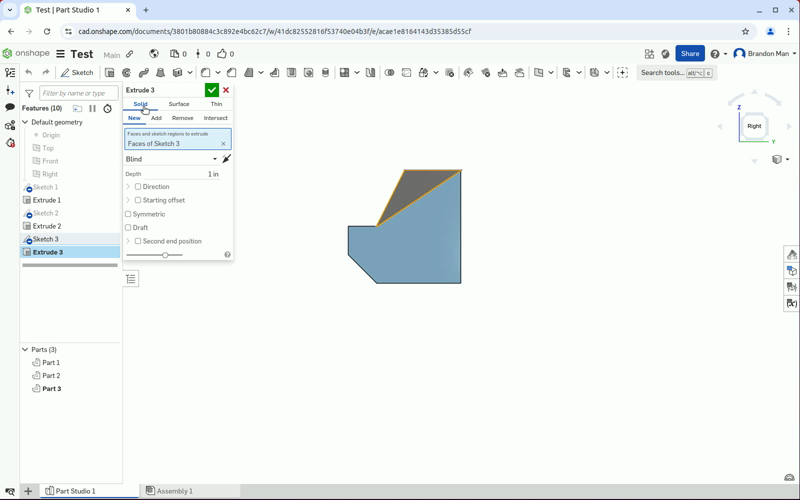
click(143, 106)
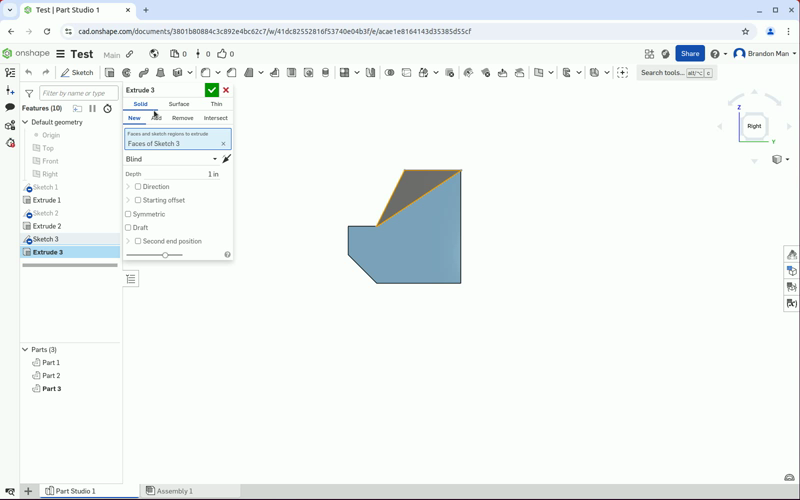
mouse_move(186, 120)
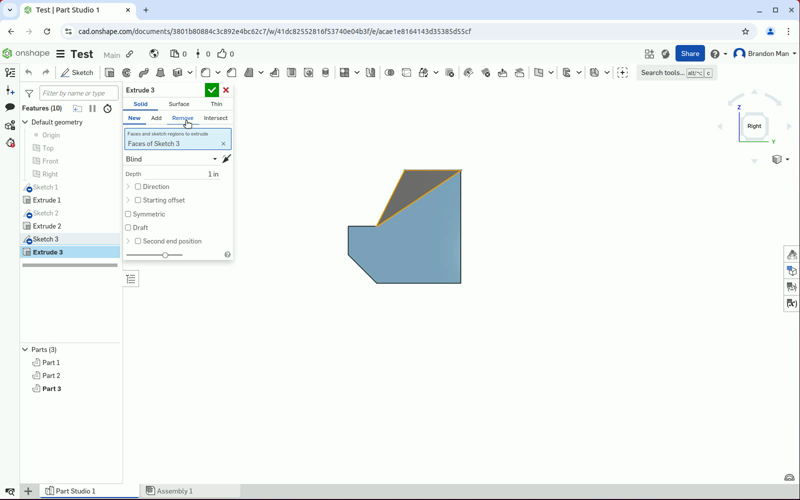
click(186, 120)
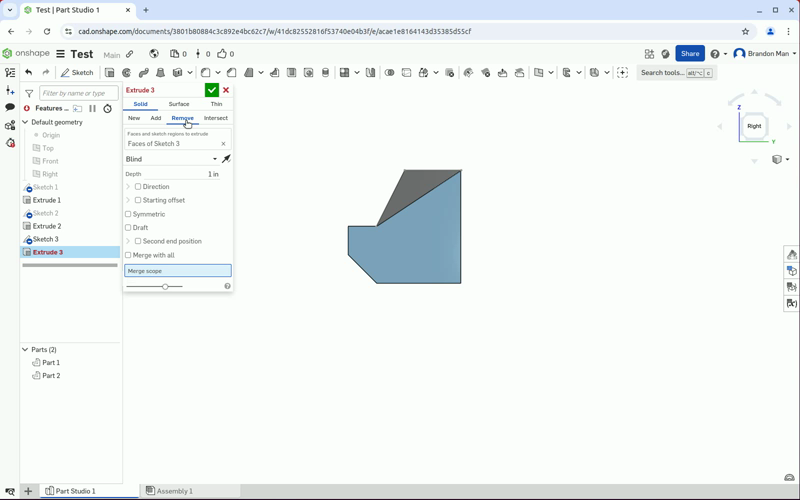
key(tab, 4)
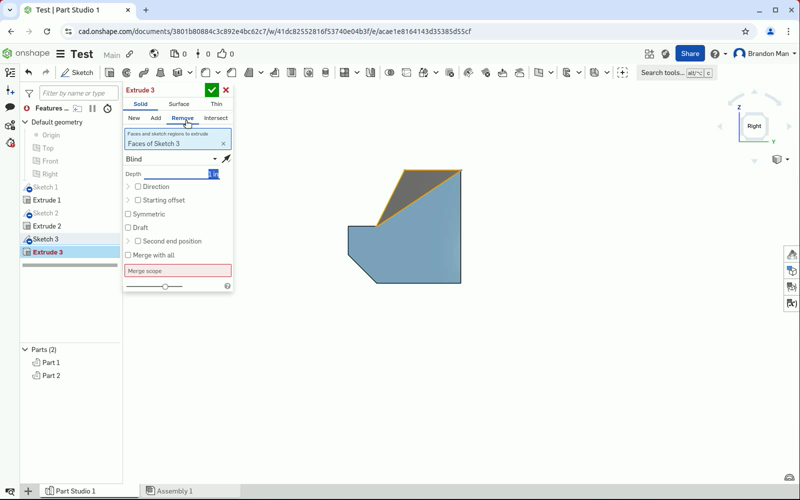
text(11.554)
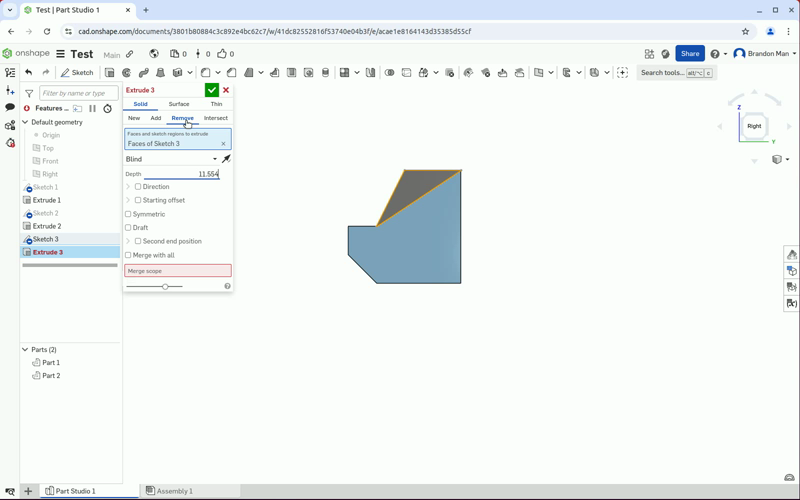
key(tab, 3)
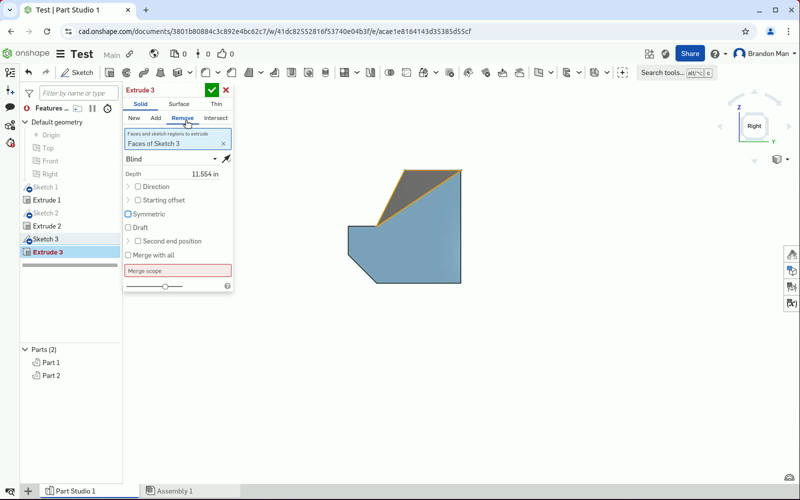
key(space)
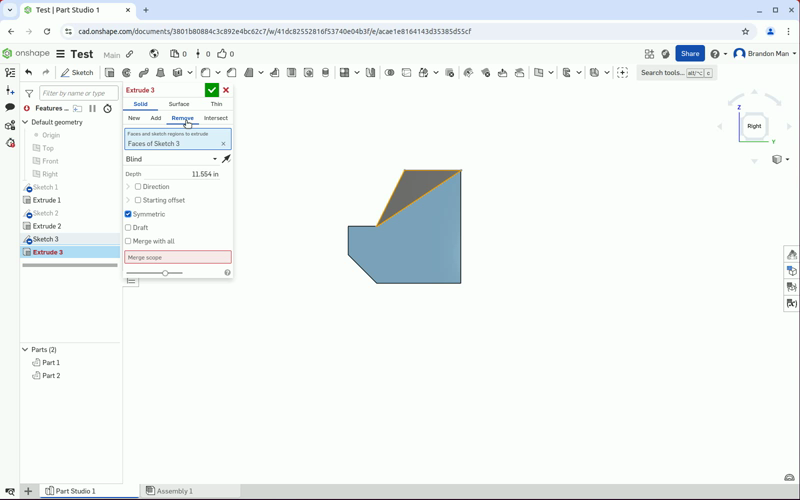
key(tab, 2)
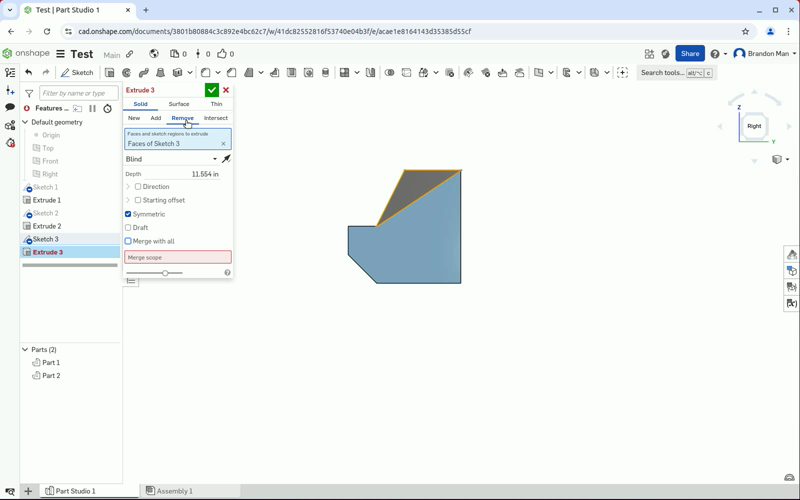
key(space)
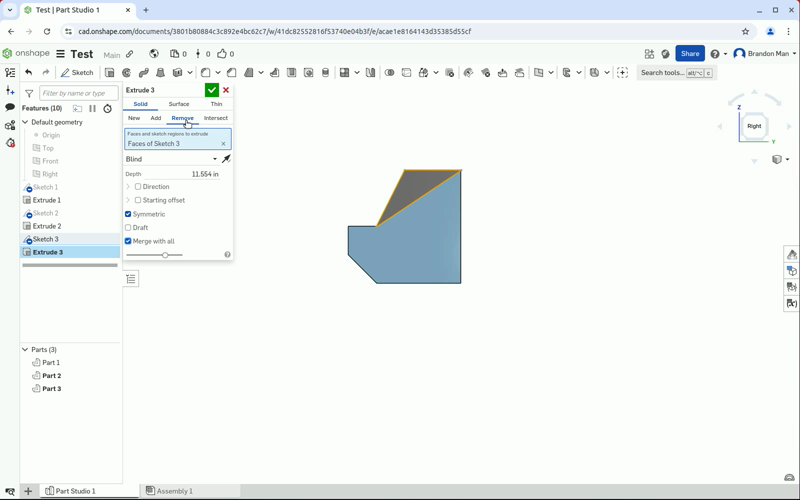
key(enter)
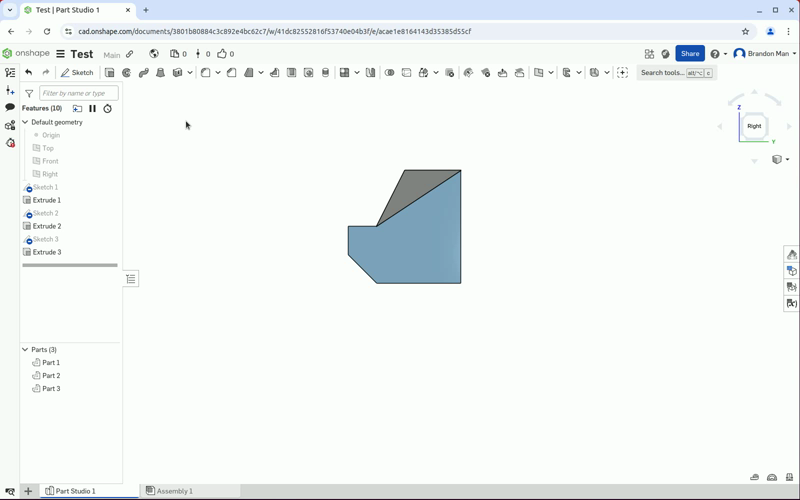
key(shift+h)
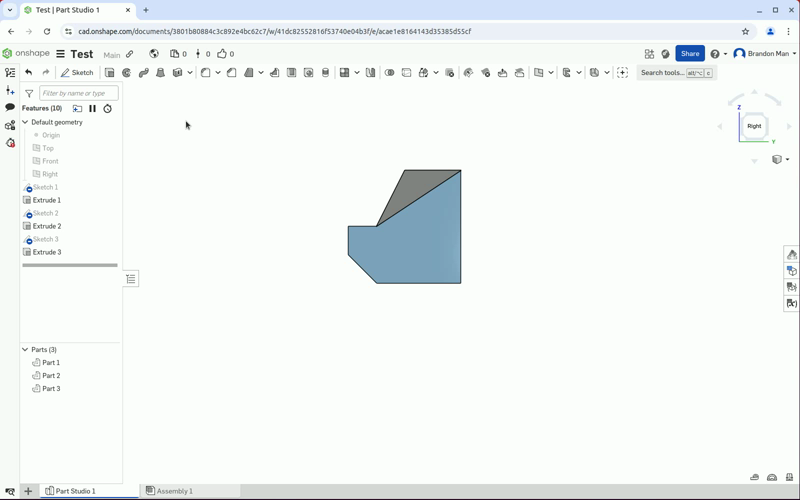
key(shift+h)
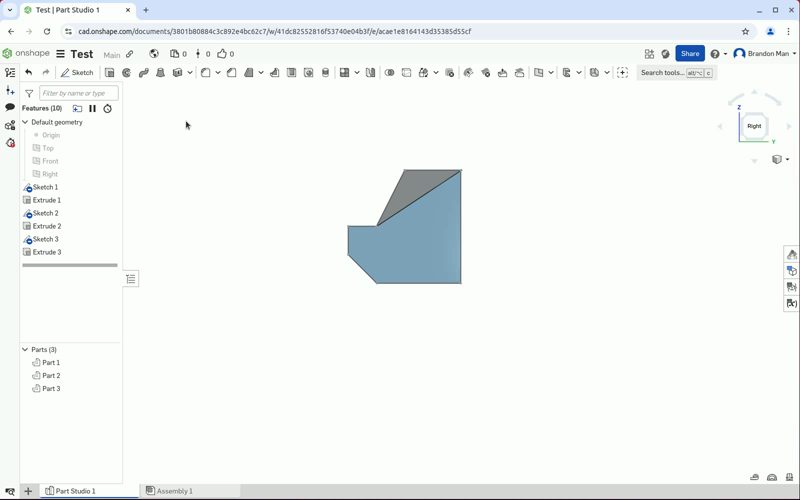
key(shift+7)
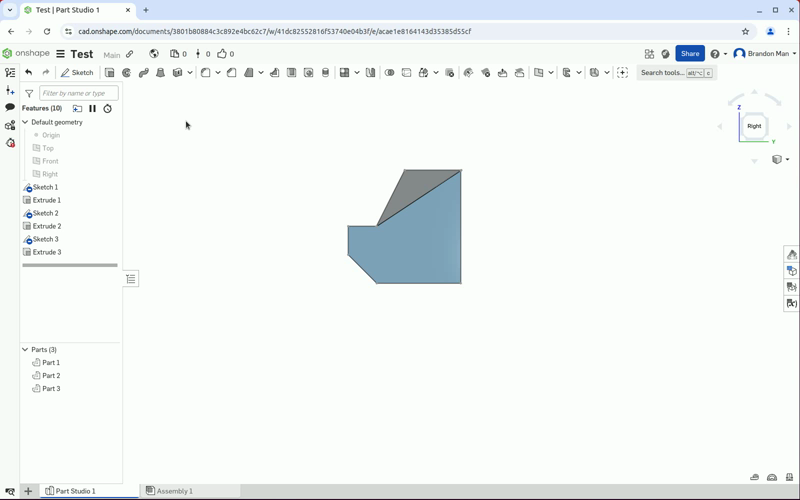
key(right, 2)
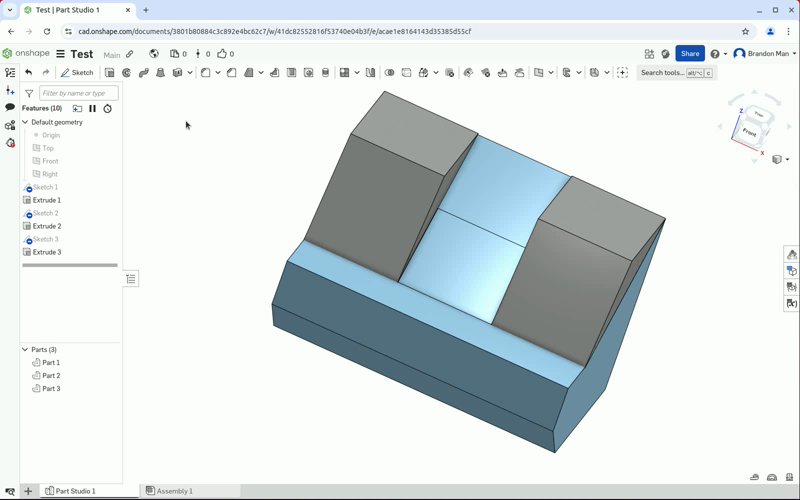
key(down, 2)
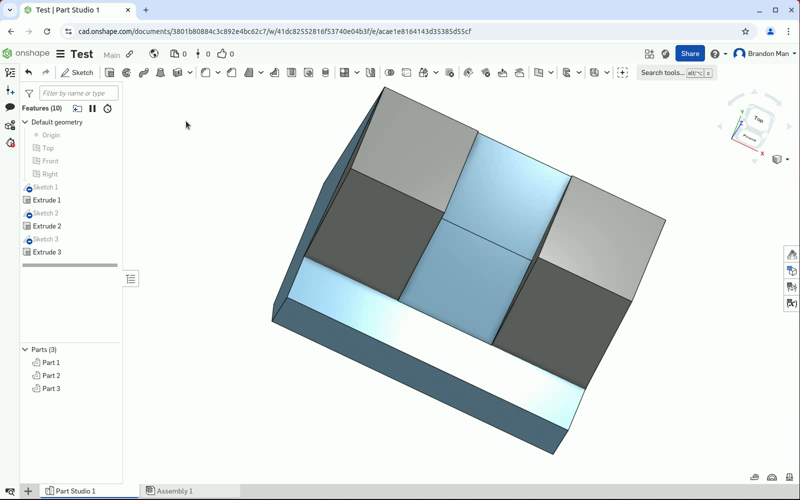
key(up, 2)
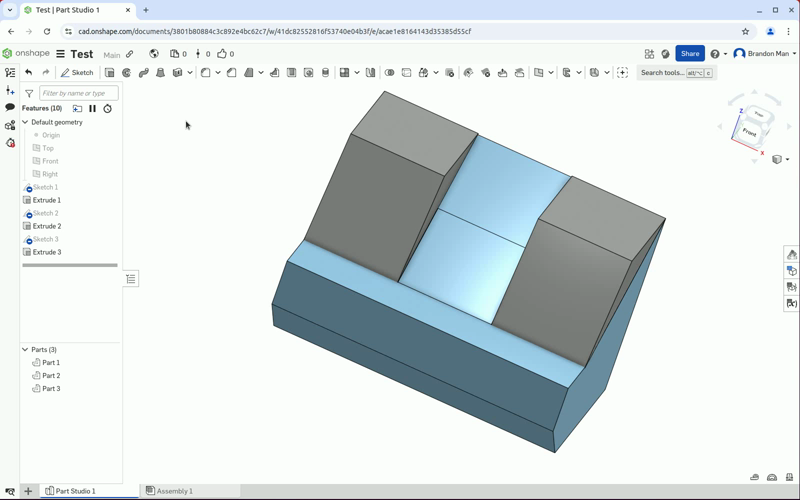
key(left, 2)
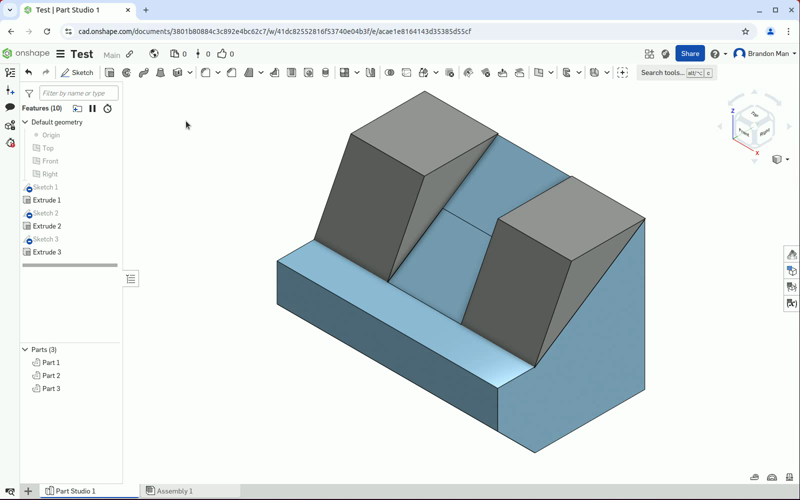
mouse_move(73, 189)
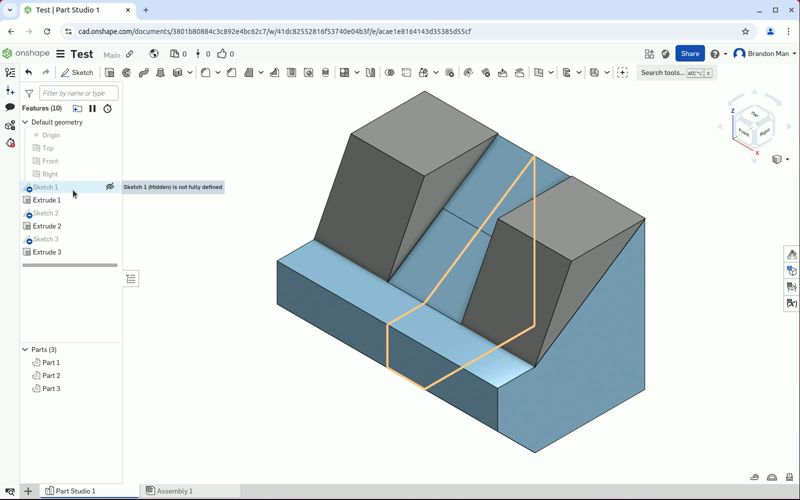
click(73, 189)